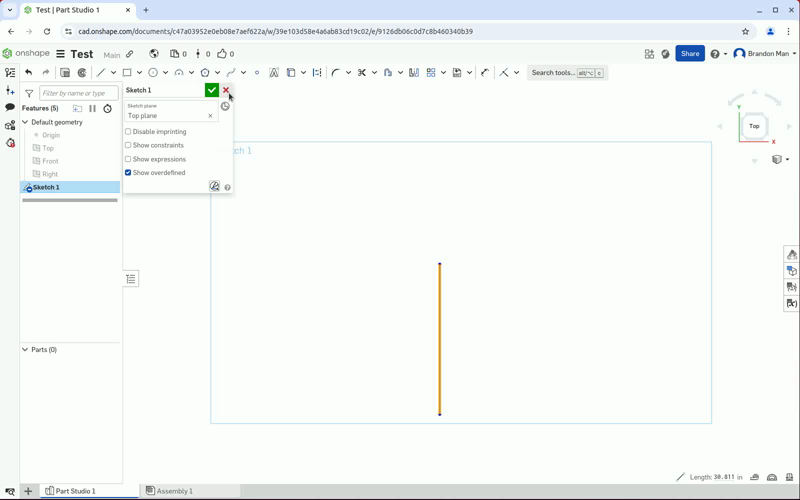
key(shift+h)
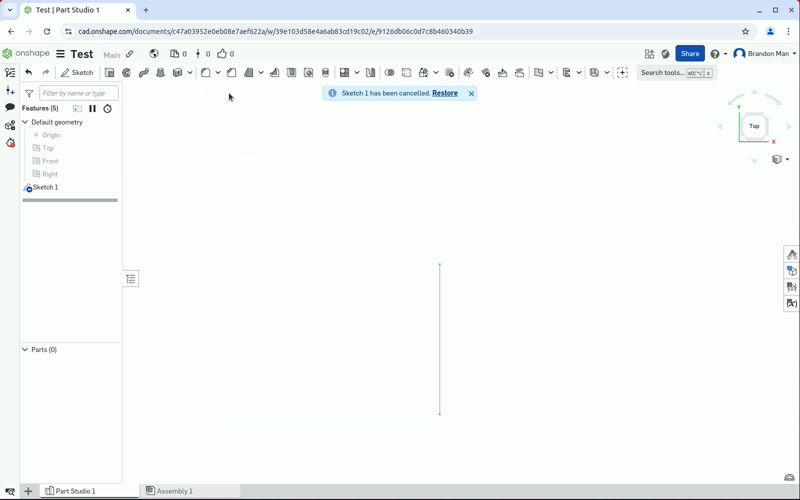
key(shift+s)
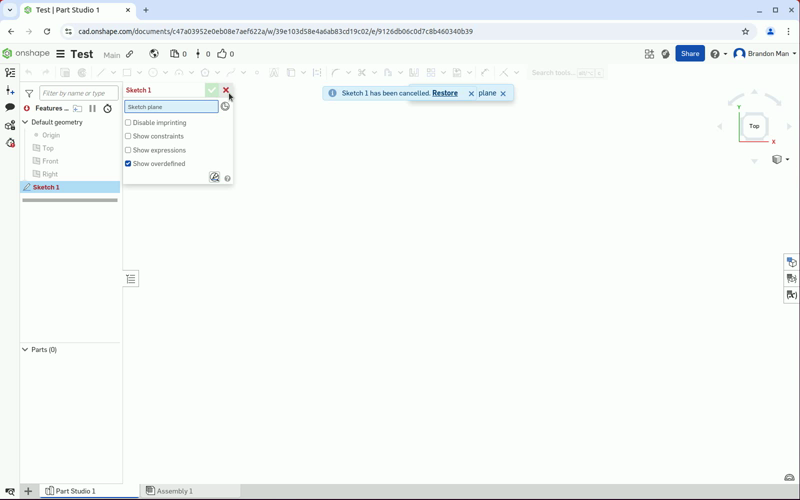
mouse_move(73, 150)
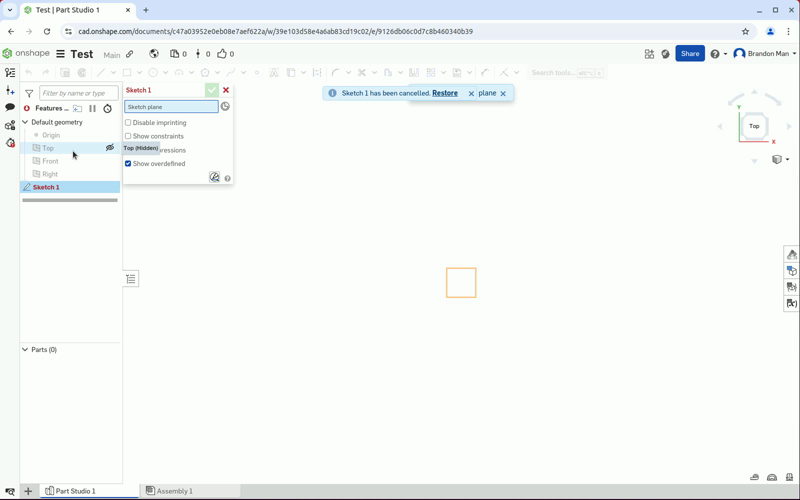
click(73, 150)
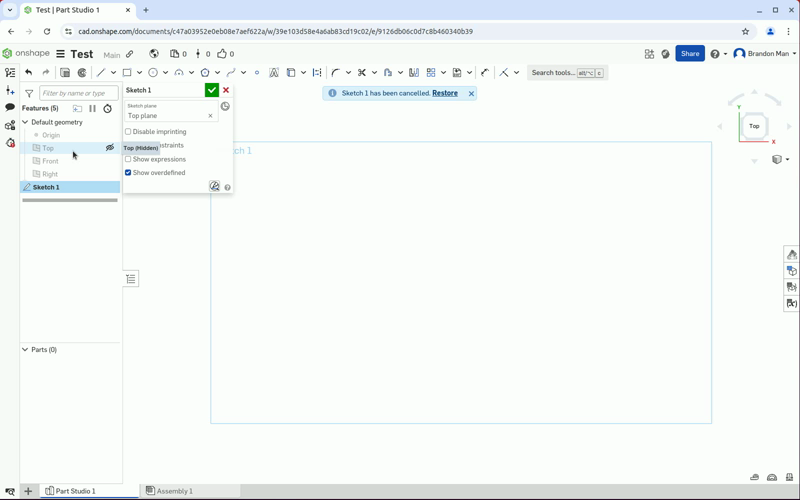
mouse_move(73, 352)
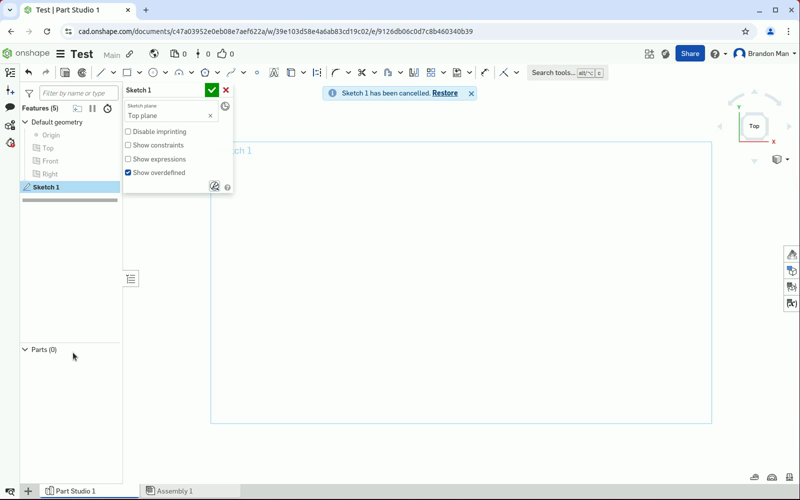
key(y)
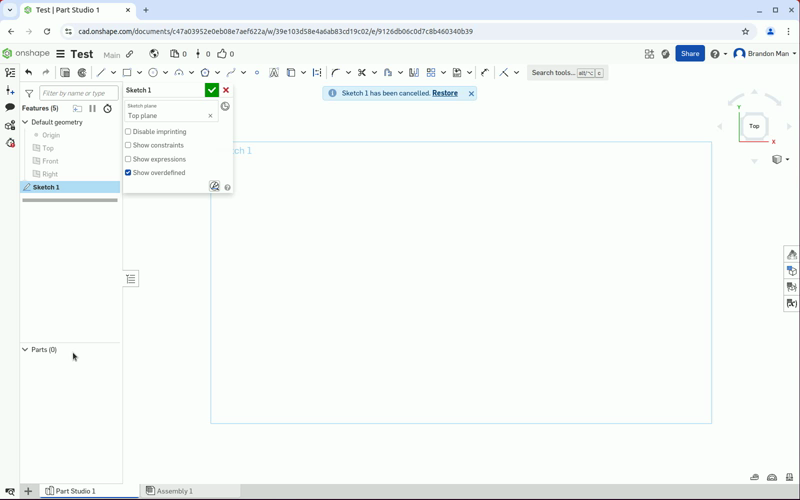
key(l)
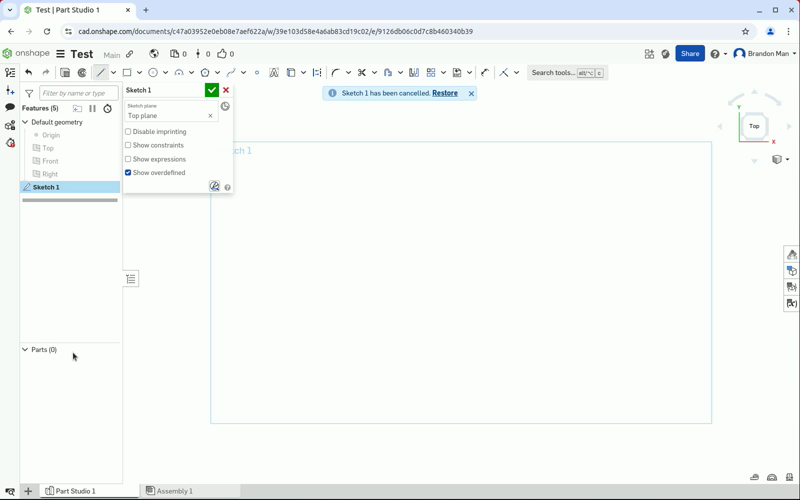
key_down(shift)
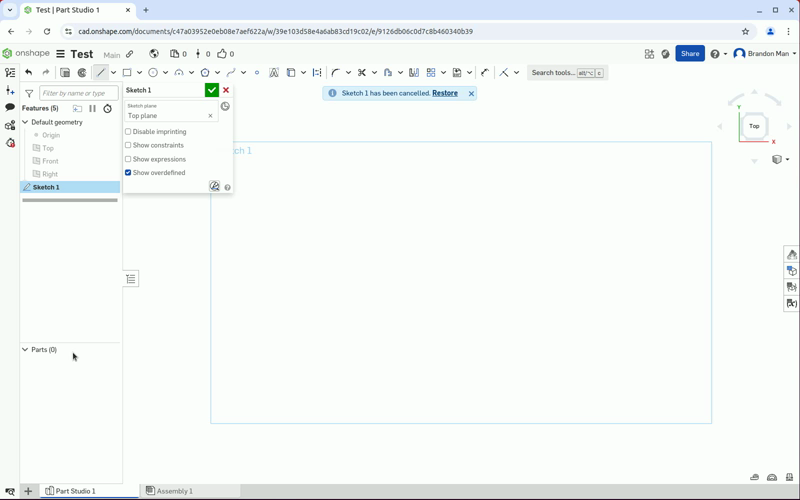
mouse_move(351, 395)
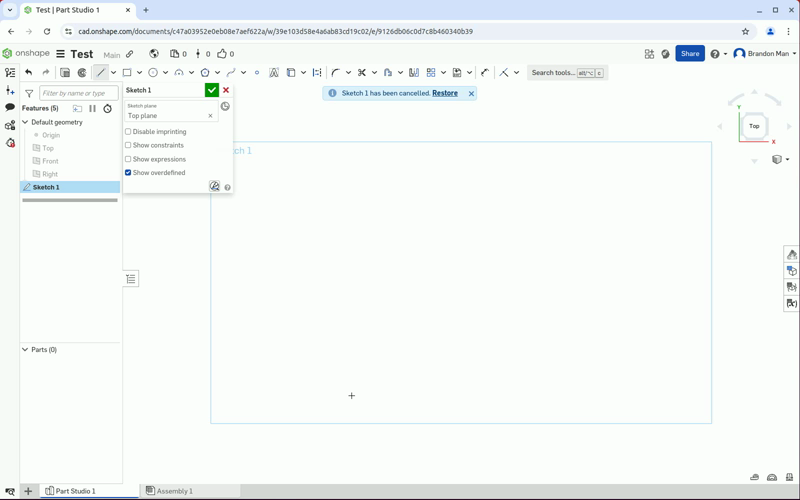
click(351, 395)
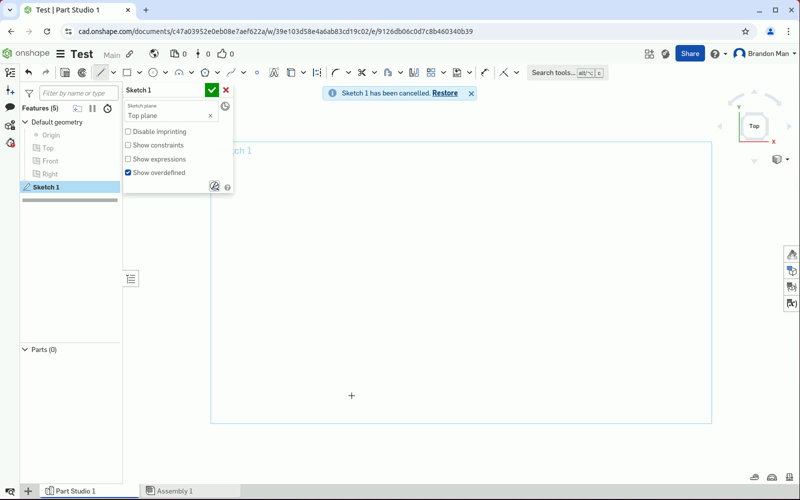
key_up(shift)
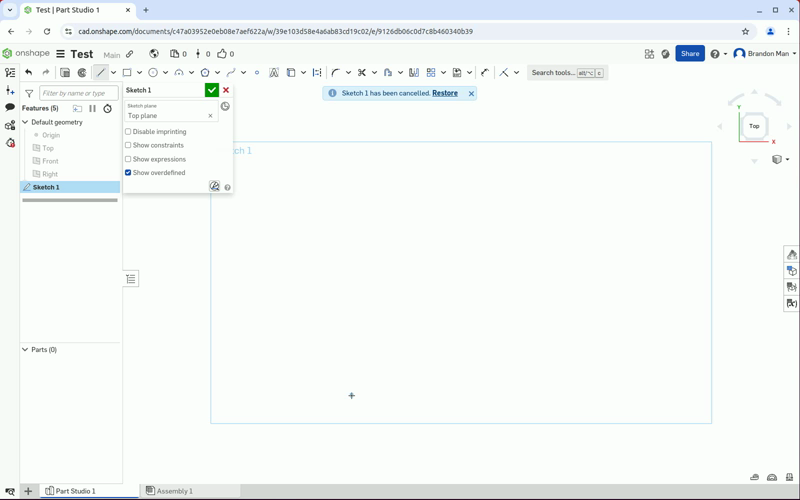
key_down(shift)
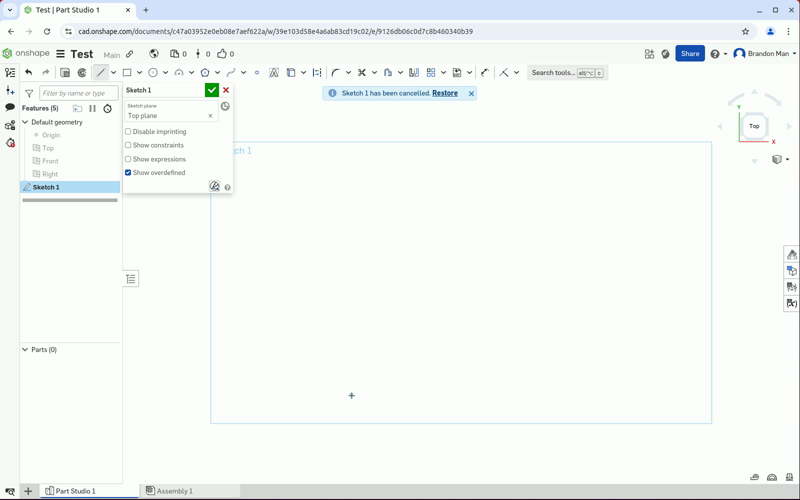
mouse_move(569, 395)
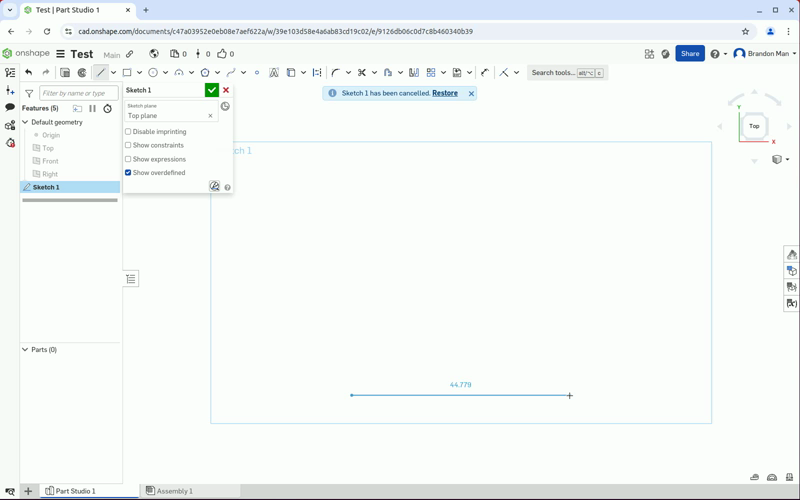
click(569, 395)
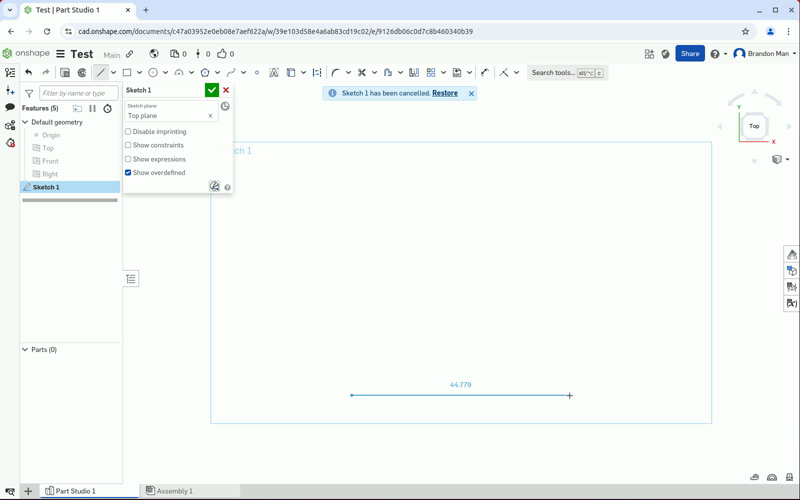
key_up(shift)
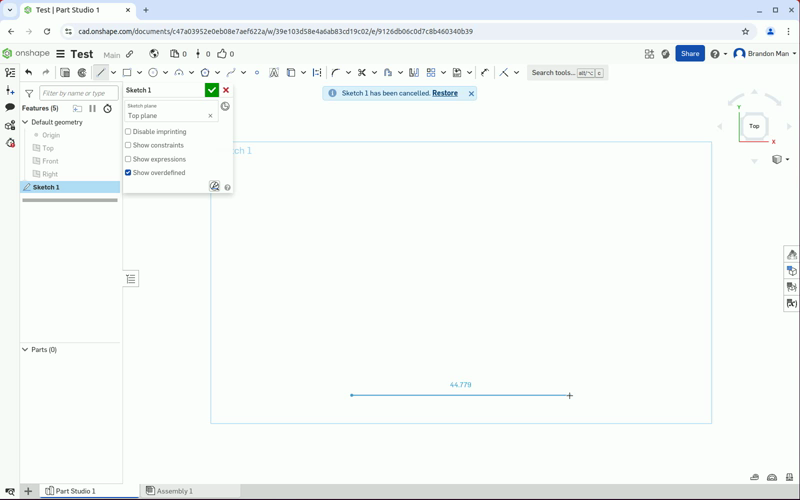
key_down(shift)
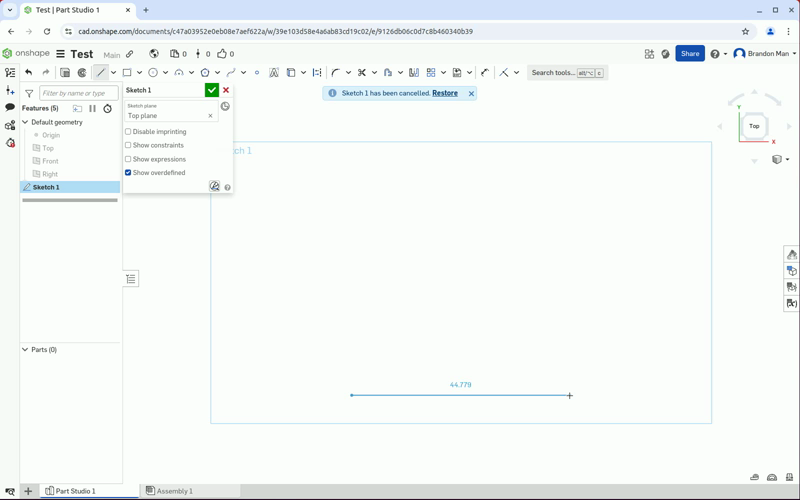
mouse_move(569, 177)
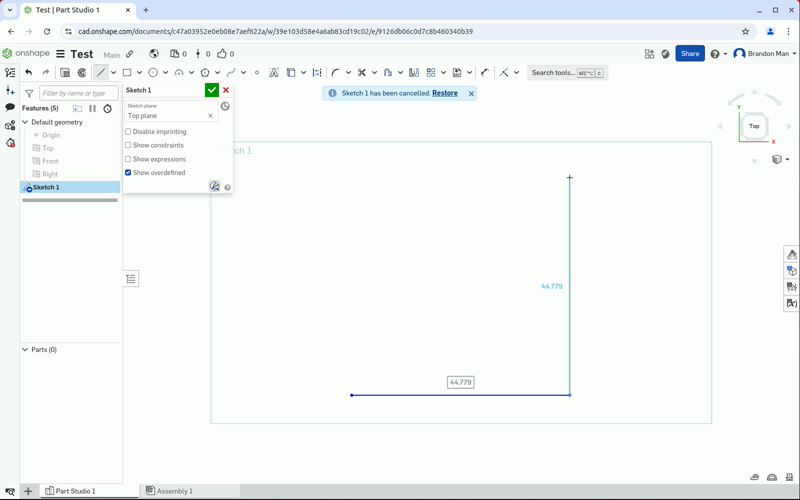
click(569, 177)
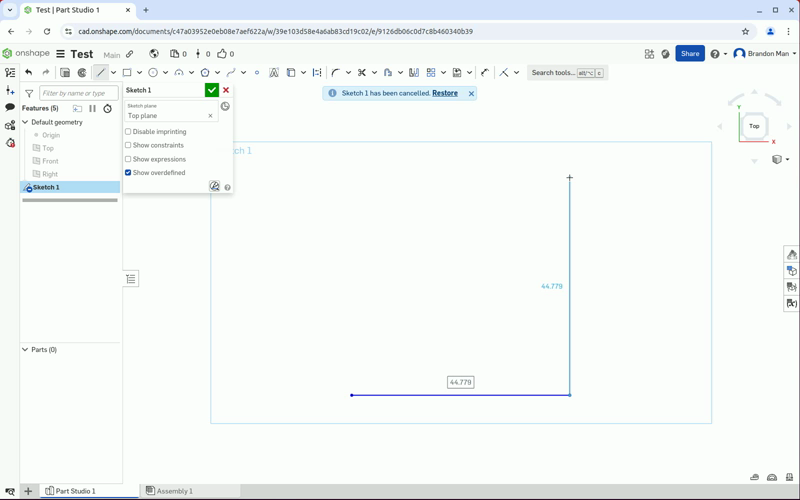
key_up(shift)
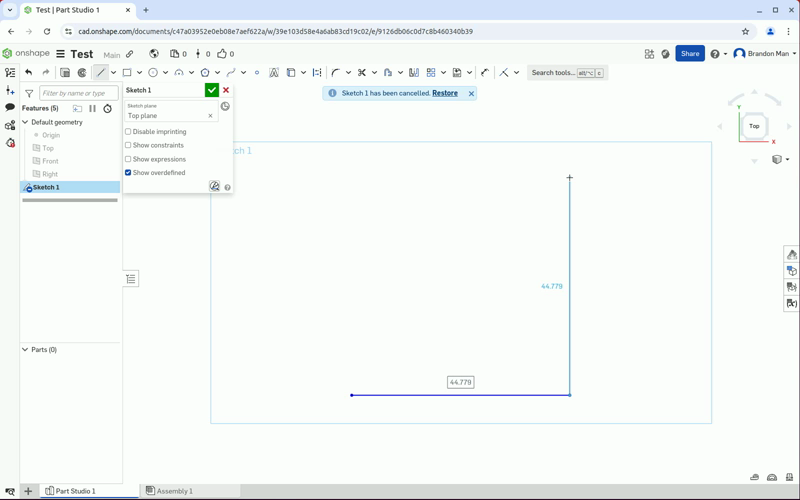
key_down(shift)
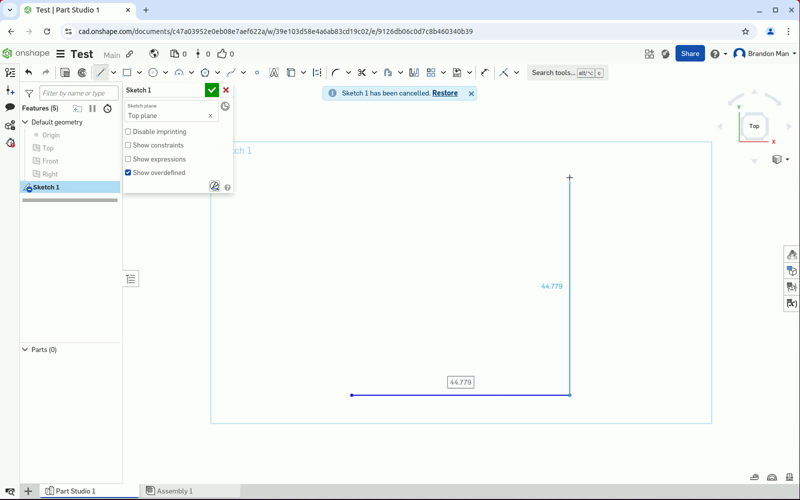
mouse_move(351, 177)
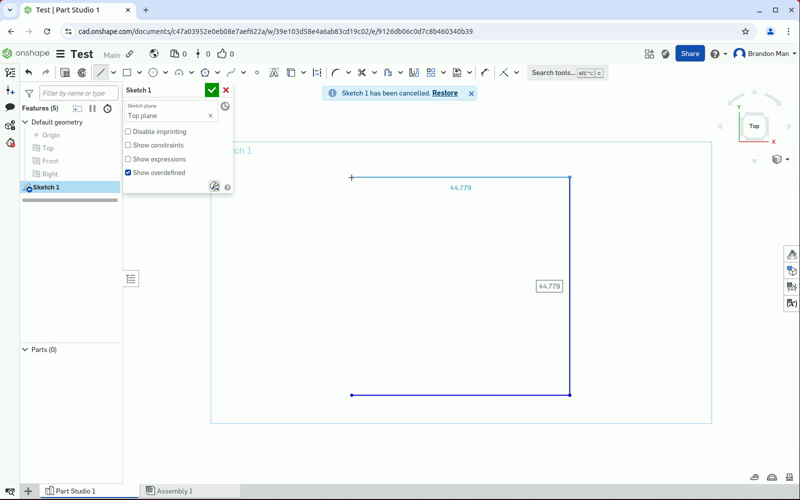
click(351, 177)
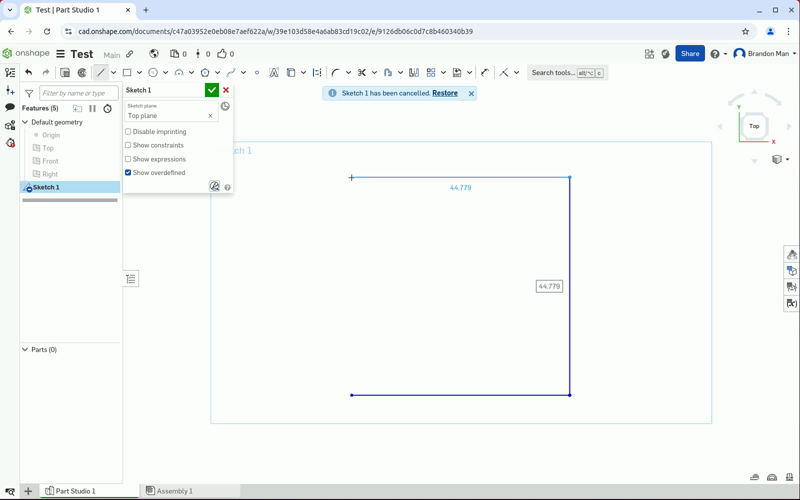
key_up(shift)
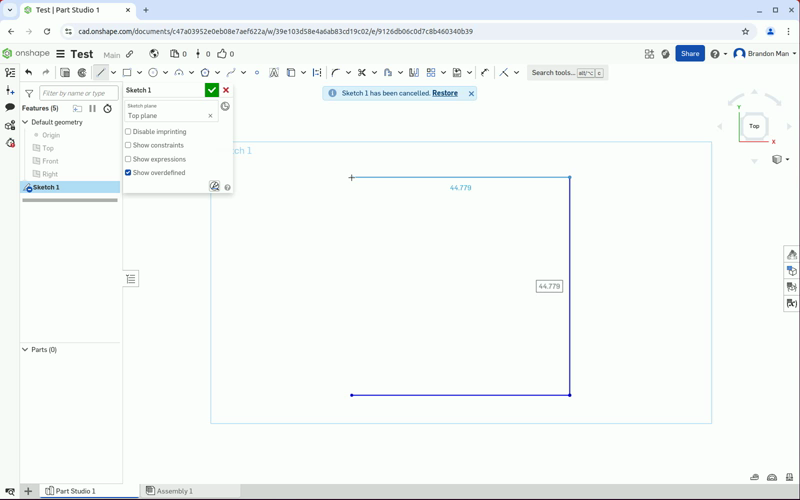
key_down(shift)
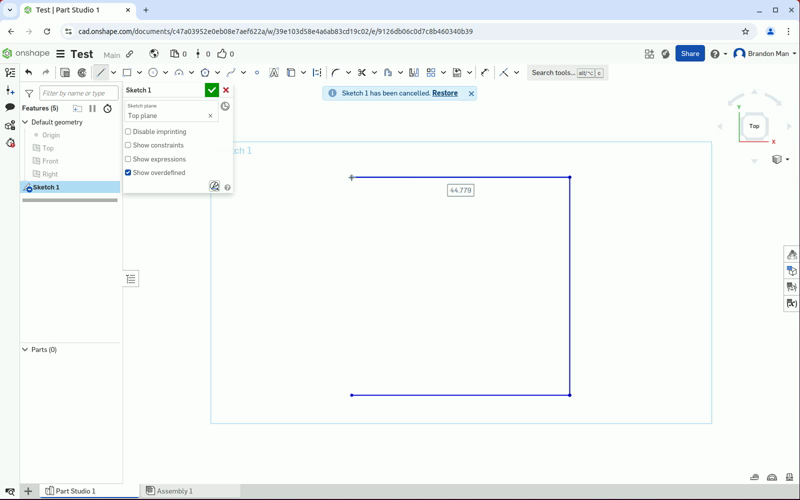
mouse_move(351, 395)
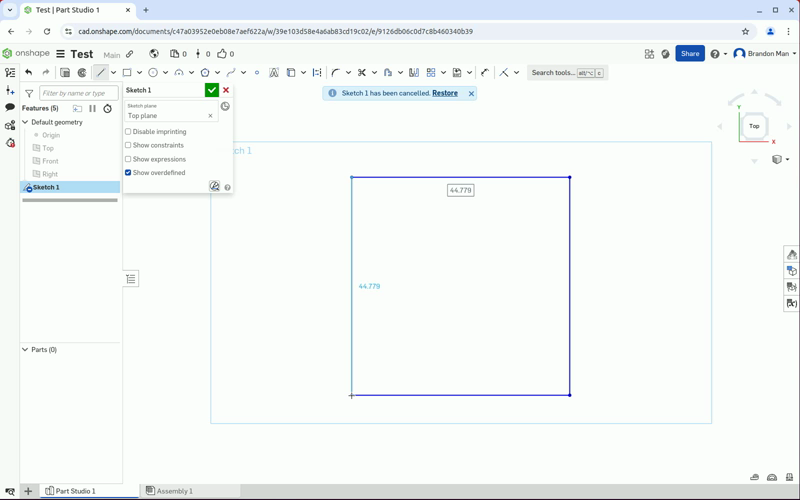
key_up(shift)
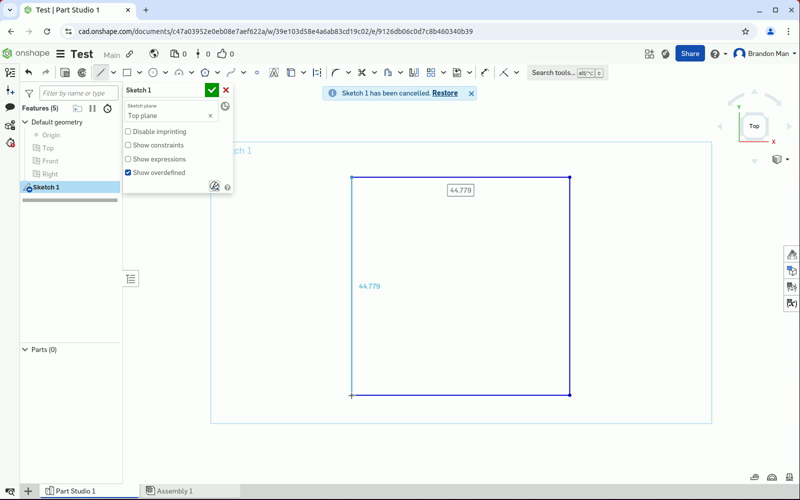
click(351, 395)
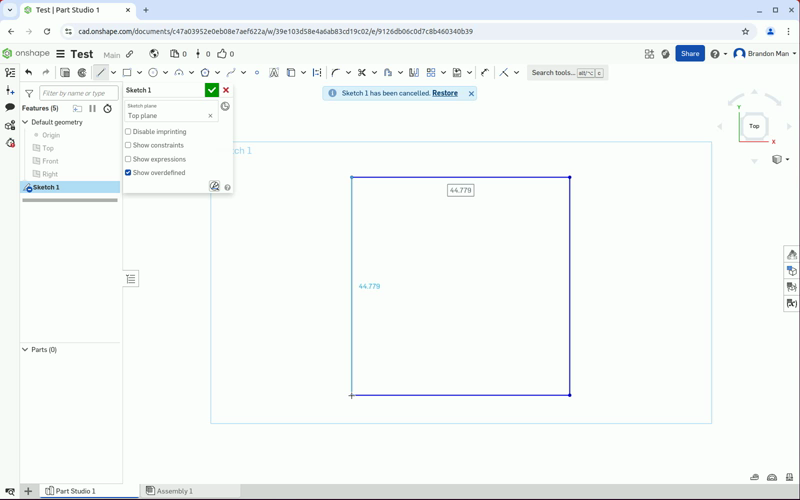
key(esc)
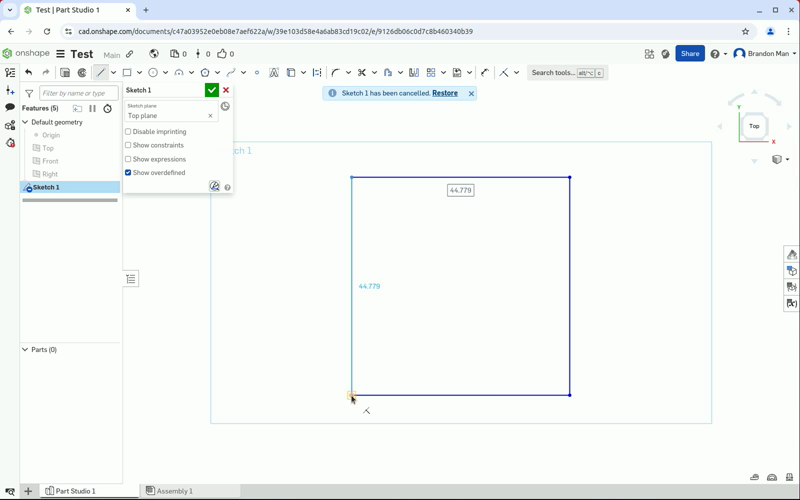
key(c)
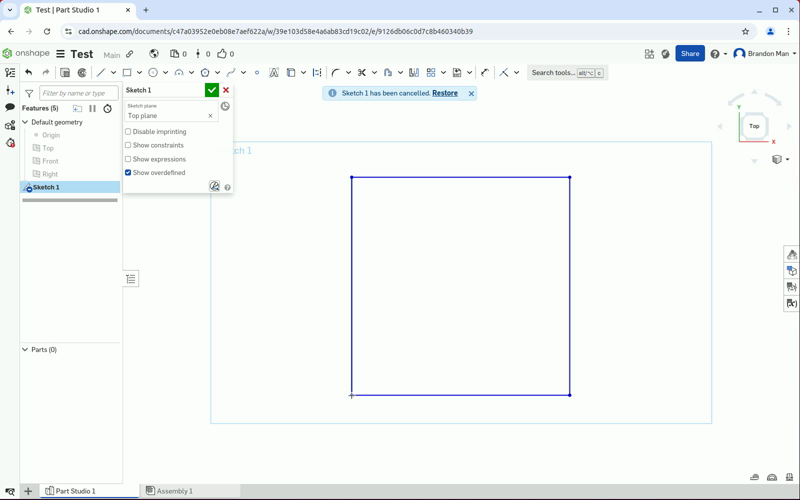
key_down(shift)
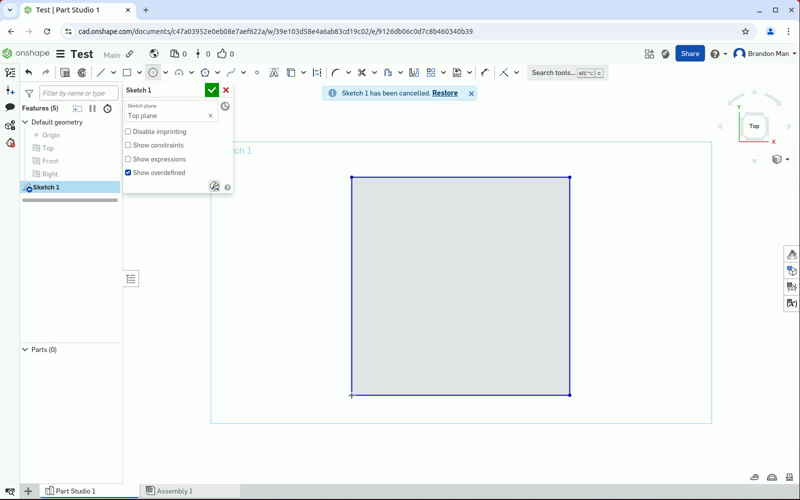
mouse_move(383, 363)
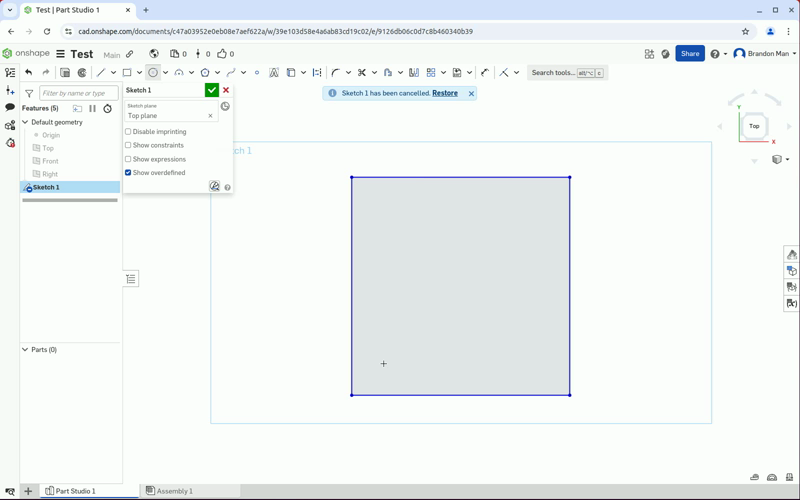
click(383, 363)
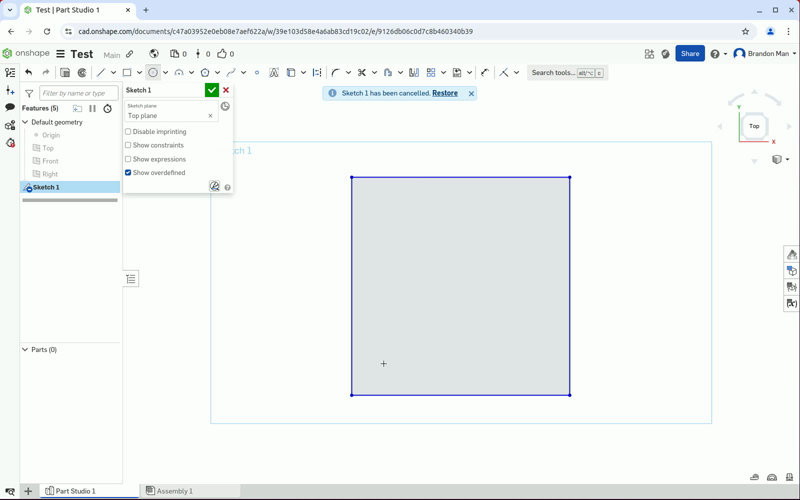
key_up(shift)
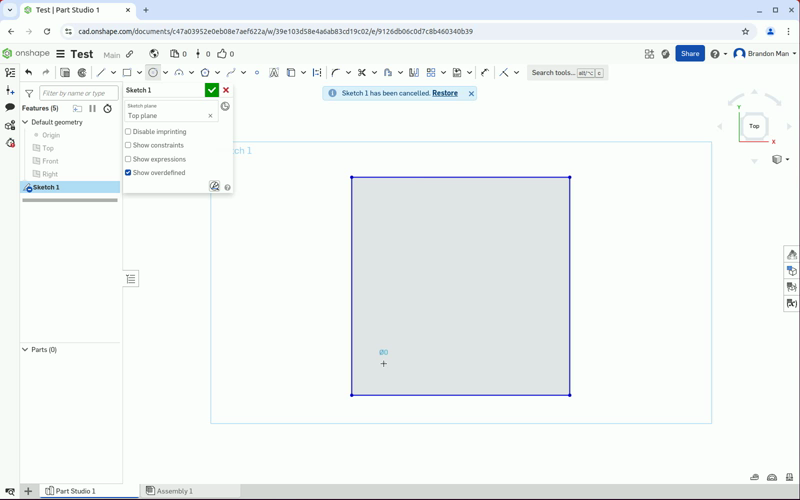
mouse_move(395, 363)
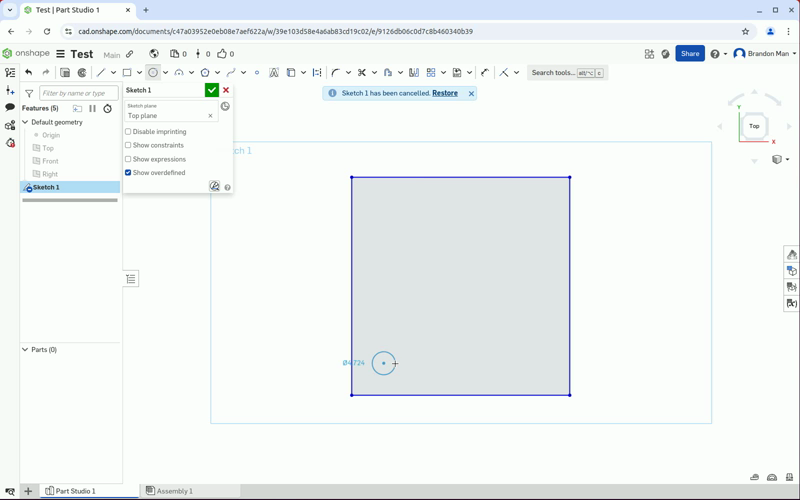
click(395, 363)
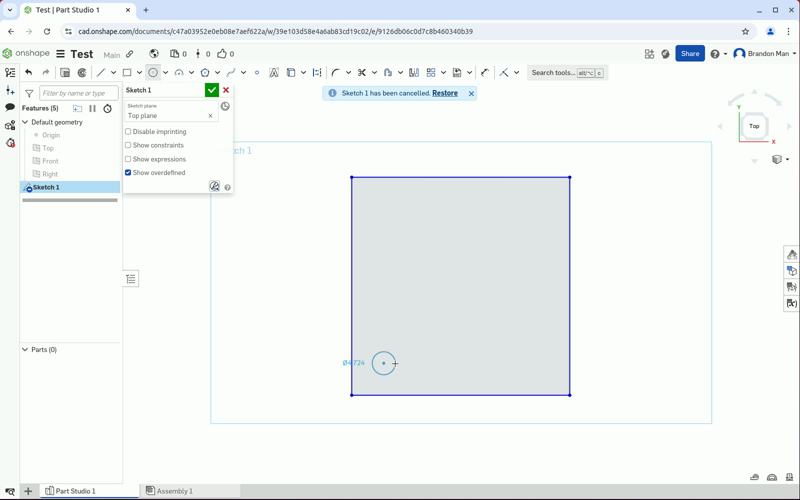
key(esc)
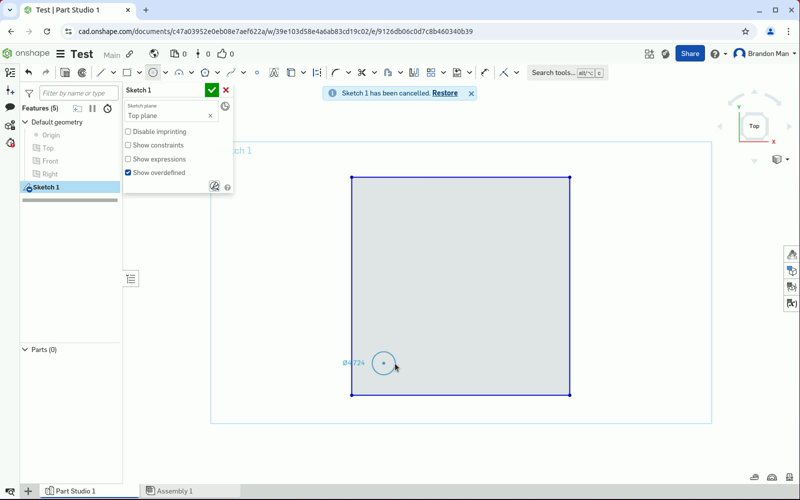
key(c)
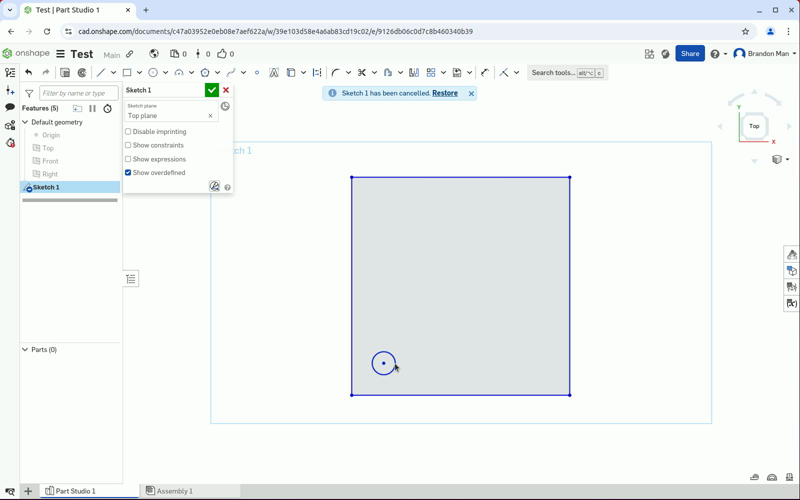
key_down(shift)
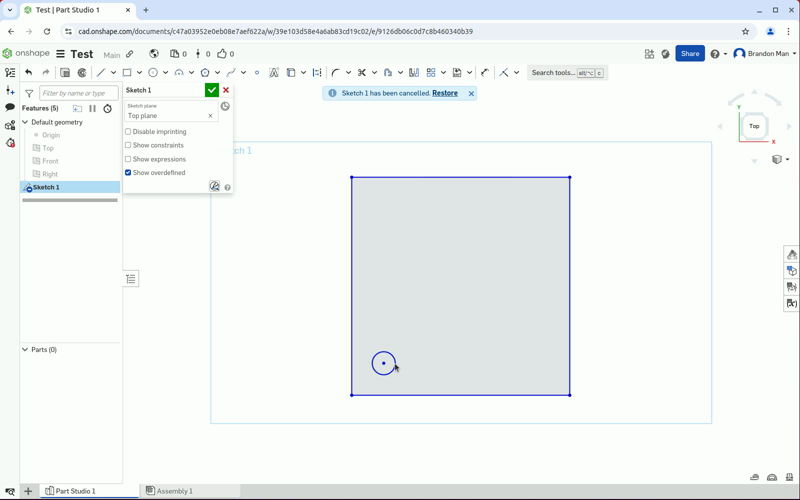
mouse_move(383, 209)
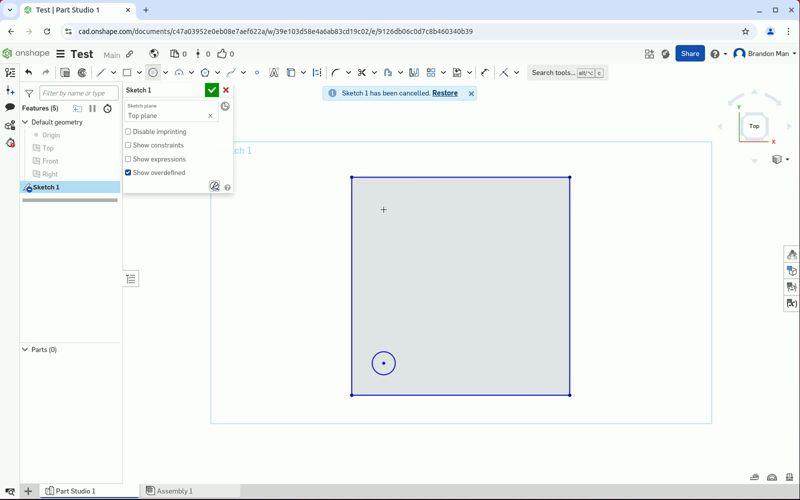
click(383, 209)
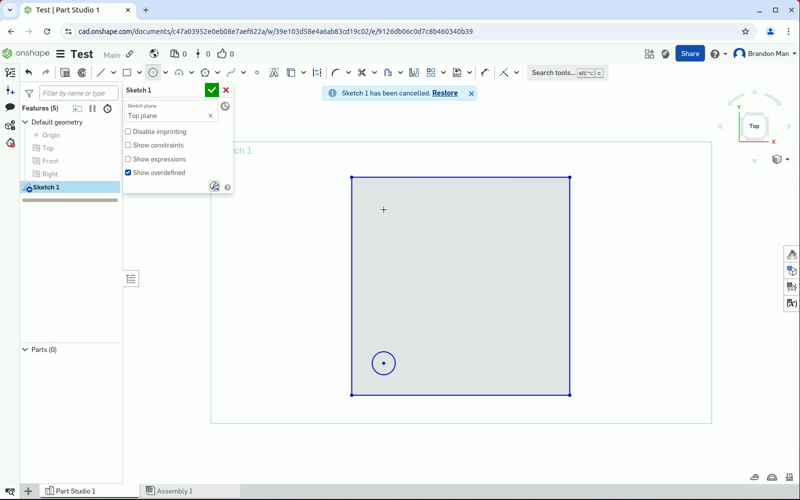
key_up(shift)
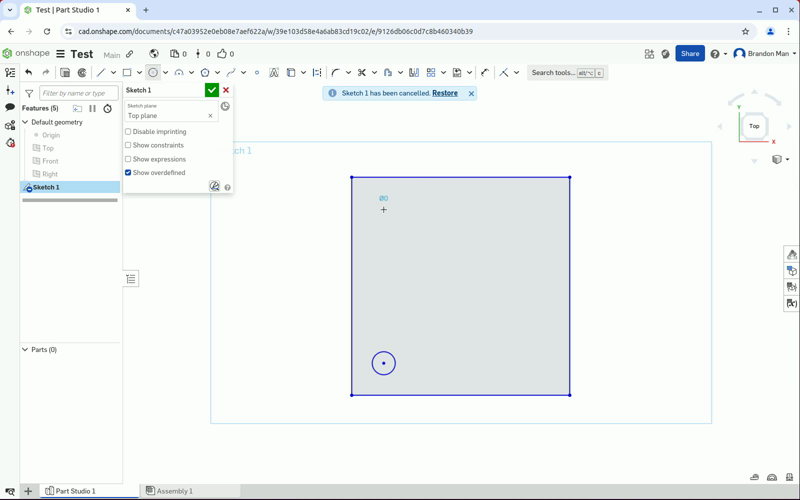
mouse_move(395, 209)
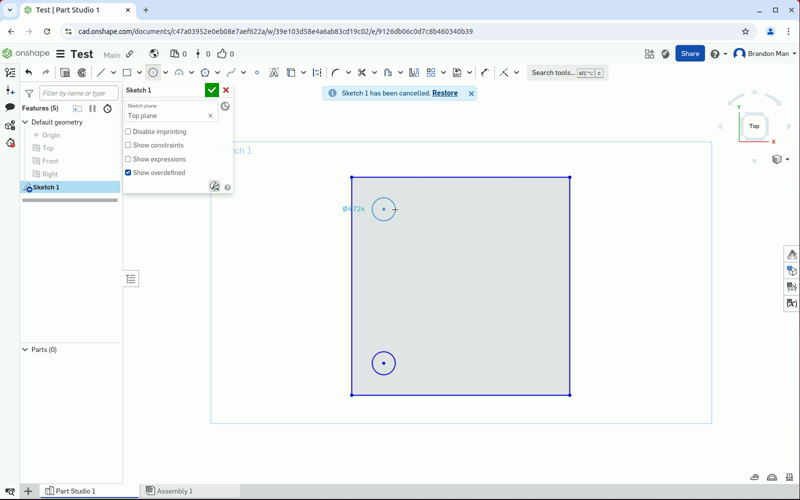
click(395, 209)
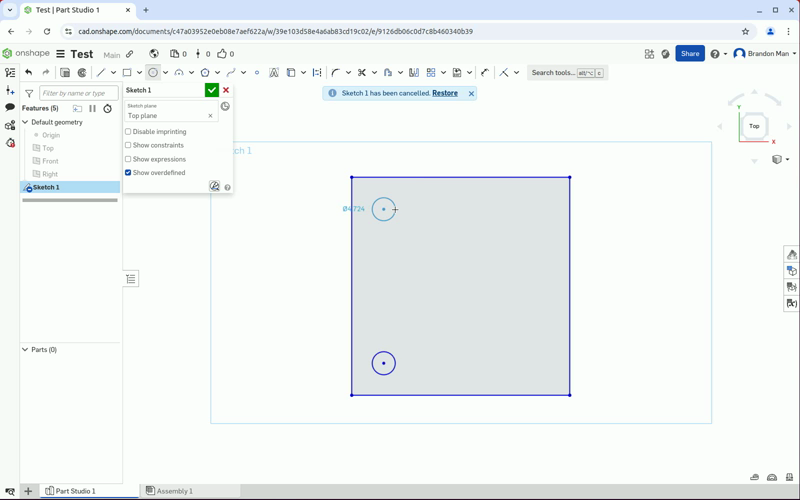
key(esc)
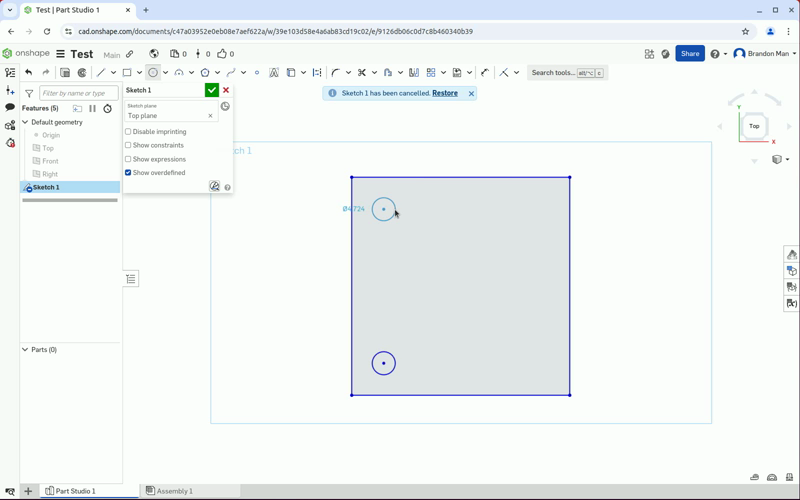
key(c)
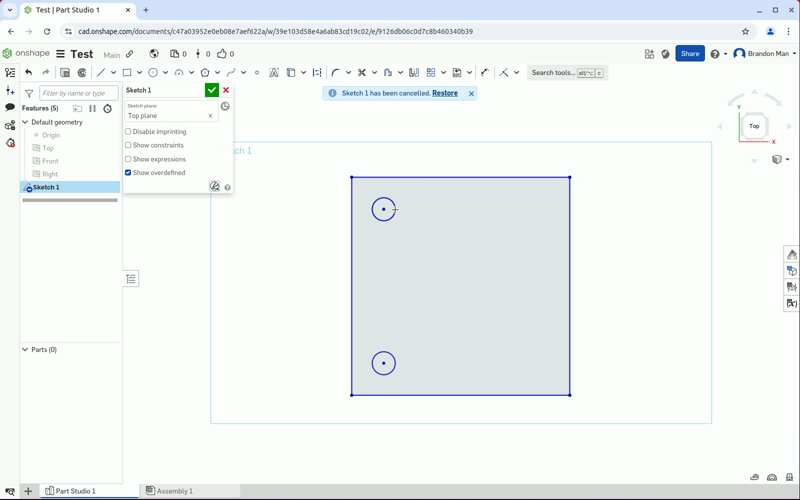
key_down(shift)
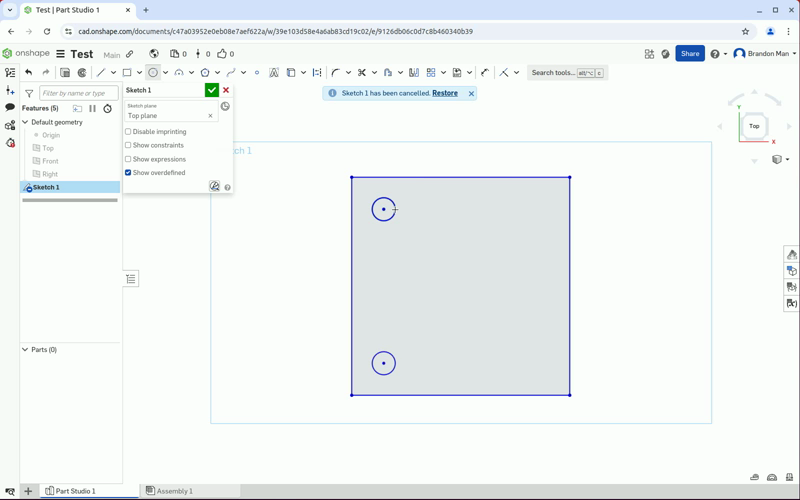
mouse_move(461, 282)
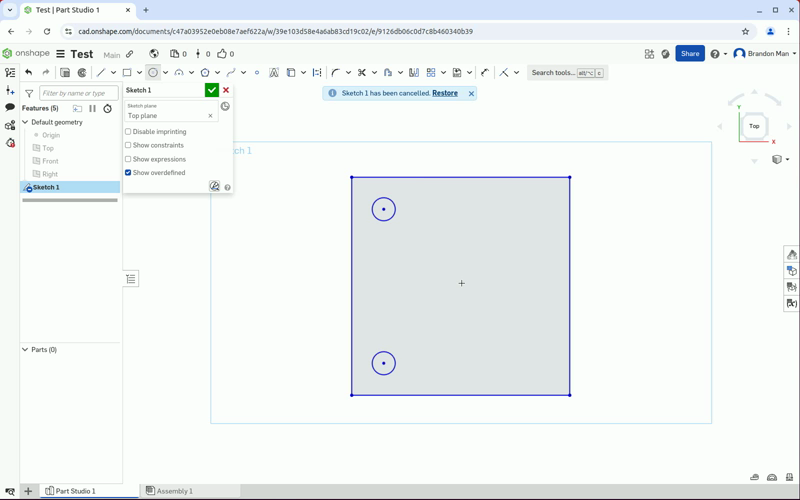
click(461, 282)
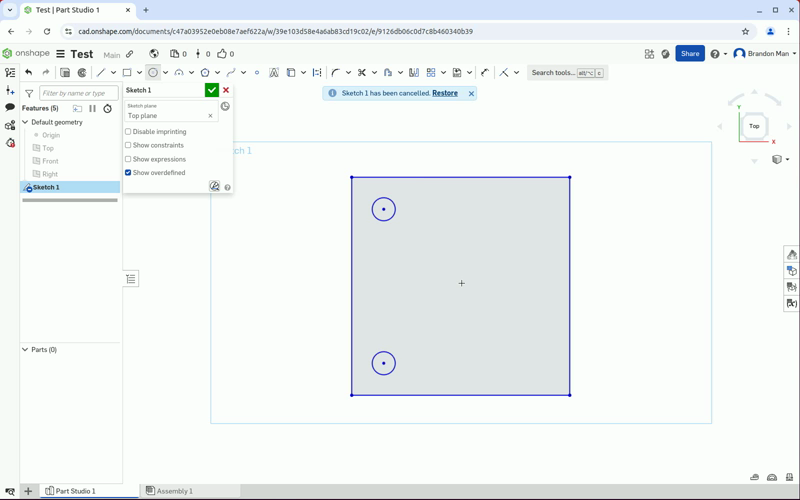
key_up(shift)
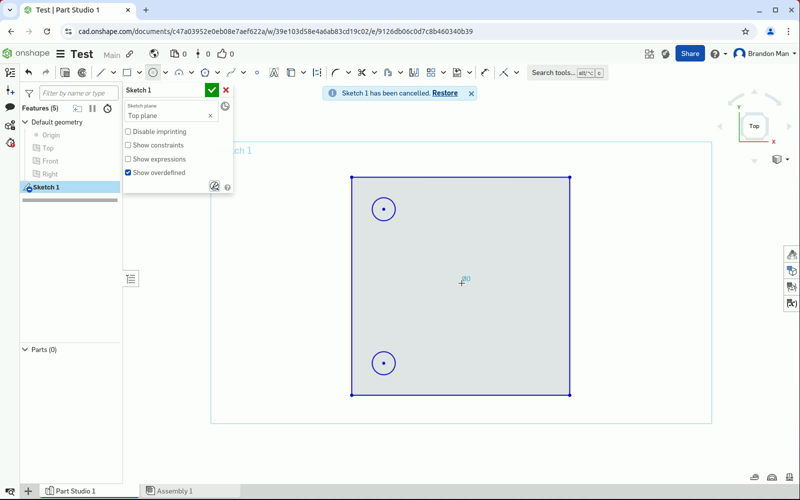
mouse_move(533, 282)
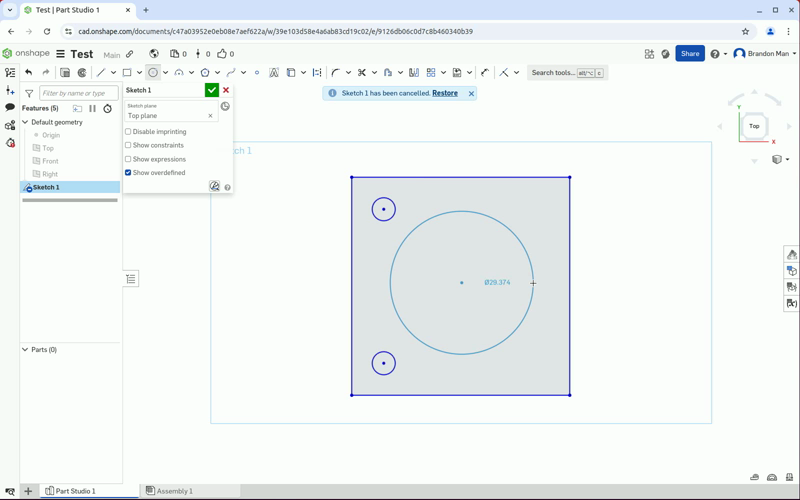
click(533, 282)
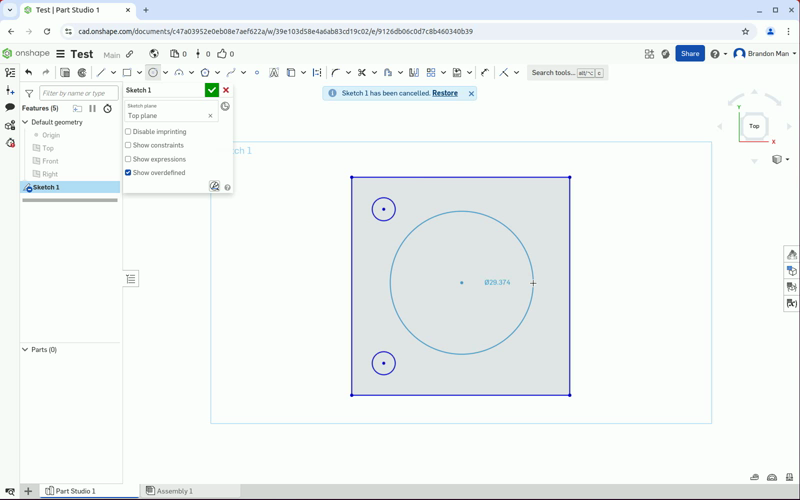
key(esc)
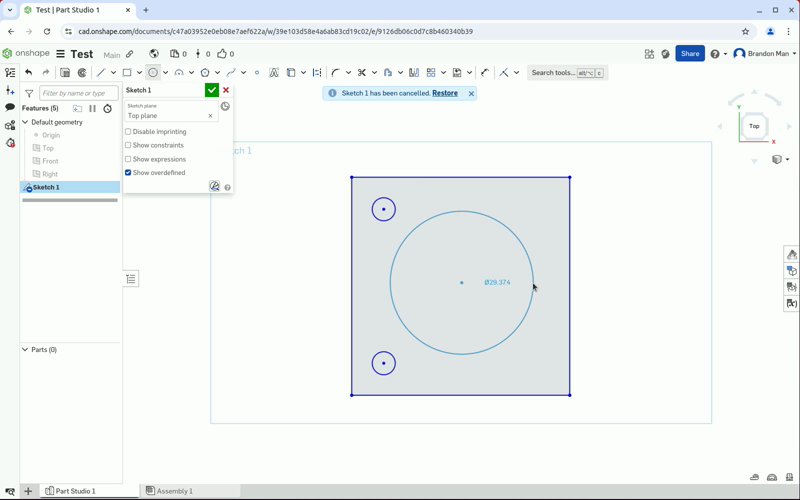
key(c)
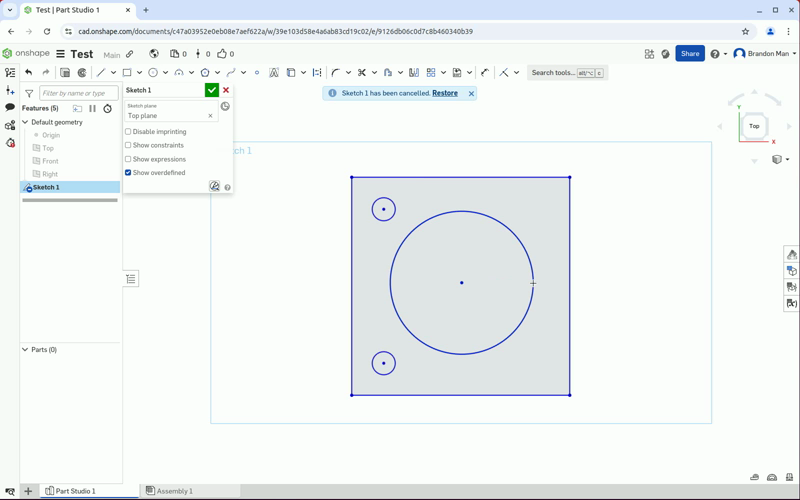
key_down(shift)
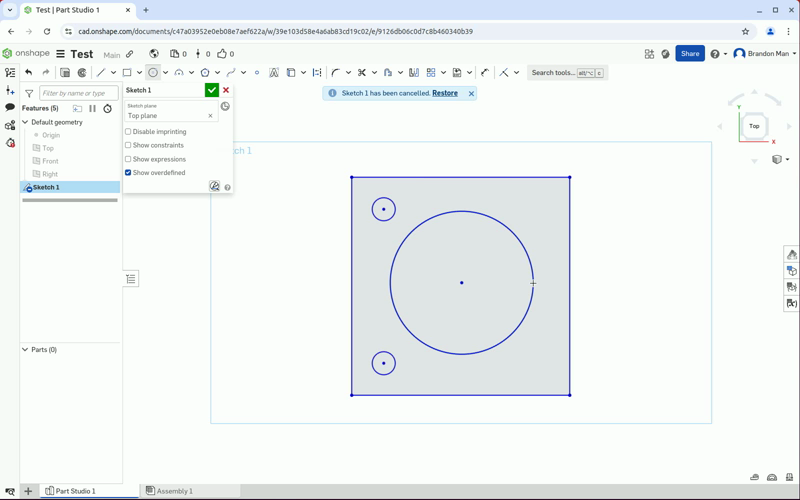
mouse_move(537, 363)
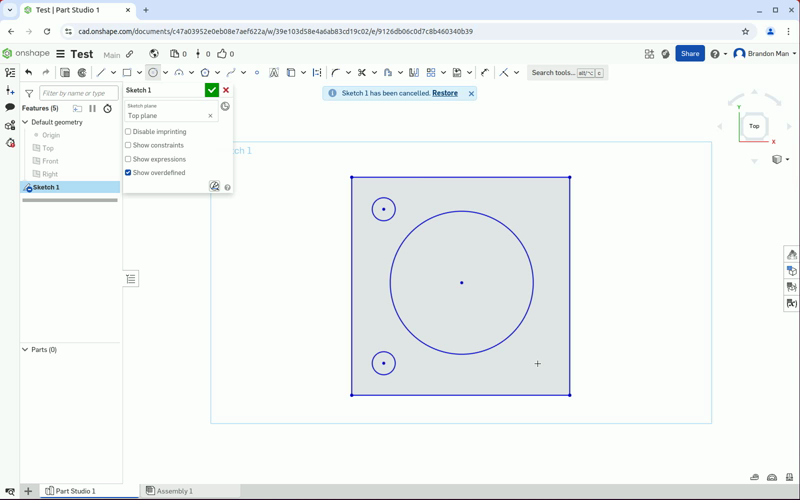
click(537, 363)
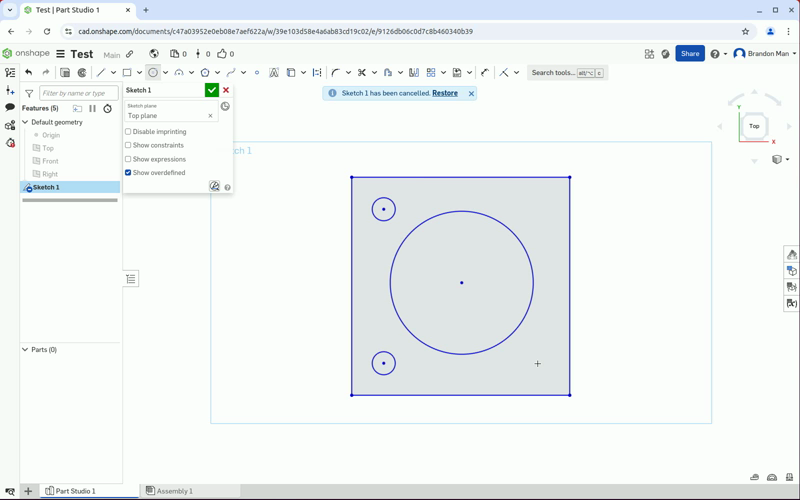
key_up(shift)
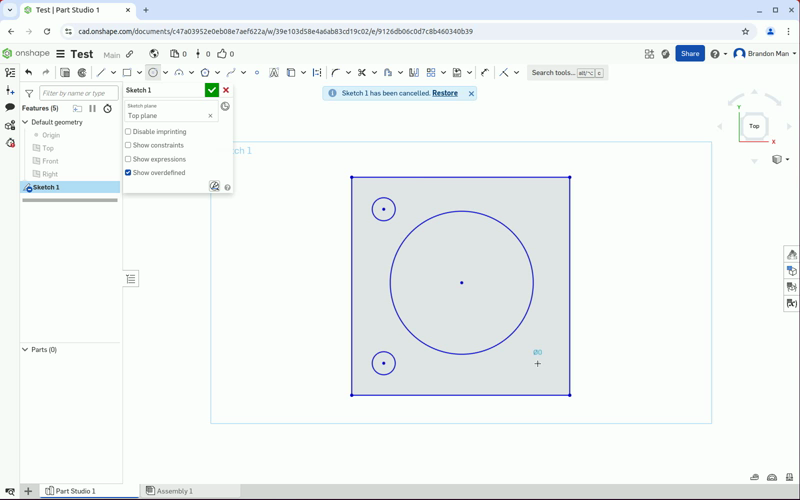
mouse_move(549, 363)
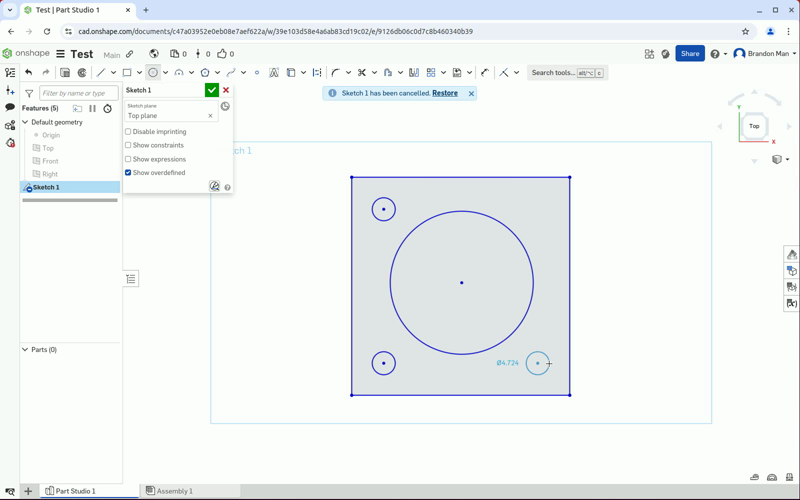
click(549, 363)
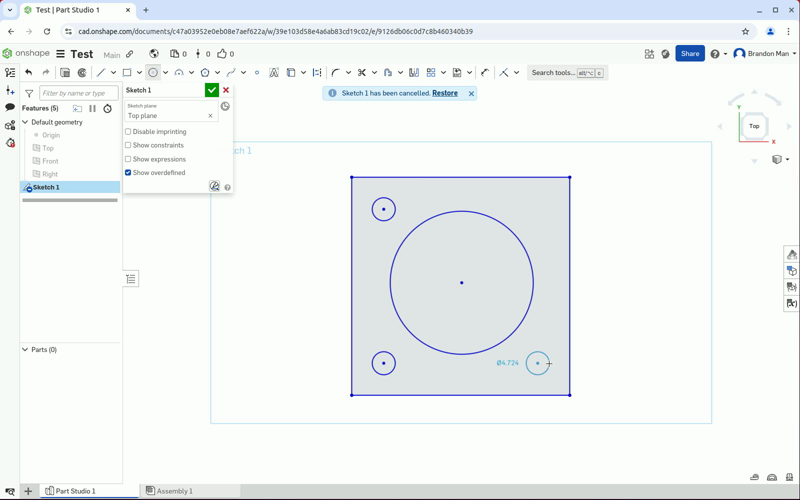
key(esc)
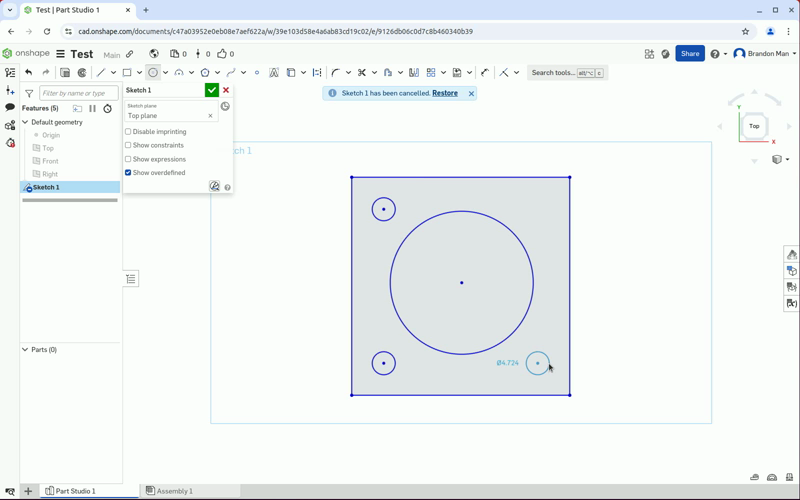
key(c)
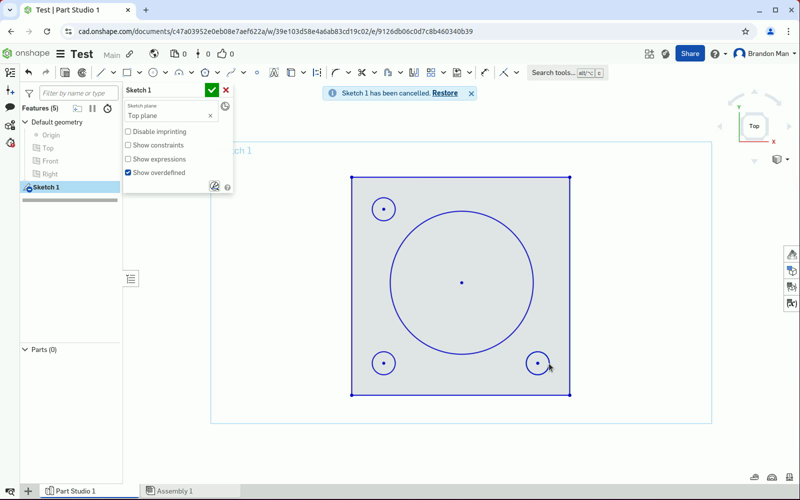
key_down(shift)
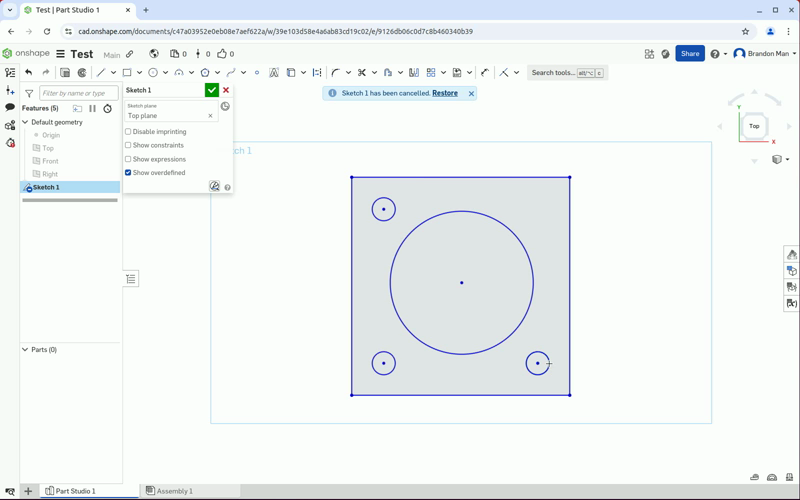
mouse_move(537, 209)
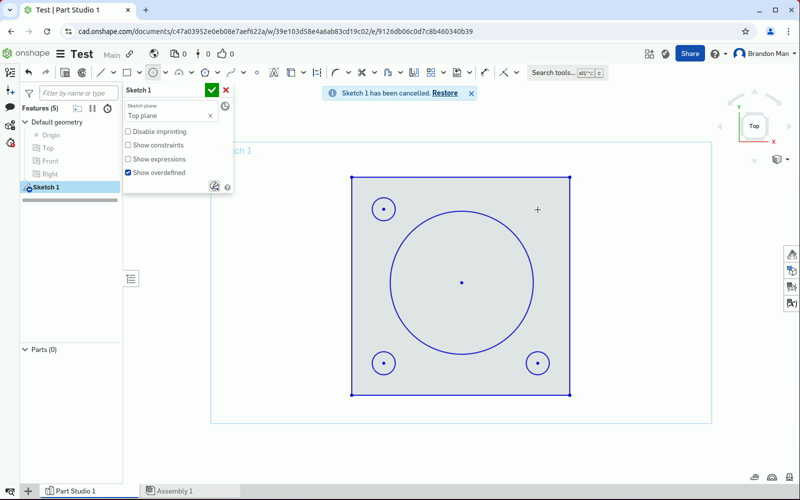
click(537, 209)
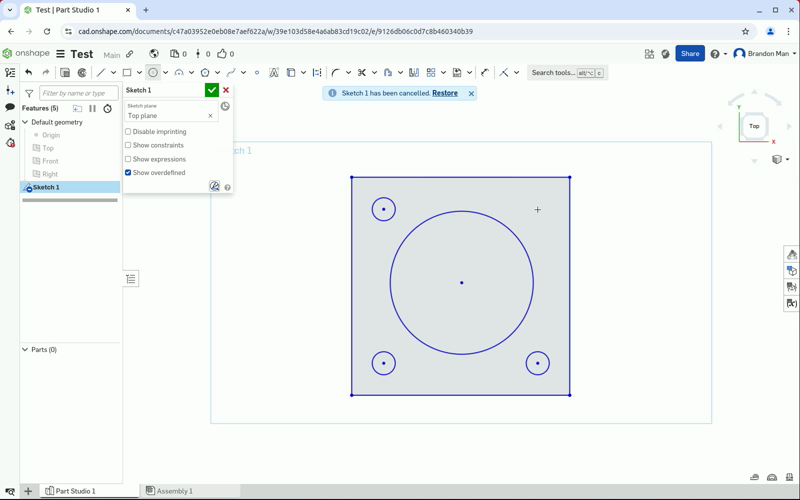
key_up(shift)
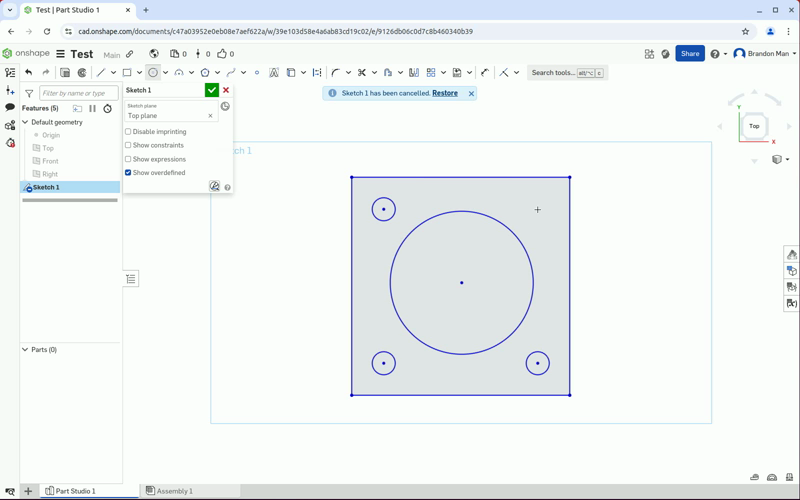
mouse_move(549, 209)
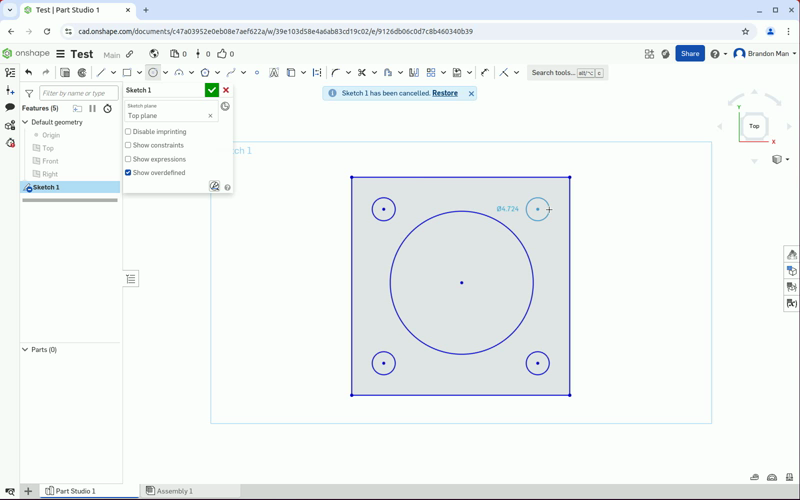
click(549, 209)
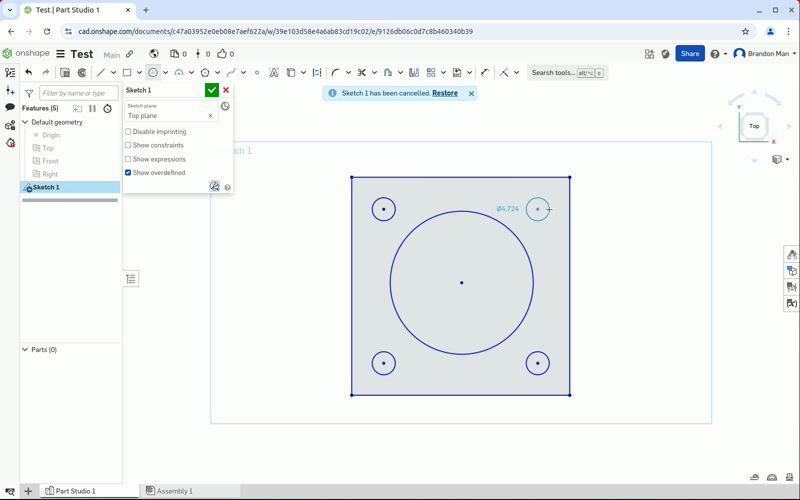
key(esc)
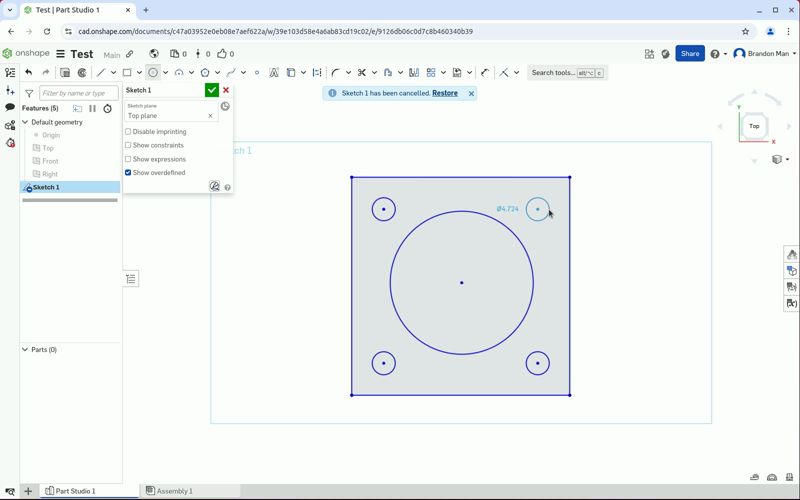
mouse_move(547, 243)
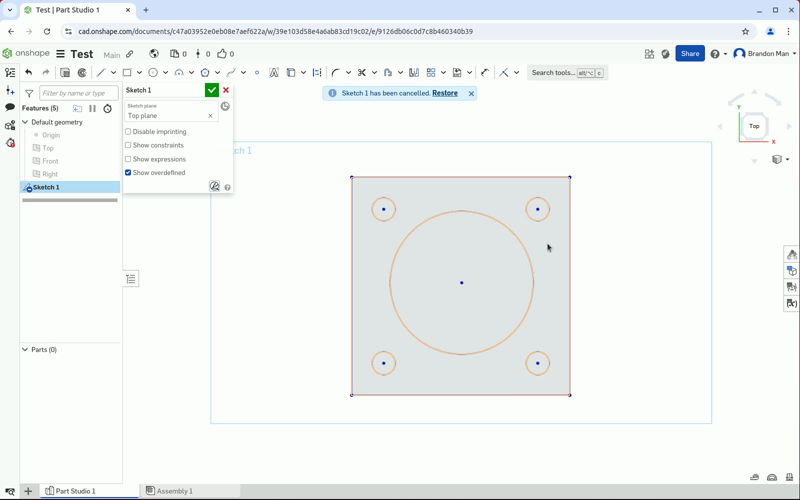
click(547, 243)
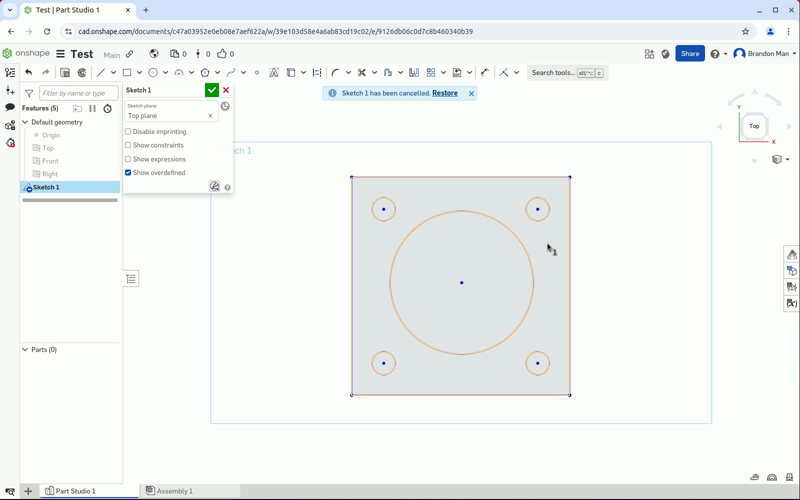
mouse_move(73, 352)
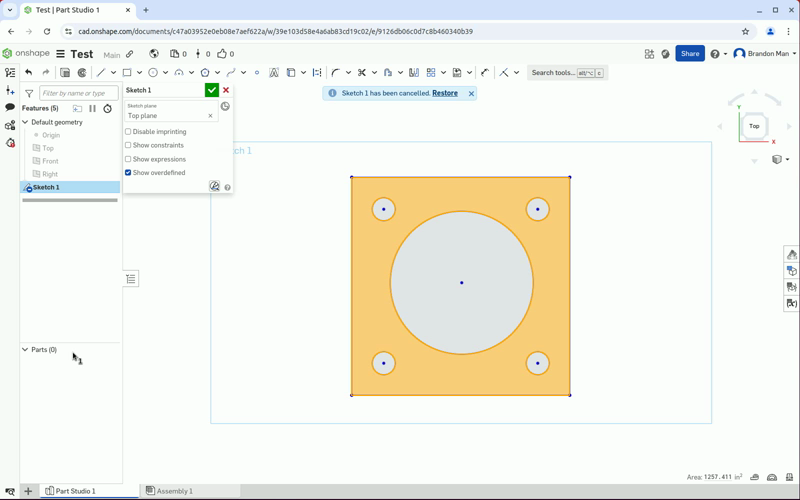
key(shift+y)
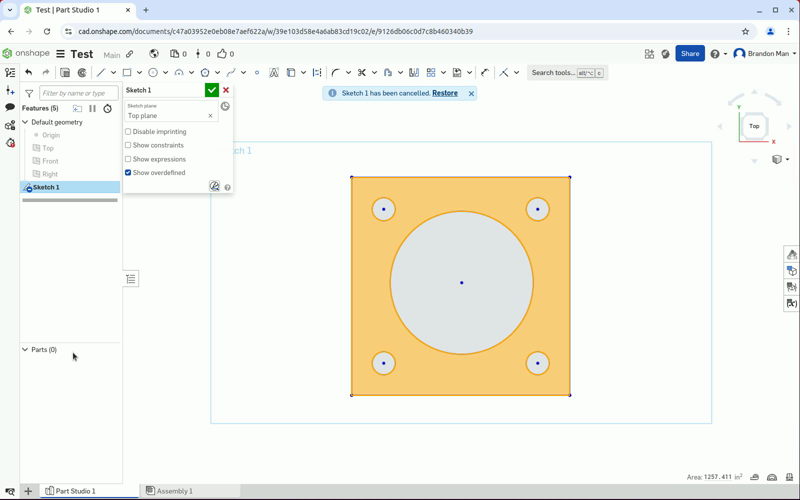
key(shift+e)
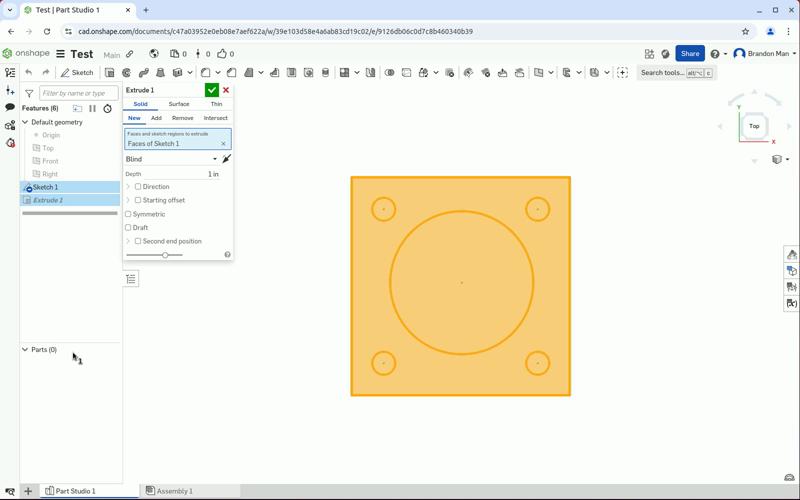
mouse_move(143, 106)
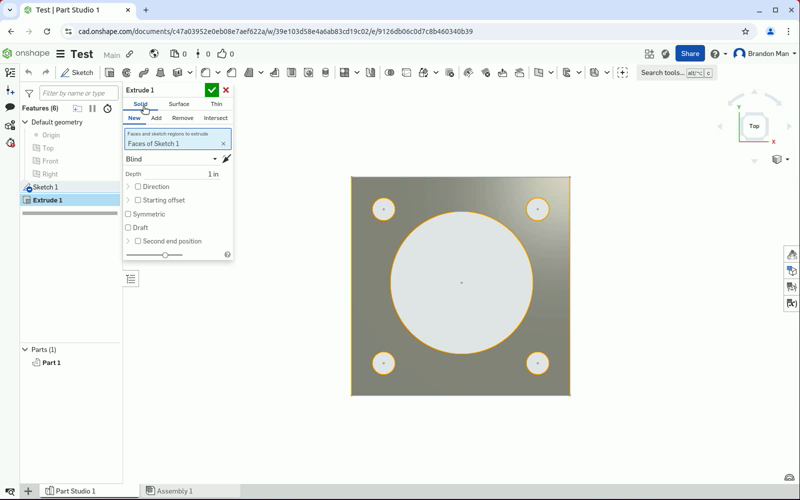
click(143, 106)
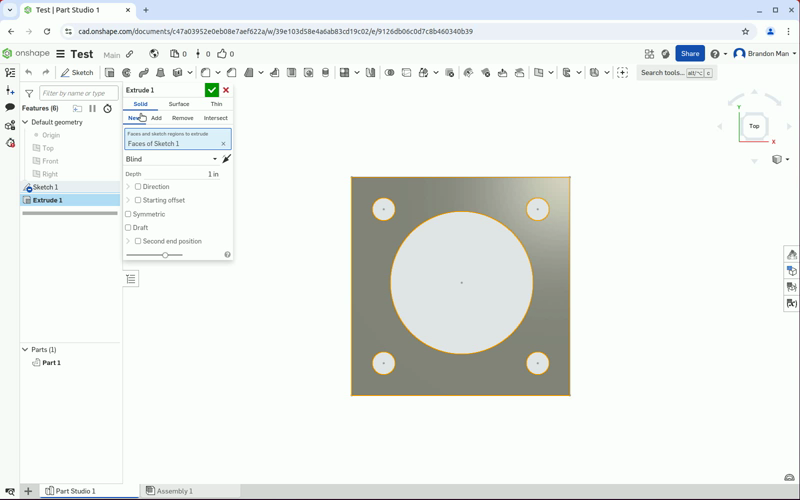
mouse_move(137, 120)
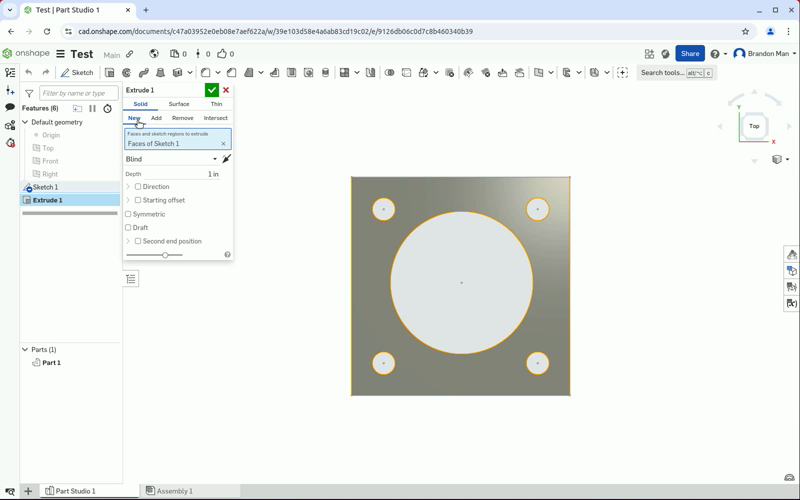
click(137, 120)
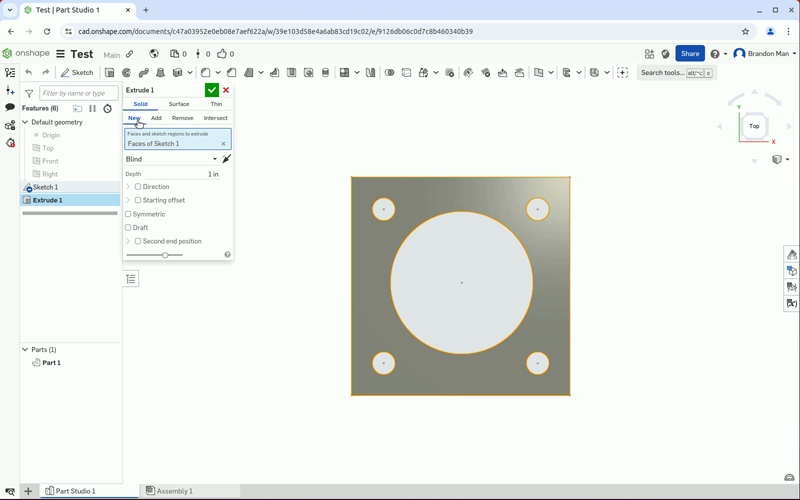
key(tab, 4)
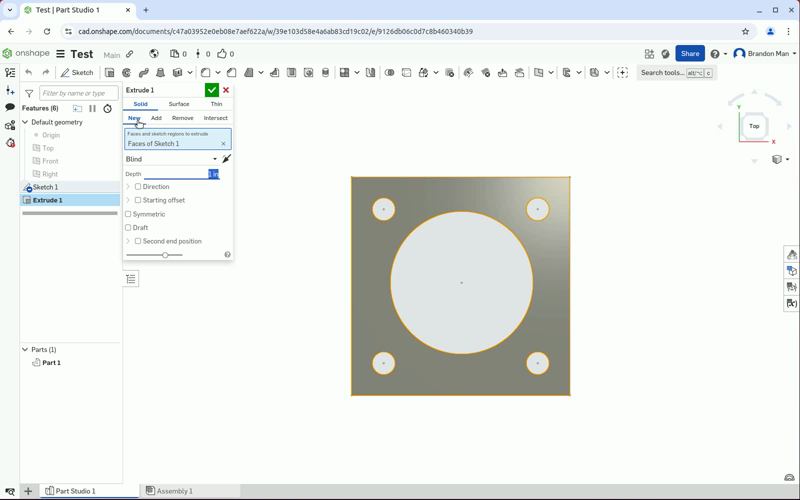
text(3.851)
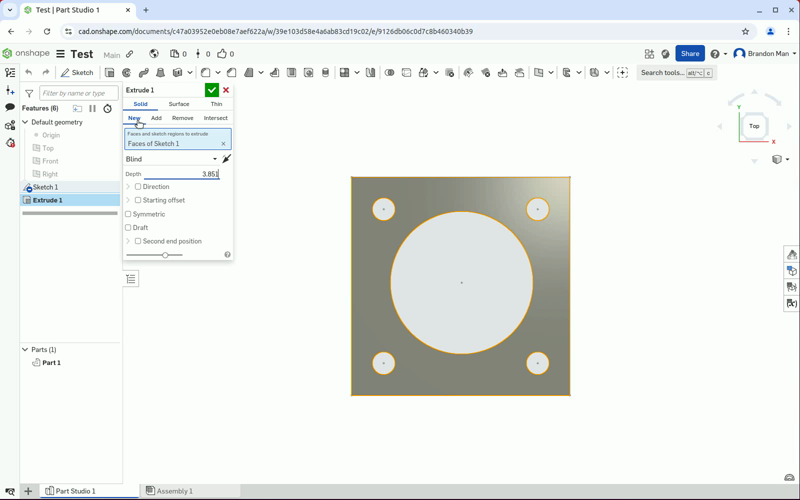
key(enter)
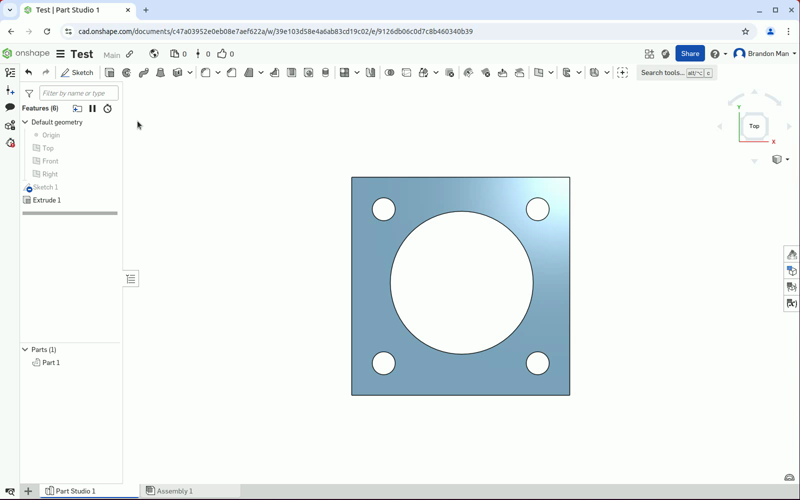
key(shift+h)
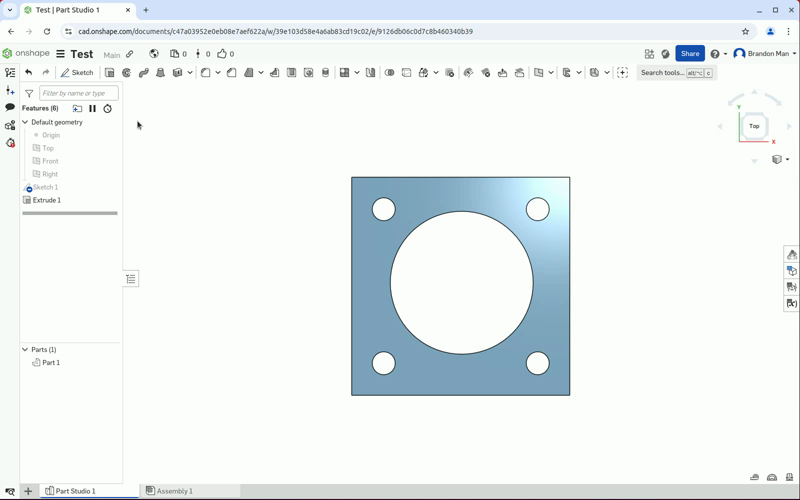
key(shift+h)
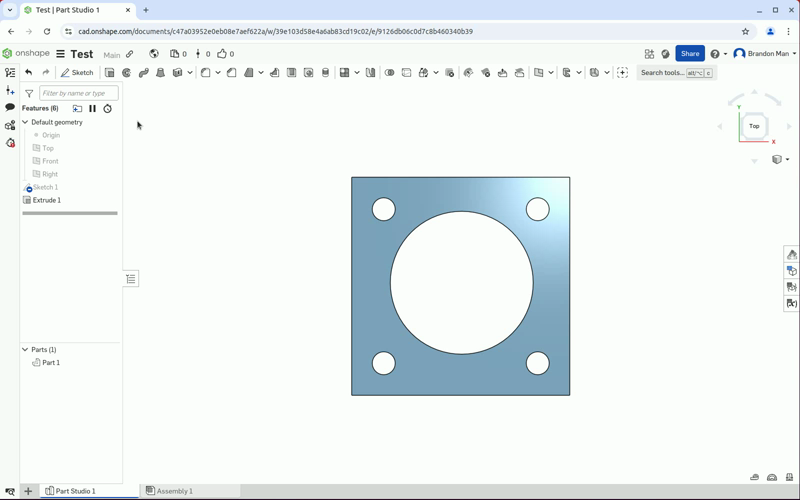
mouse_move(73, 189)
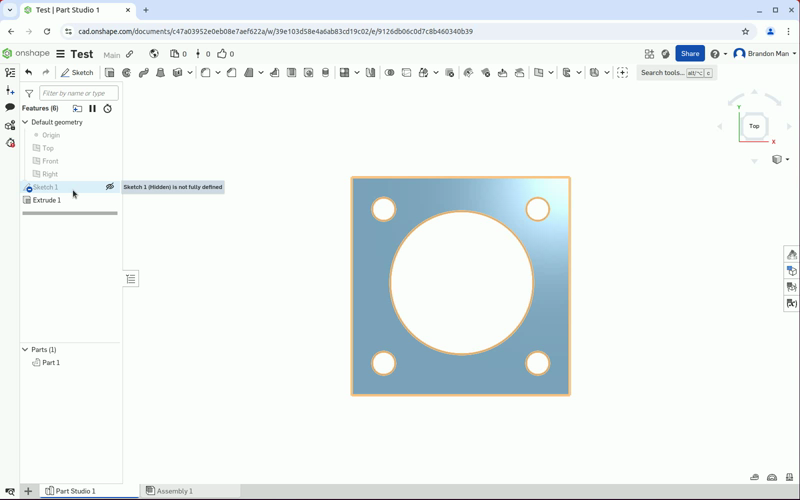
click(73, 189)
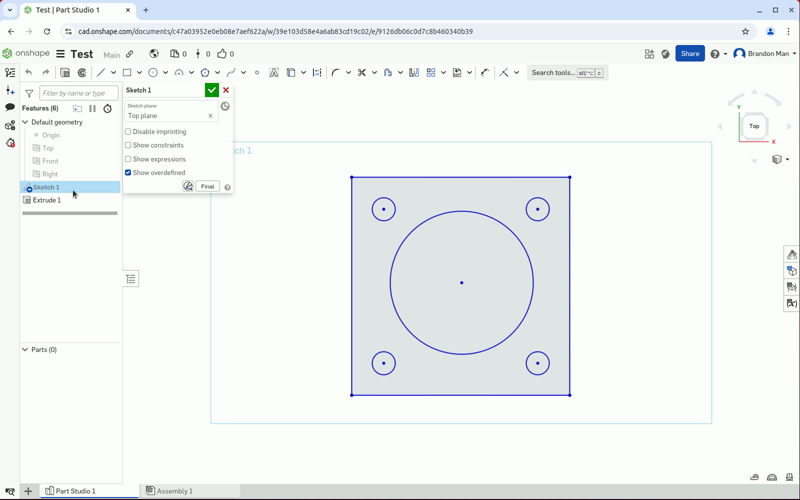
mouse_move(229, 92)
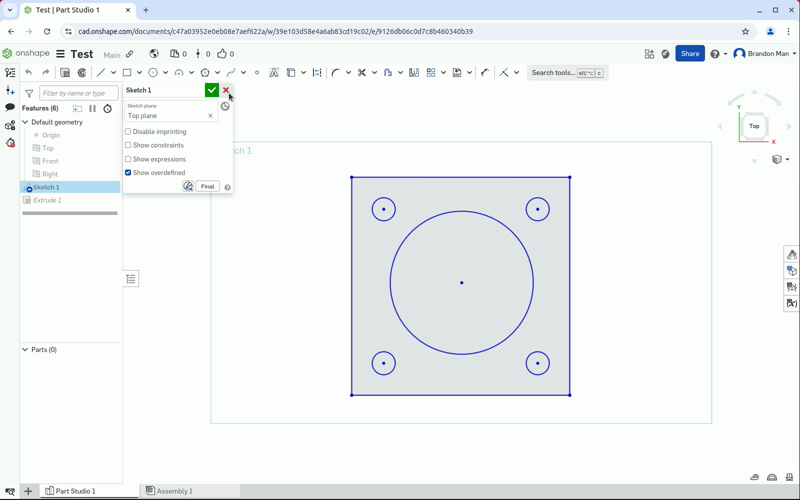
click(229, 92)
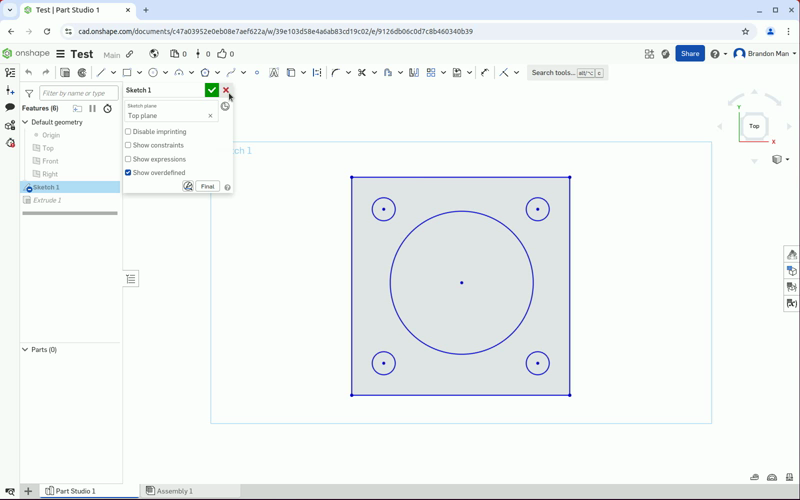
key(shift+s)
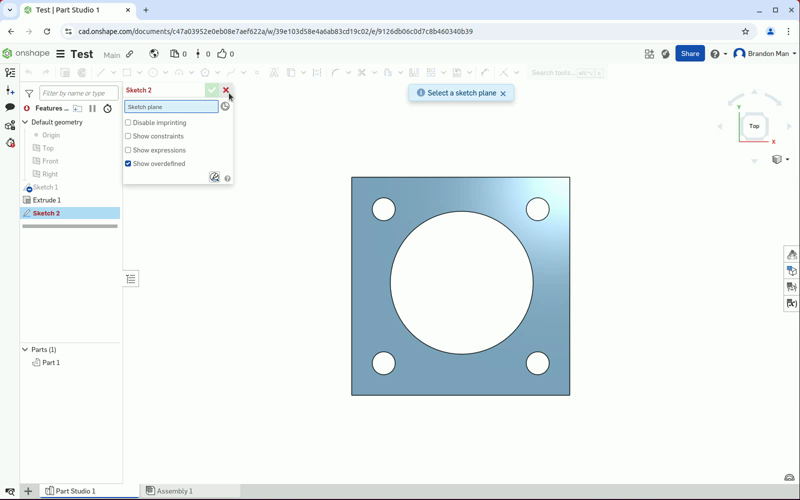
mouse_move(73, 150)
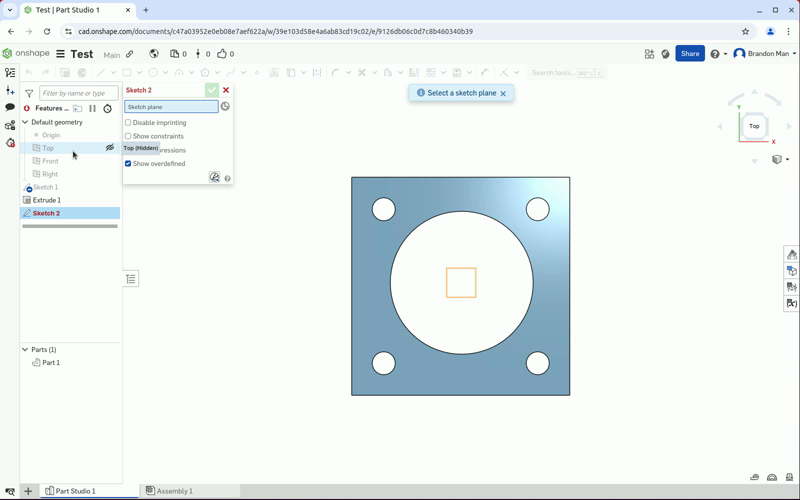
click(73, 150)
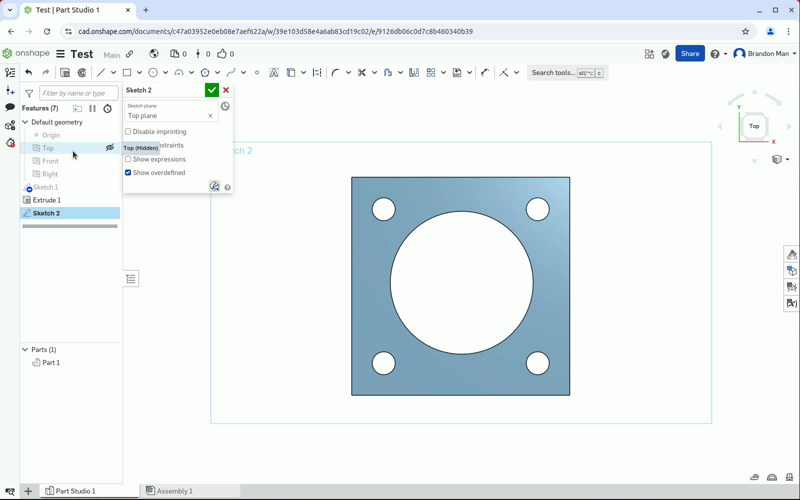
mouse_move(73, 352)
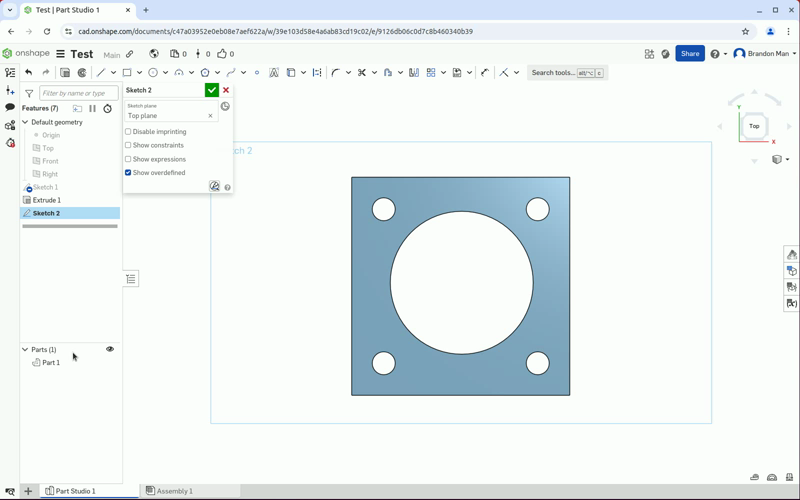
key(y)
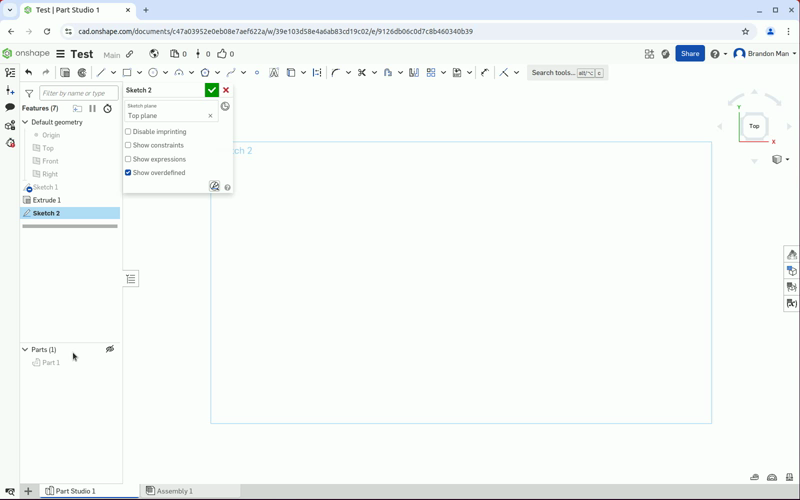
key(c)
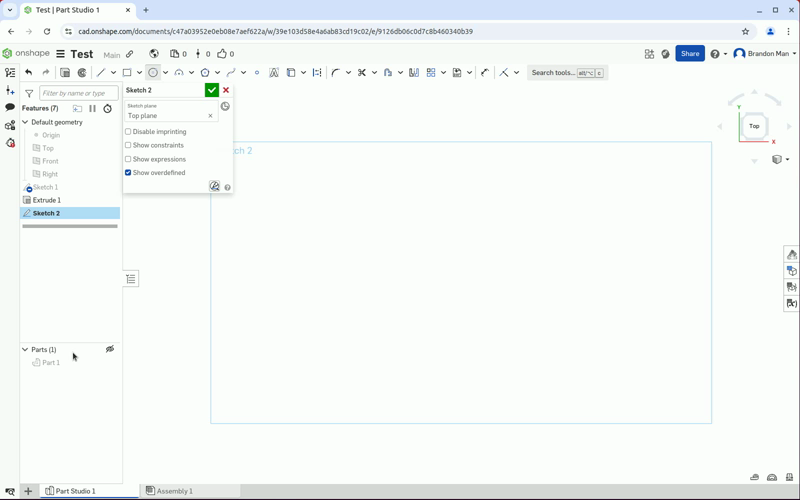
key_down(shift)
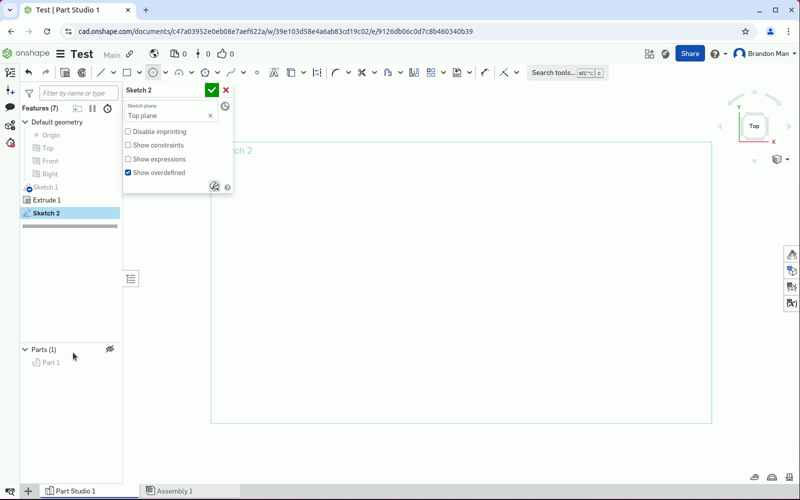
mouse_move(460, 282)
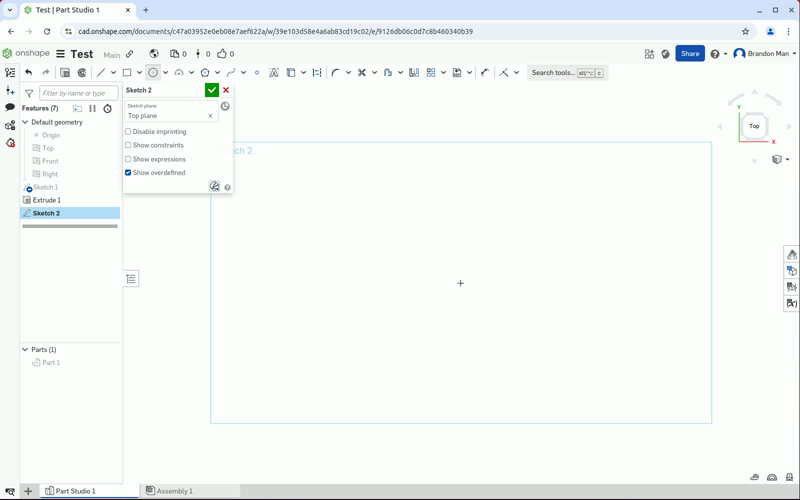
click(460, 282)
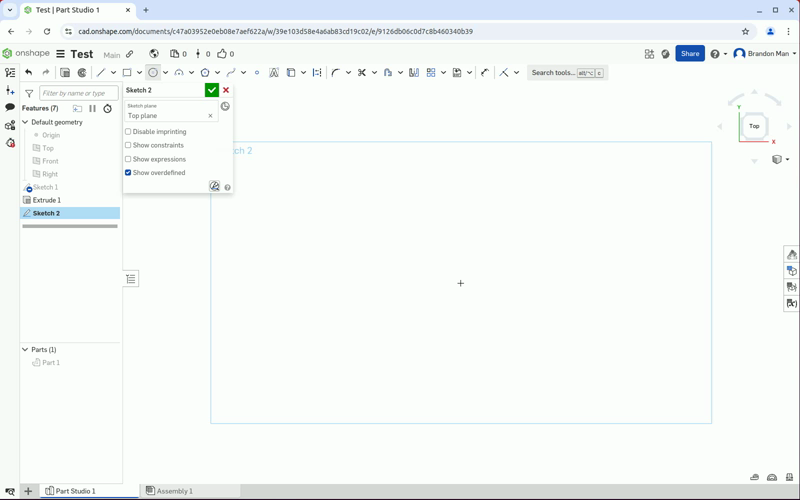
key_up(shift)
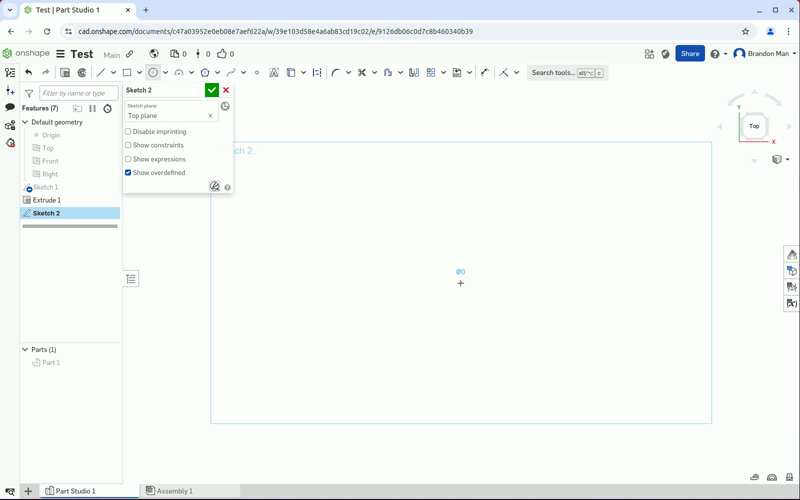
mouse_move(532, 282)
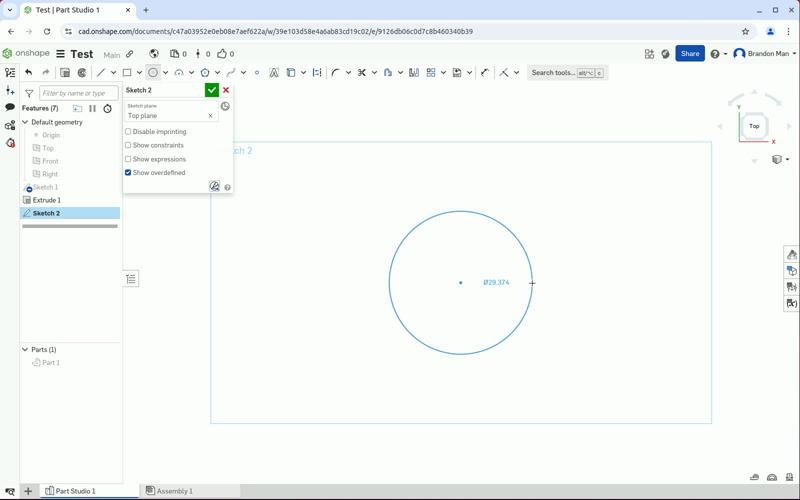
click(532, 282)
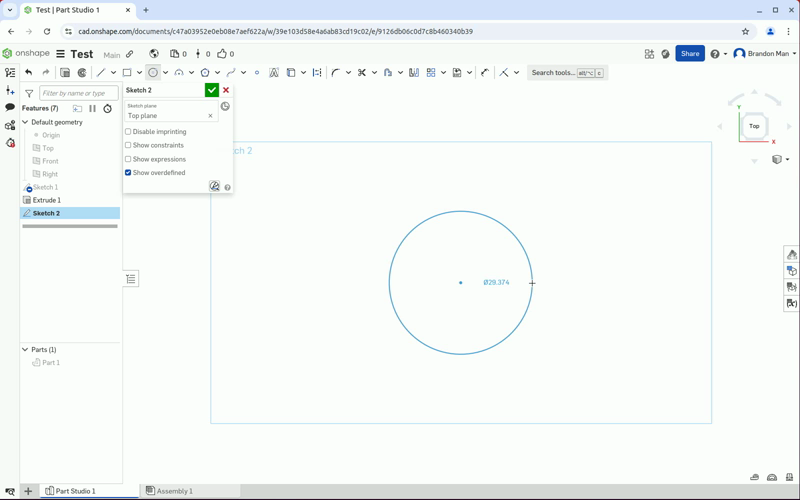
key(esc)
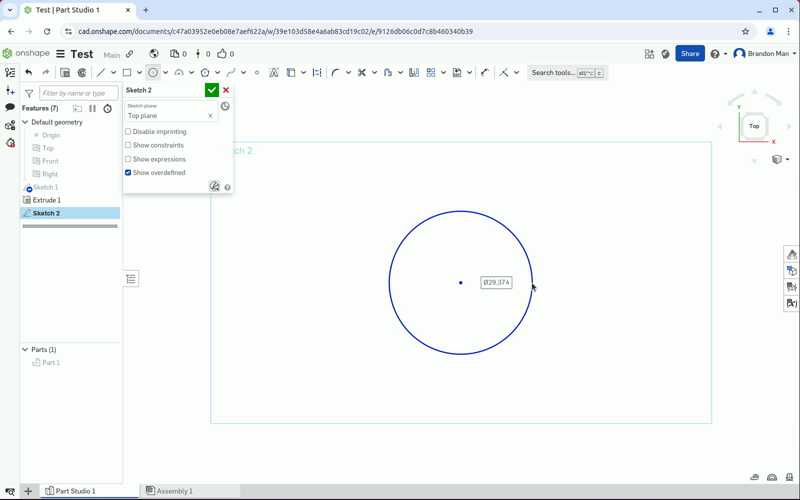
key(c)
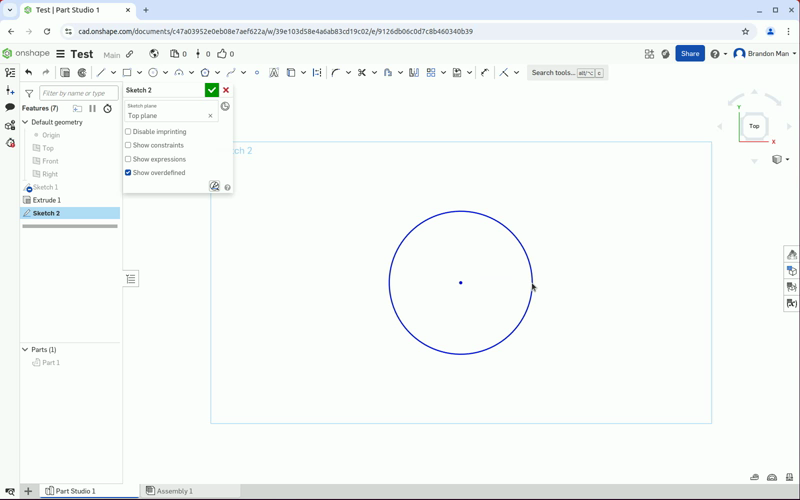
key_down(shift)
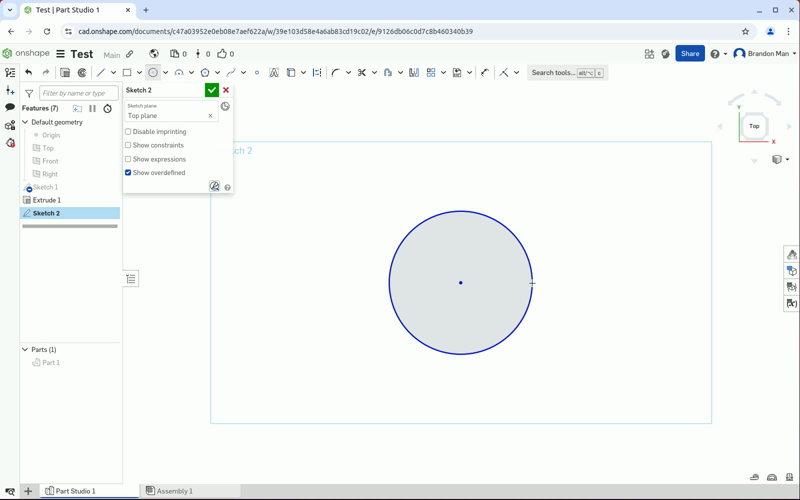
mouse_move(460, 282)
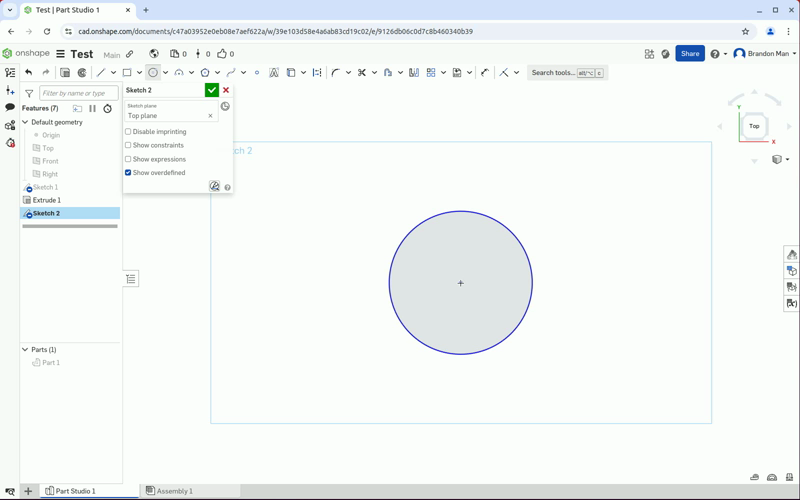
click(460, 282)
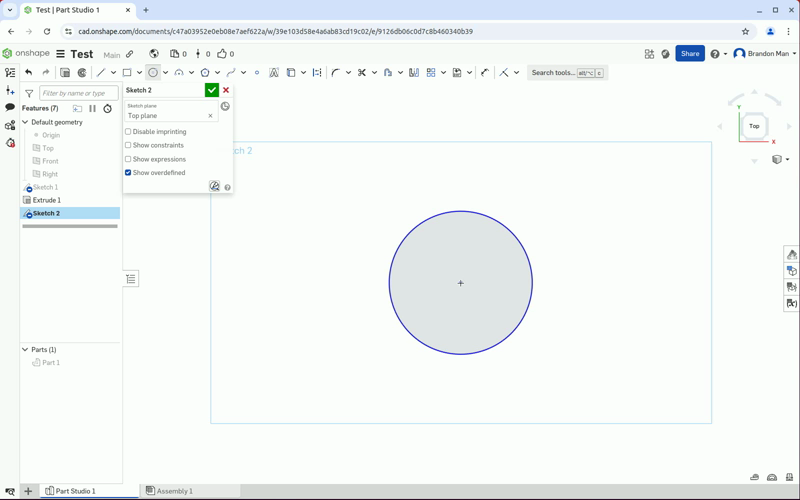
key_up(shift)
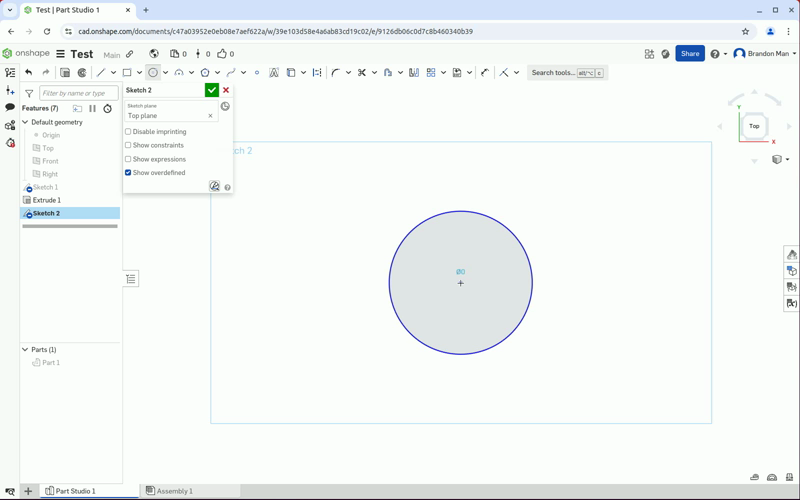
mouse_move(521, 282)
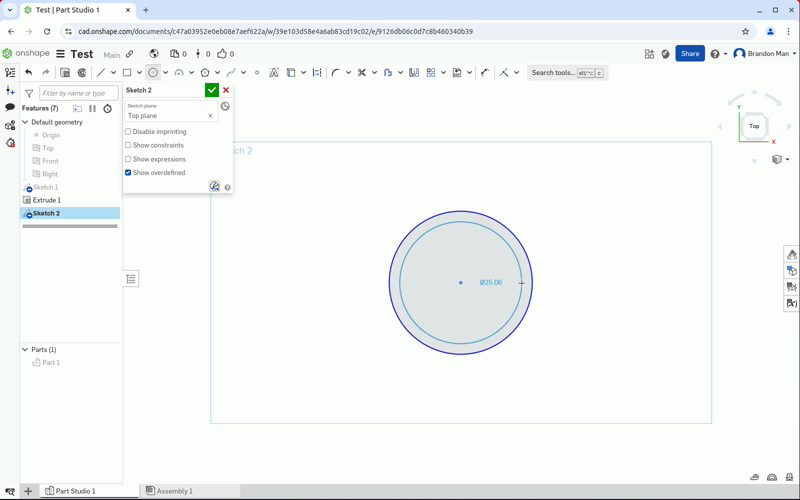
click(521, 282)
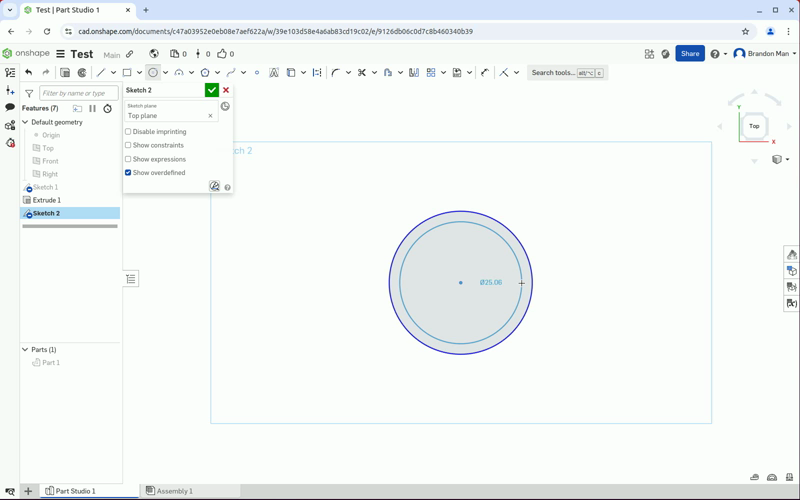
key(esc)
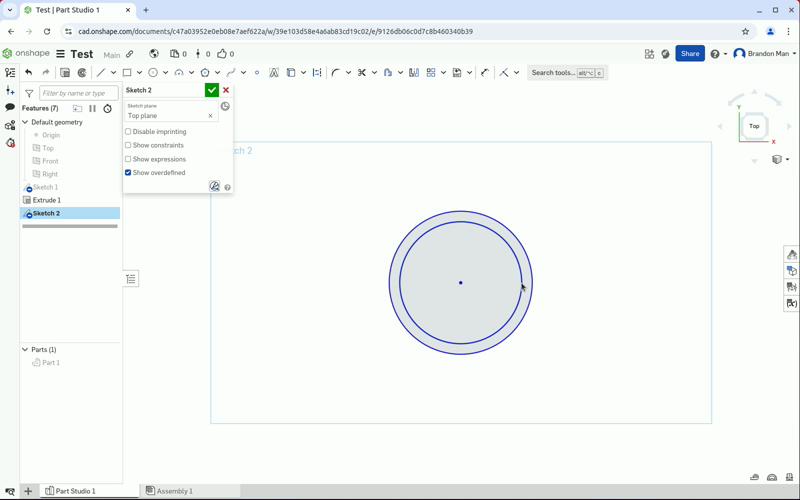
mouse_move(524, 309)
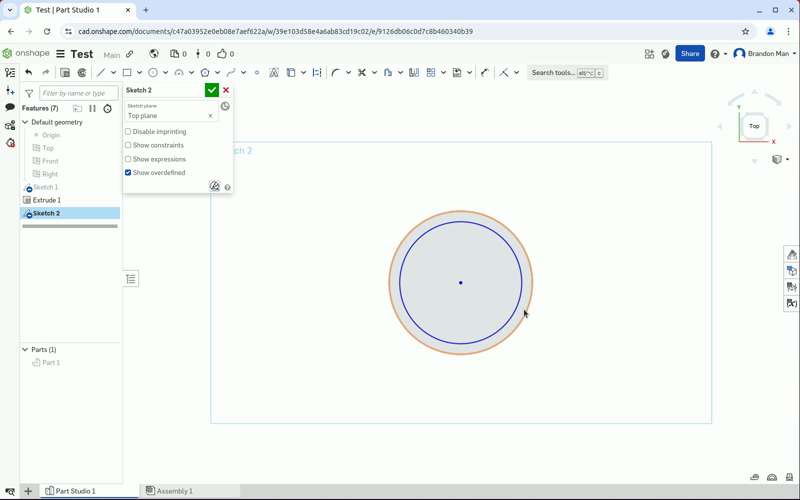
click(524, 309)
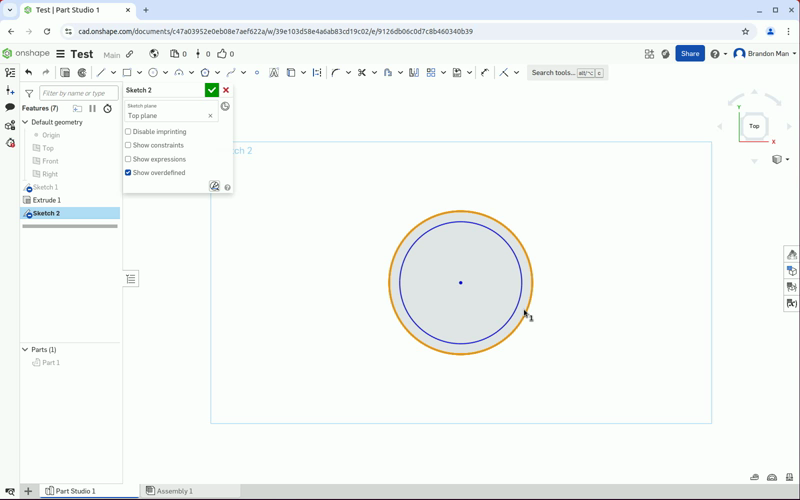
mouse_move(73, 352)
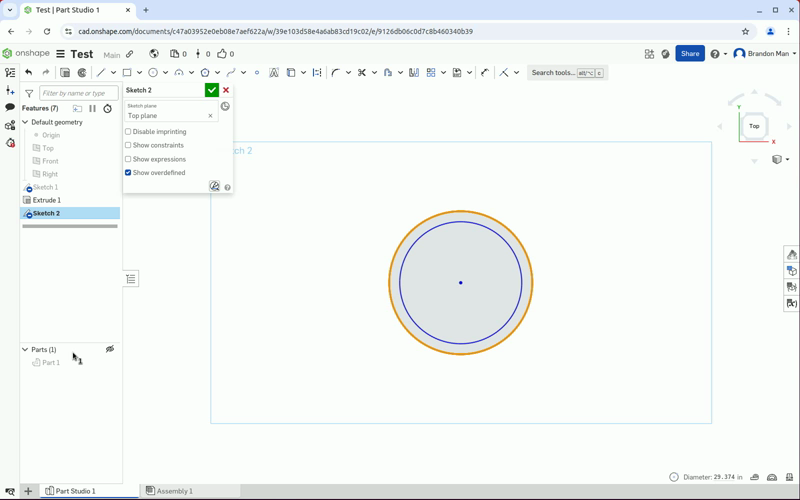
key(shift+y)
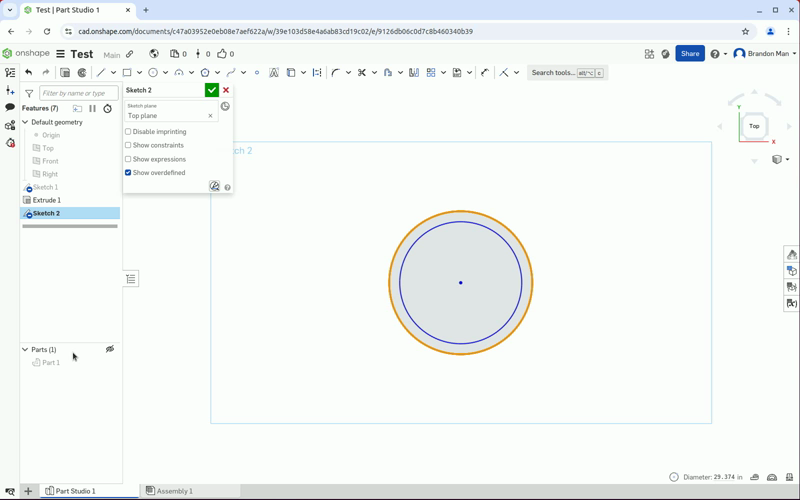
key(shift+e)
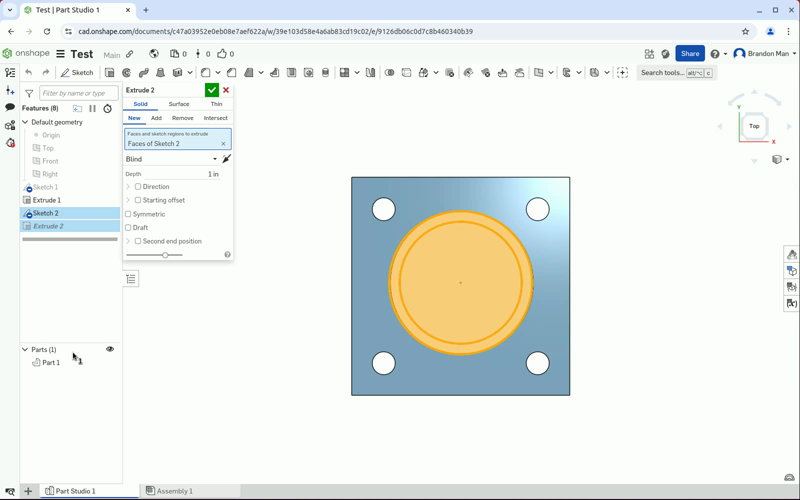
mouse_move(143, 106)
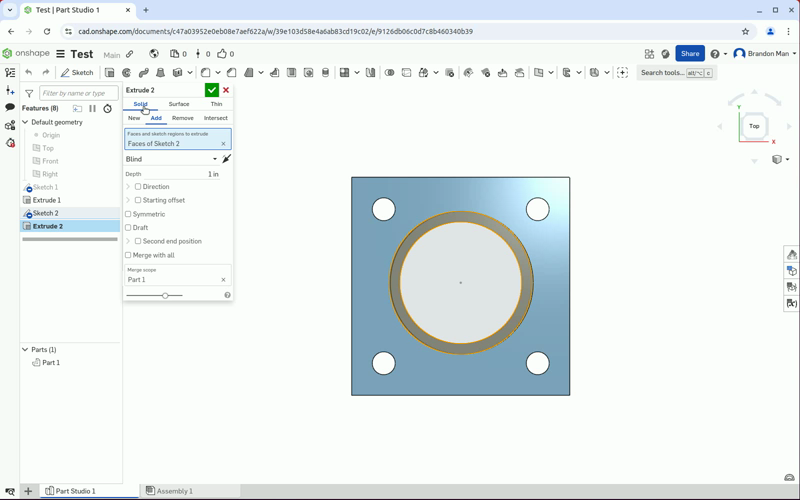
click(143, 106)
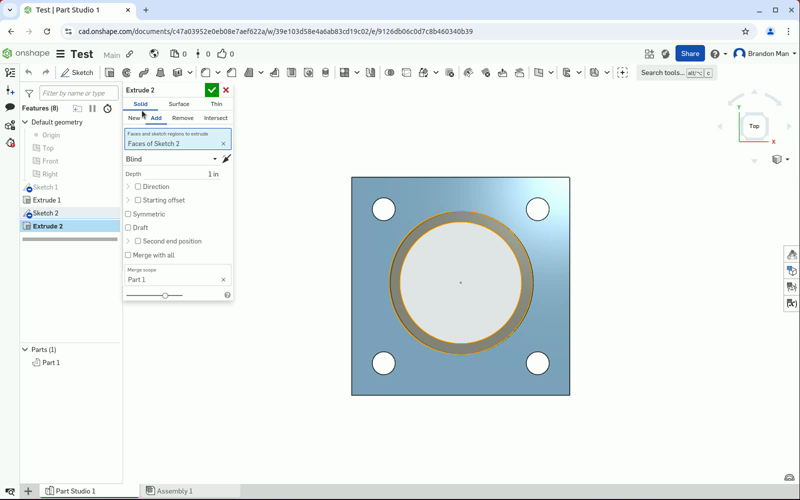
mouse_move(137, 120)
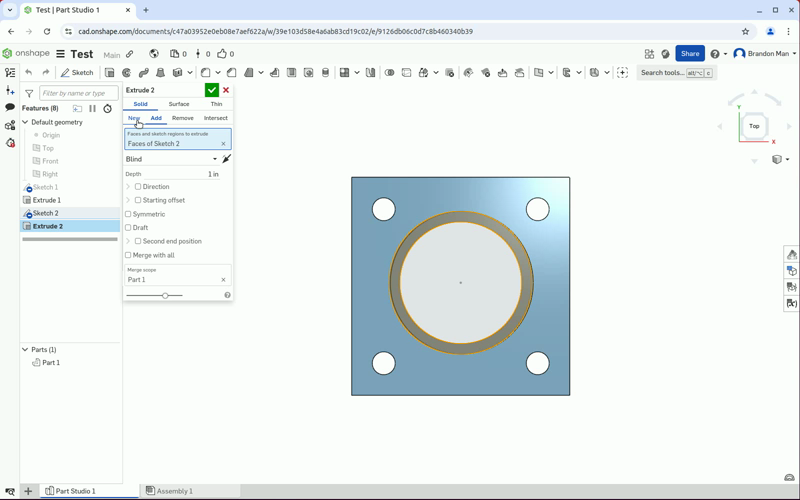
click(137, 120)
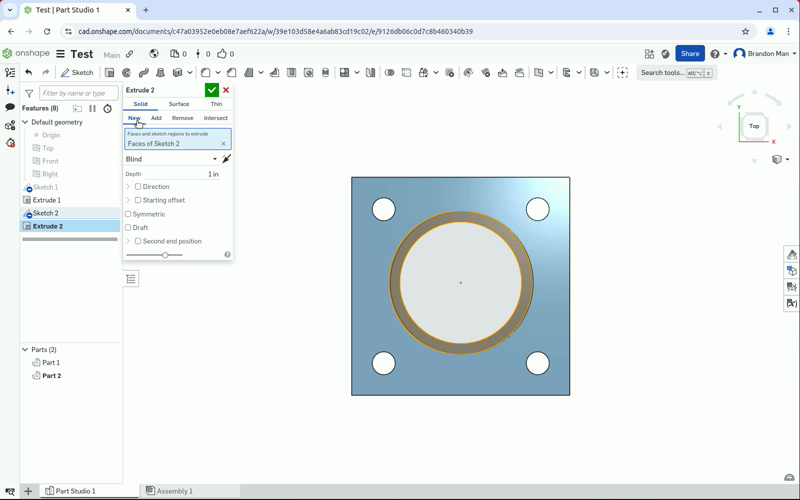
key(tab, 4)
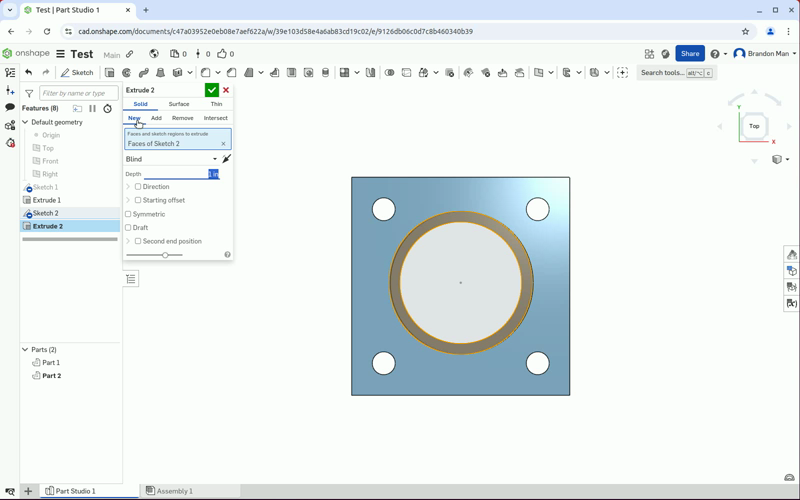
text(3.851)
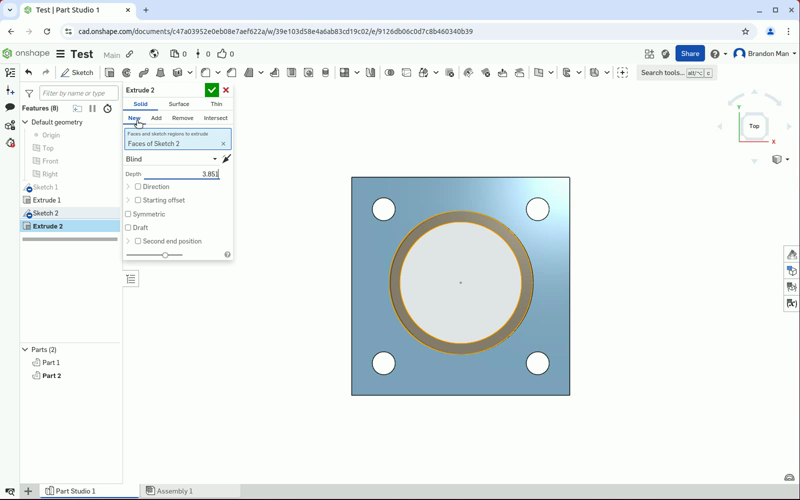
key(enter)
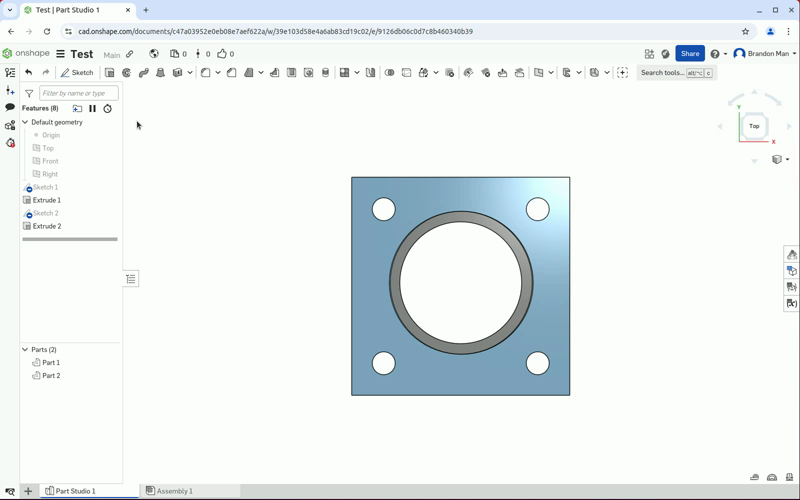
key(shift+h)
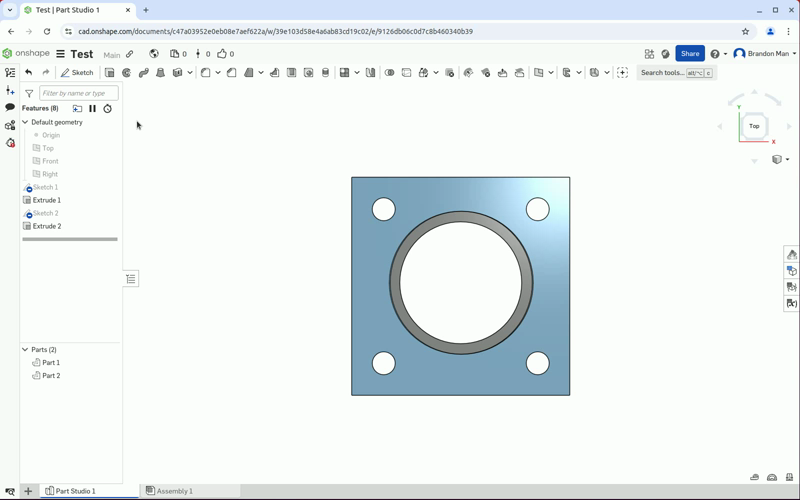
key(shift+h)
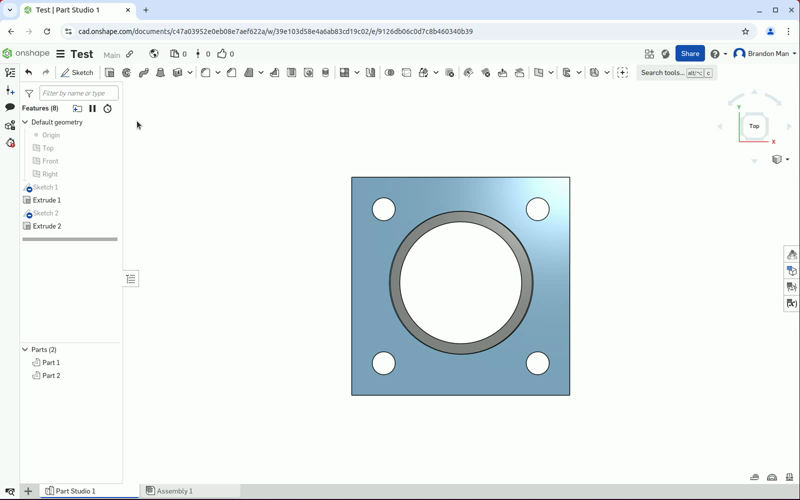
mouse_move(73, 189)
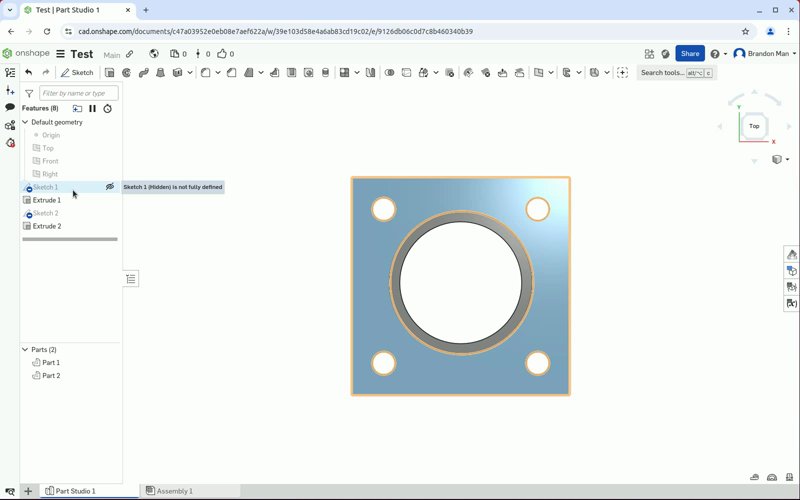
click(73, 189)
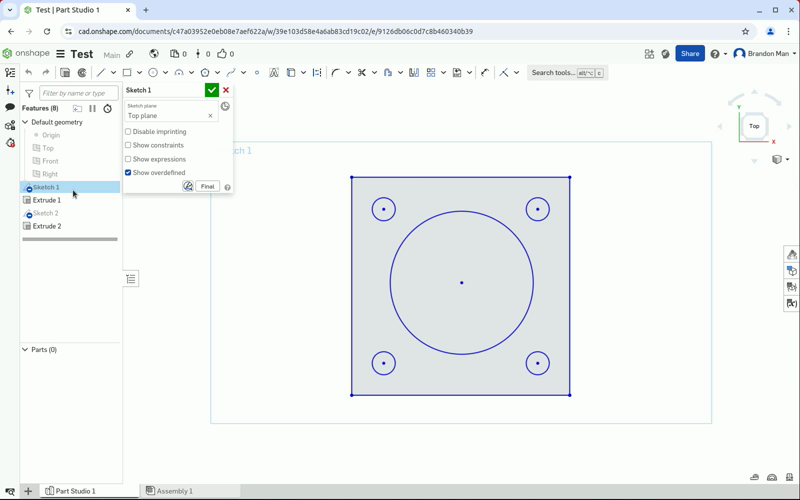
mouse_move(229, 92)
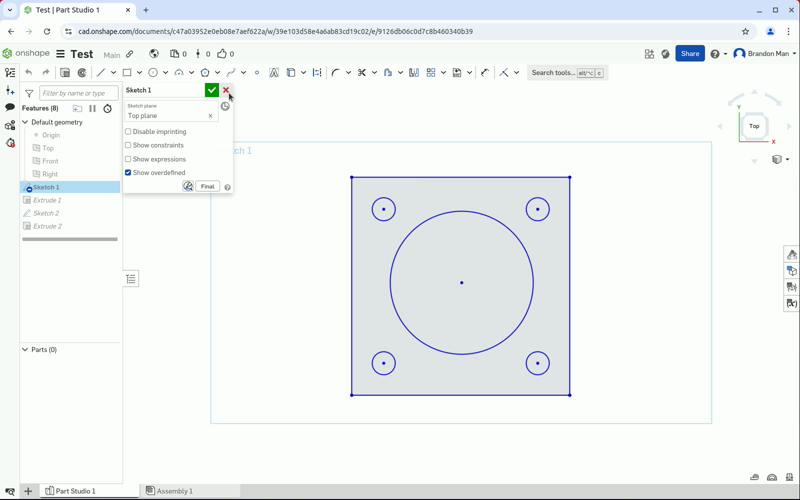
click(229, 92)
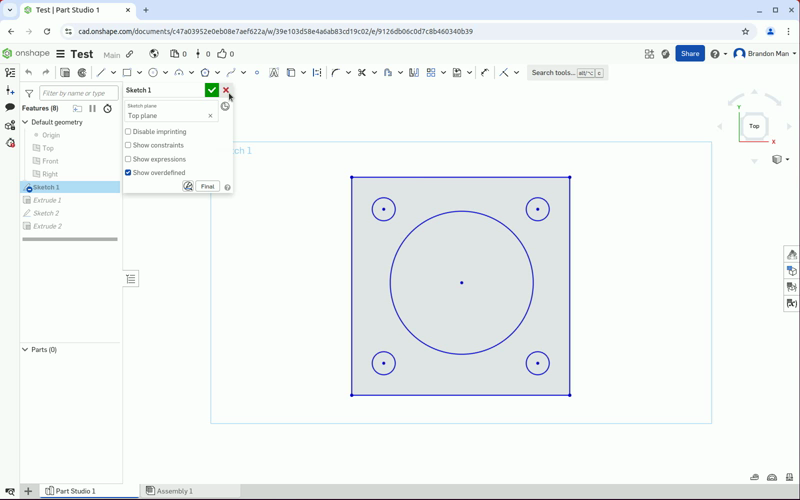
key(shift+s)
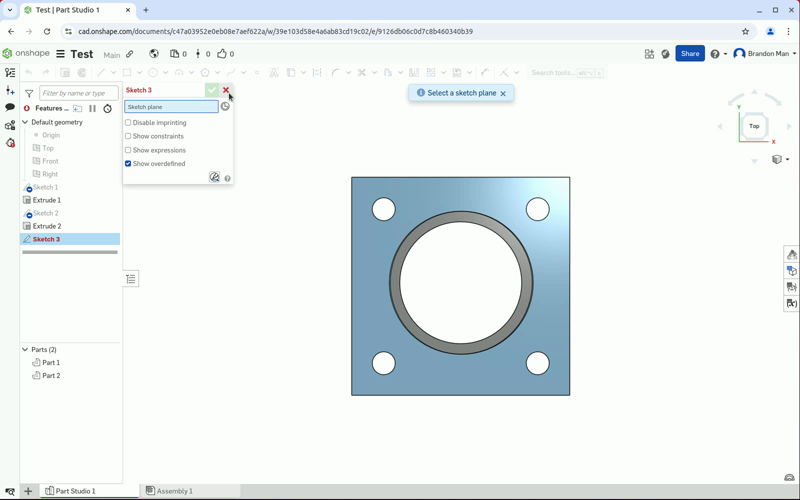
mouse_move(73, 150)
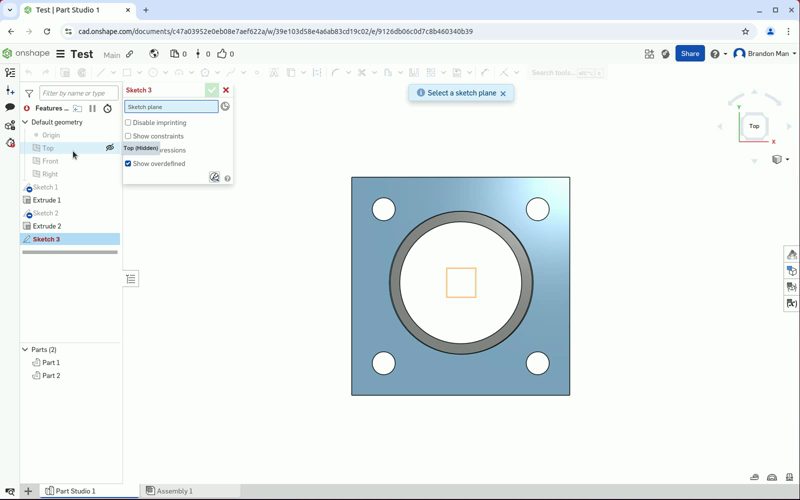
click(73, 150)
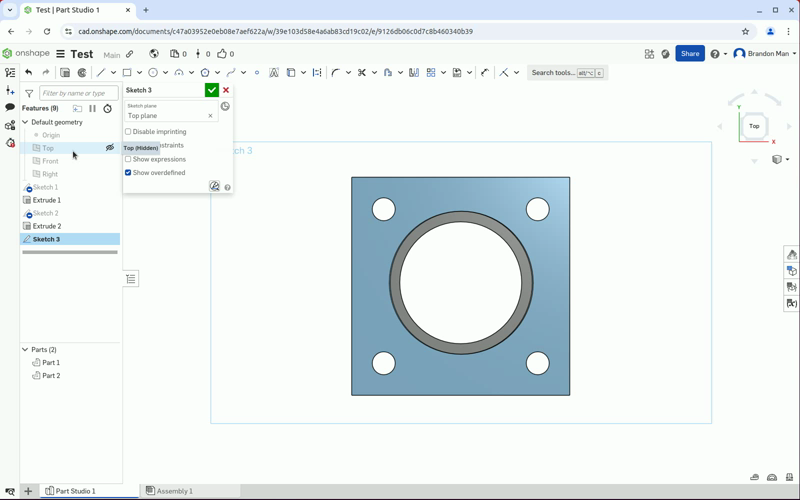
mouse_move(73, 352)
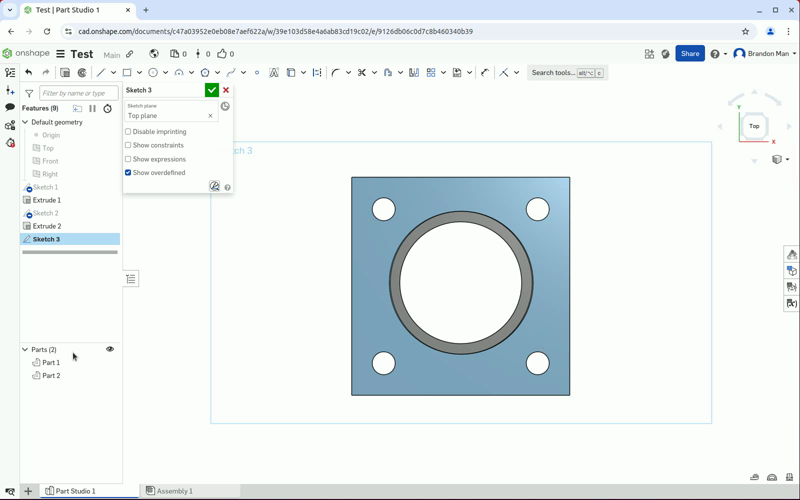
key(y)
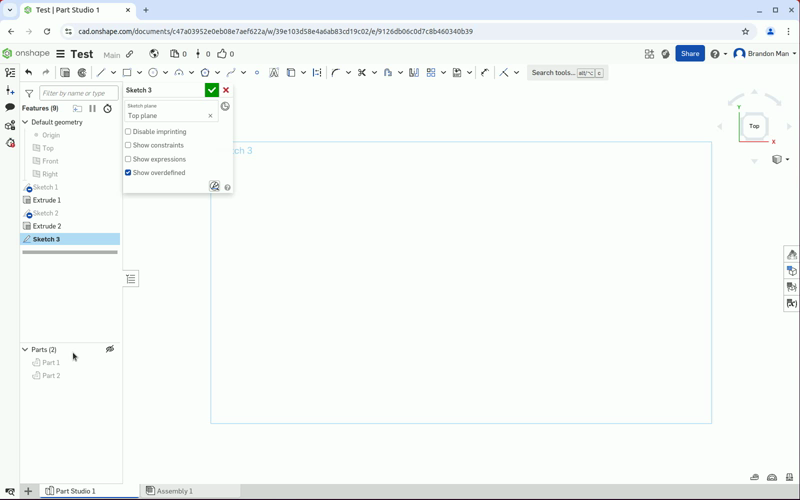
key(c)
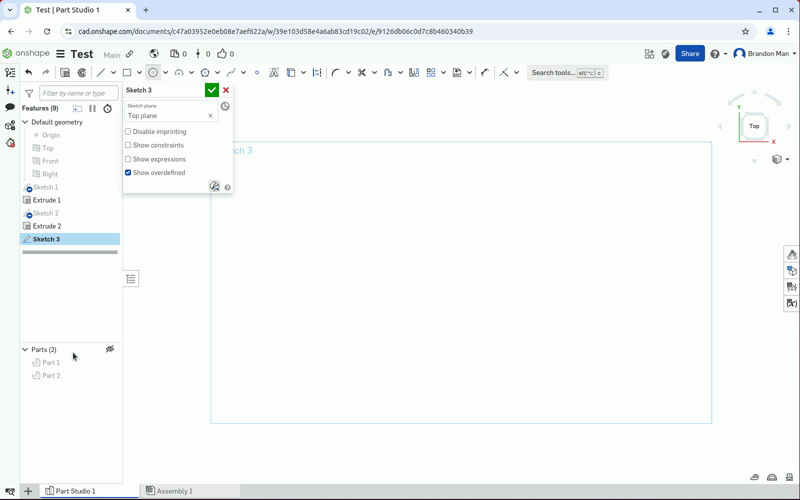
key_down(shift)
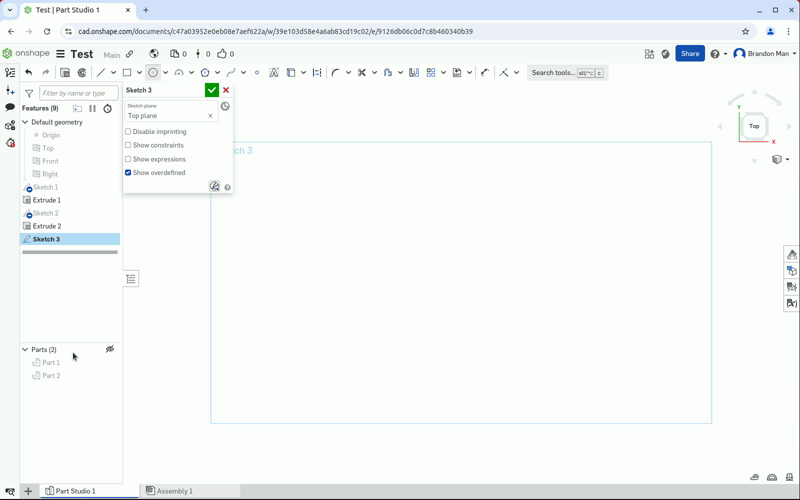
mouse_move(461, 282)
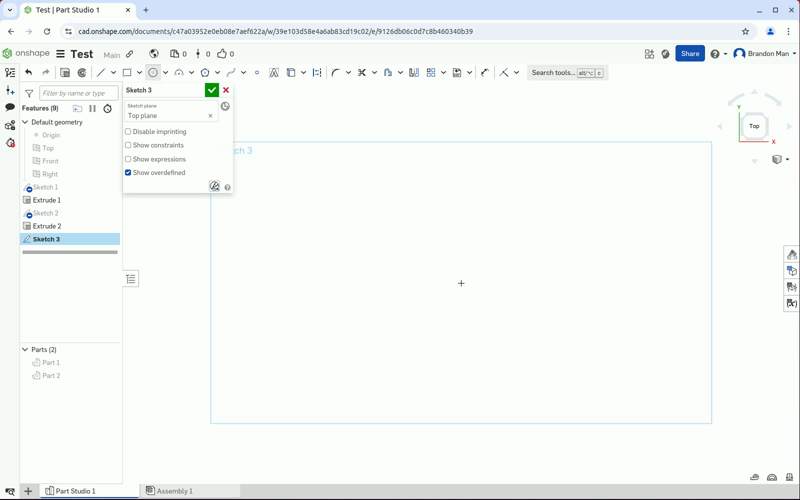
click(461, 282)
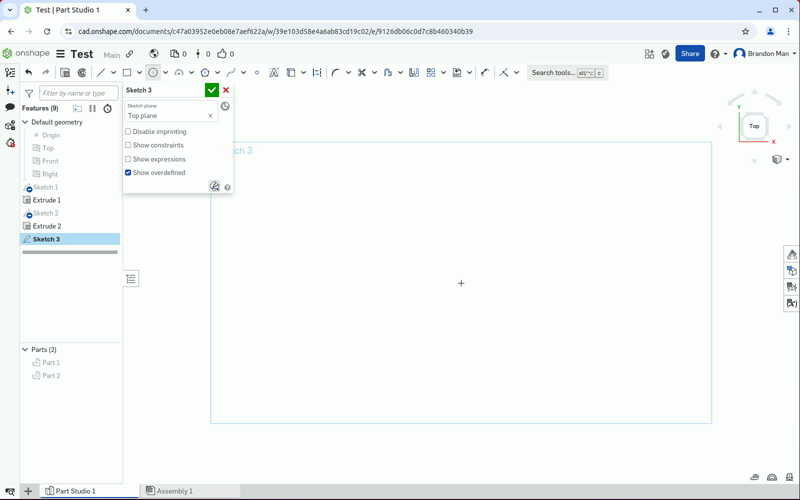
key_up(shift)
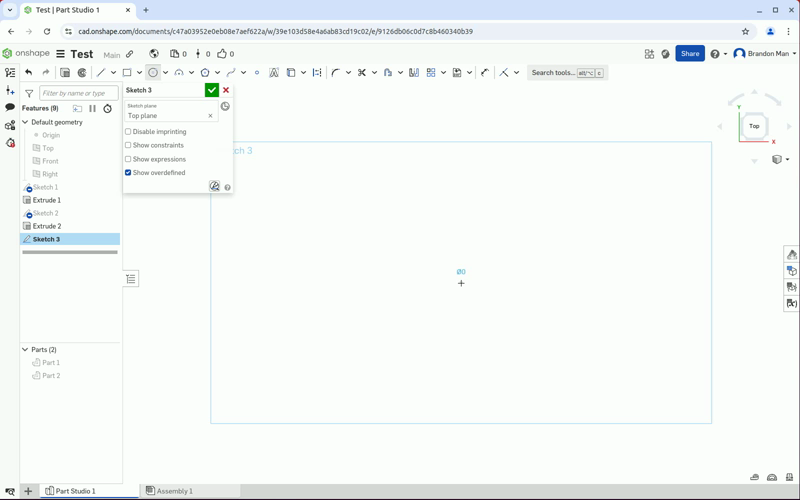
mouse_move(522, 282)
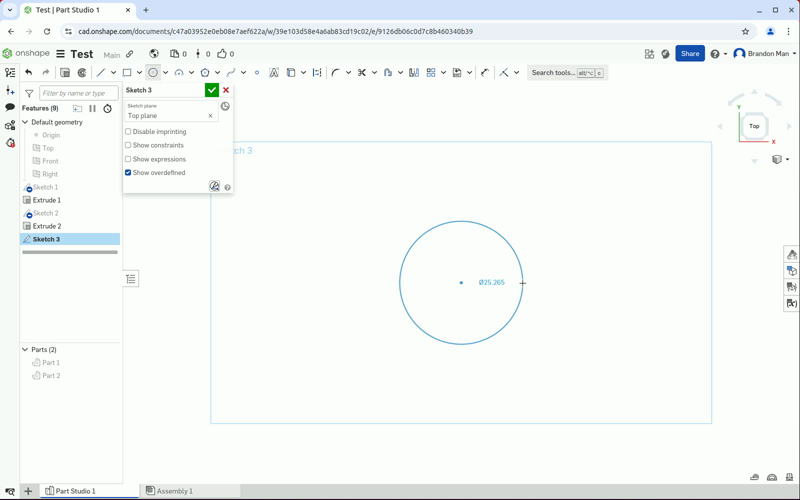
click(522, 282)
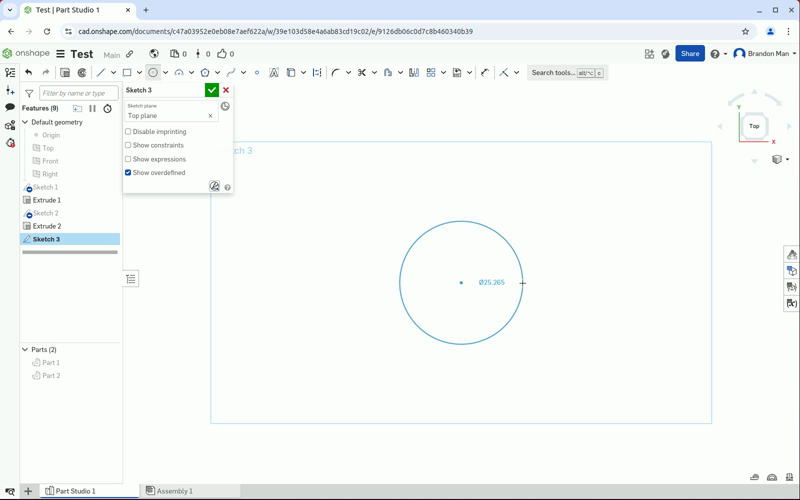
key(esc)
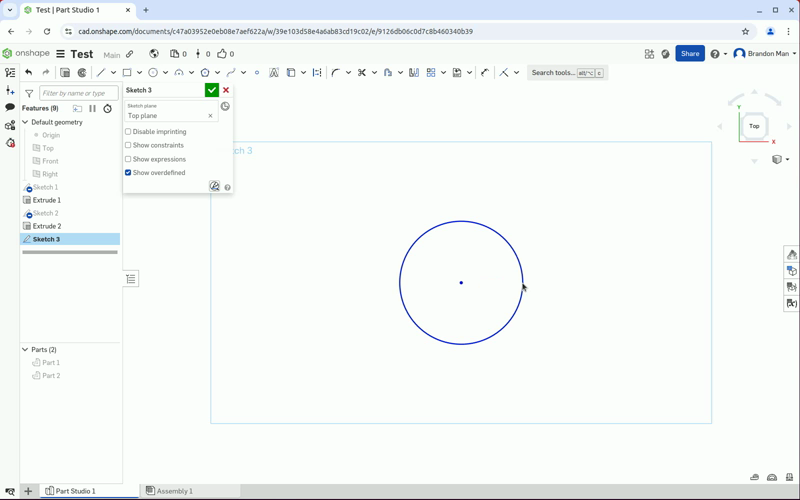
key(l)
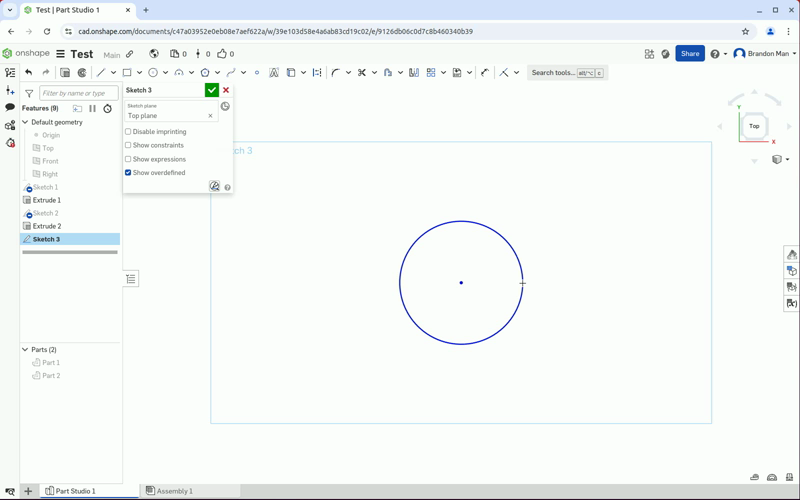
key_down(shift)
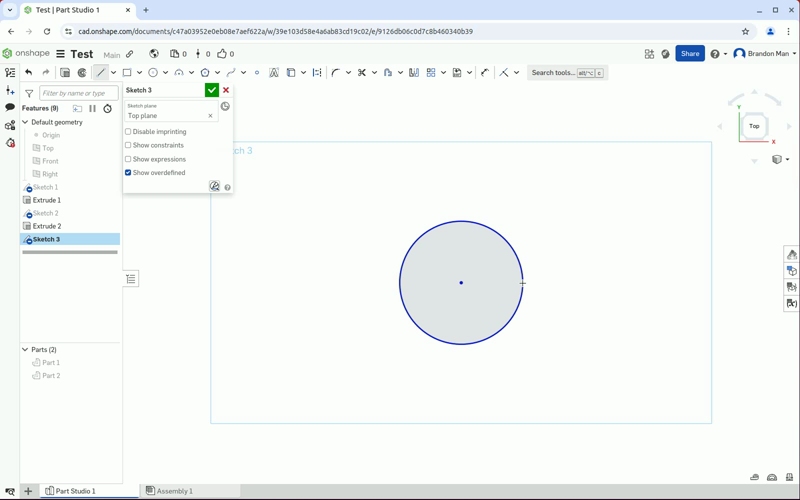
mouse_move(439, 321)
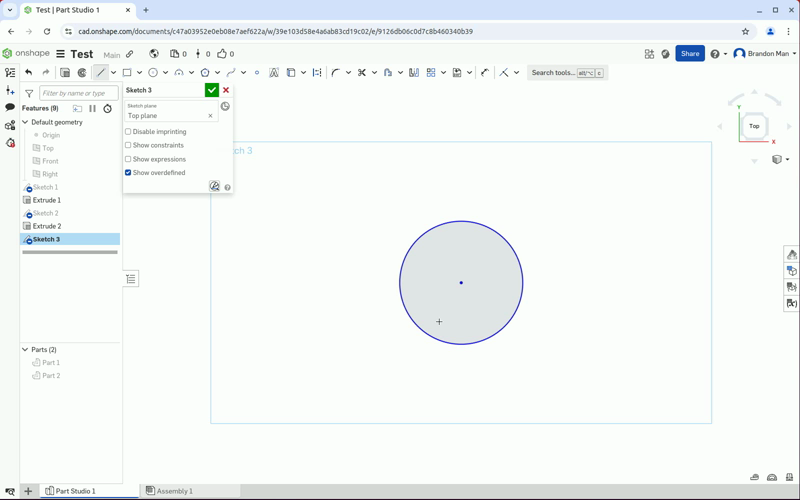
click(439, 321)
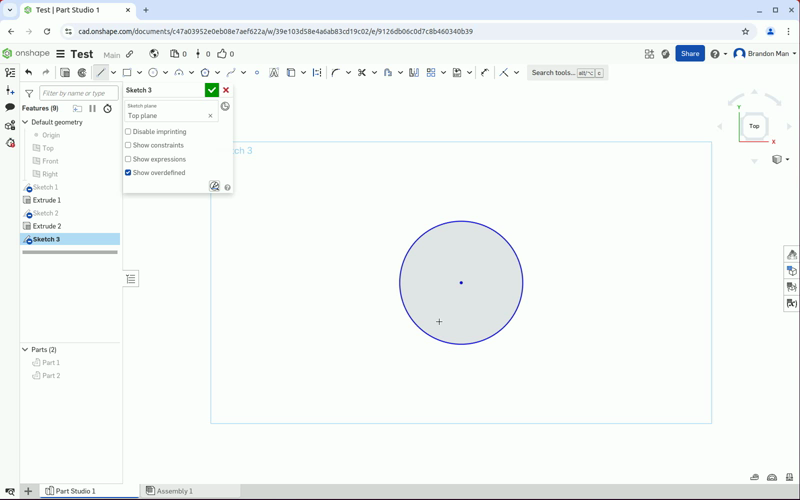
key_up(shift)
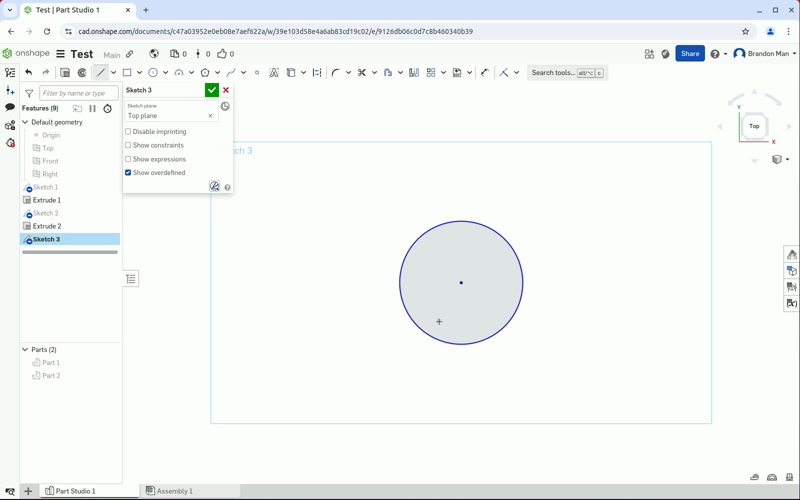
key_down(shift)
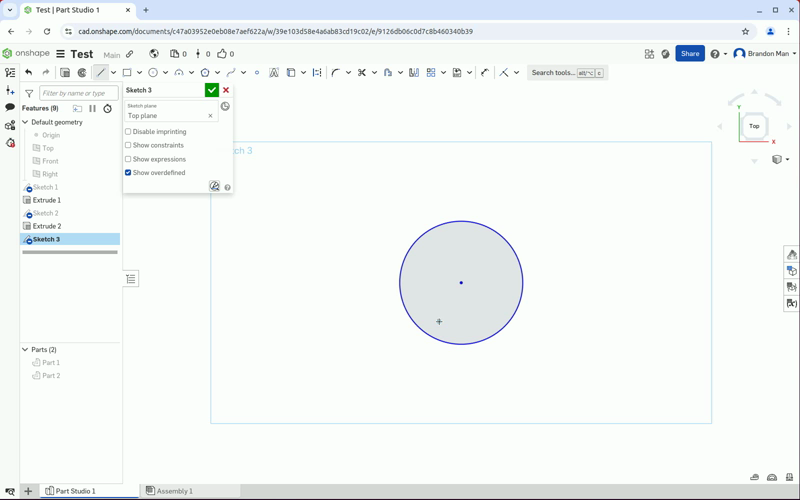
mouse_move(469, 321)
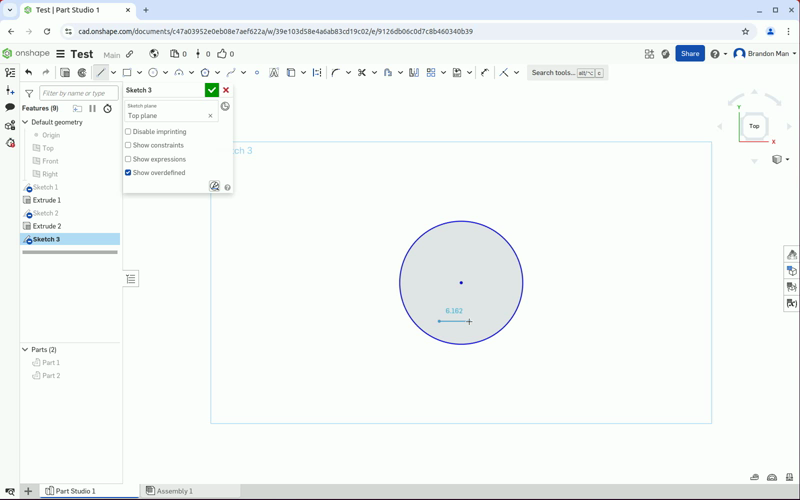
mouse_move(483, 321)
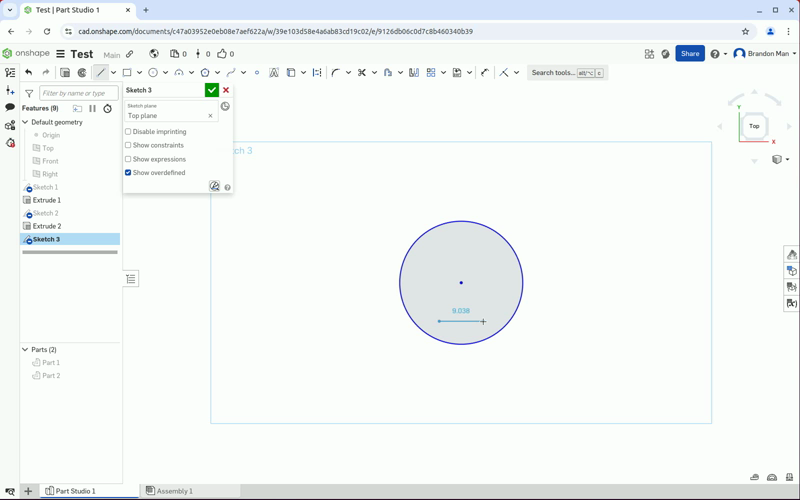
click(483, 321)
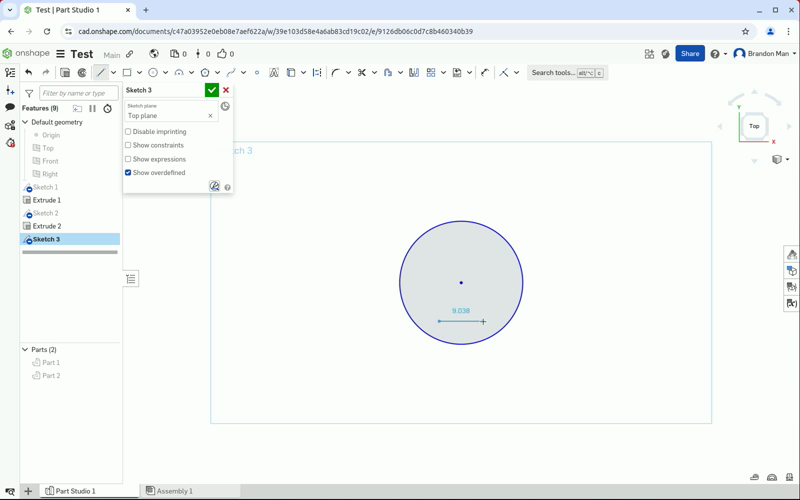
key_up(shift)
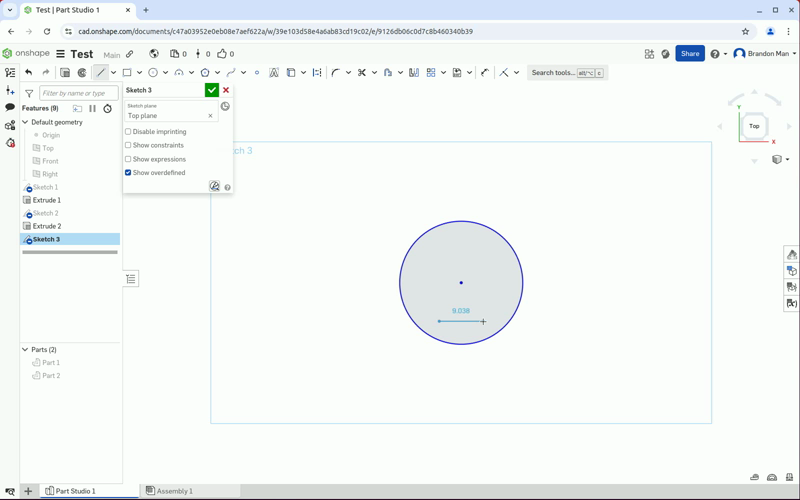
key_down(shift)
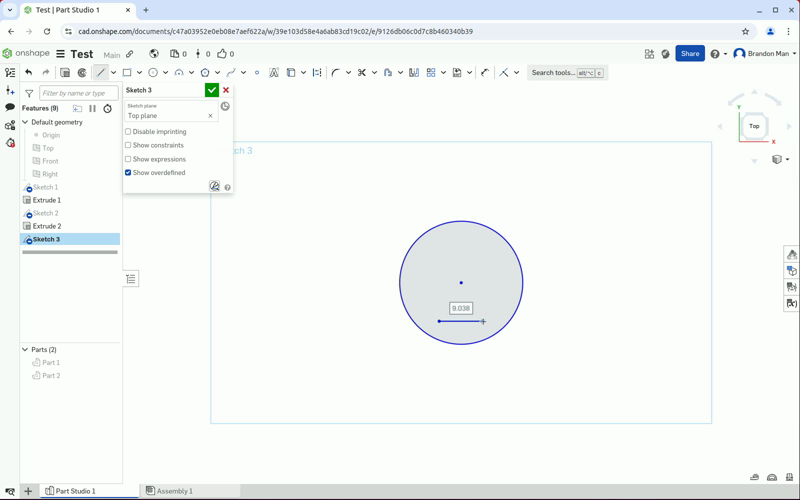
mouse_move(513, 321)
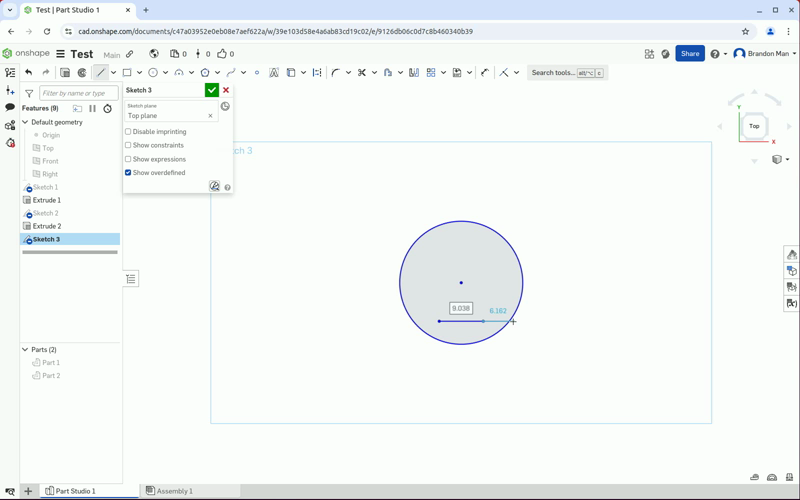
mouse_move(483, 308)
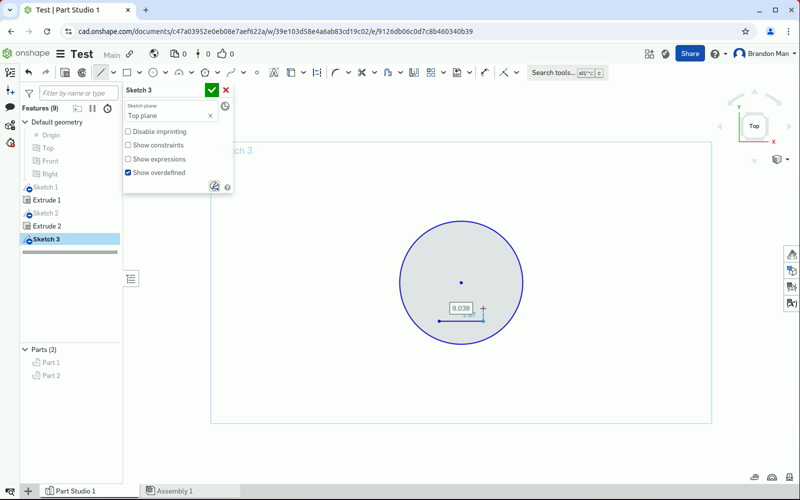
click(483, 308)
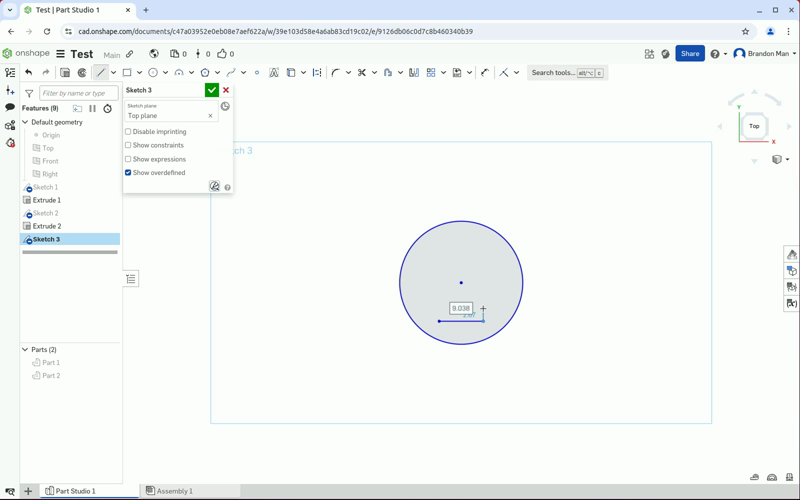
key_up(shift)
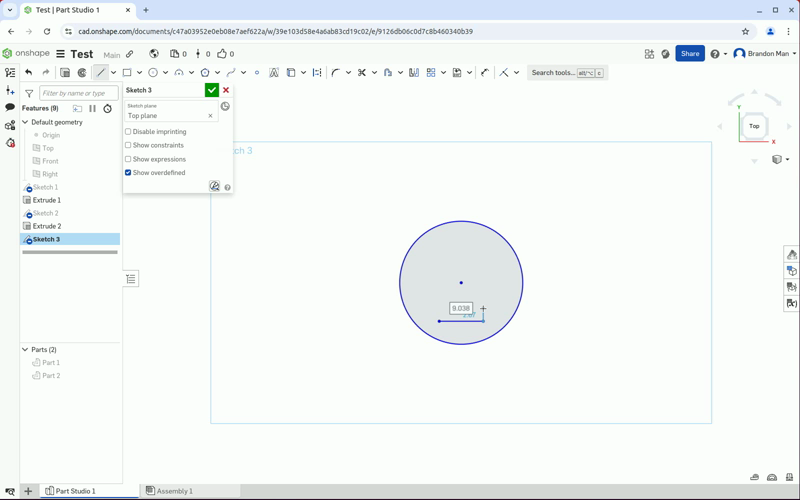
key_down(shift)
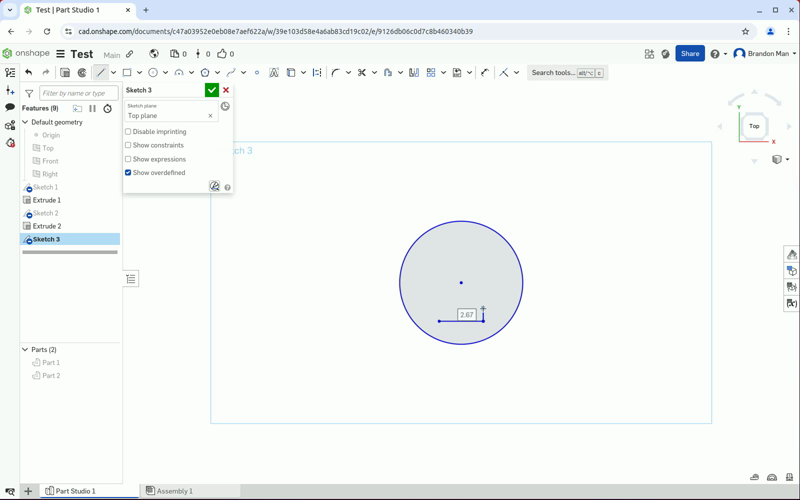
mouse_move(513, 308)
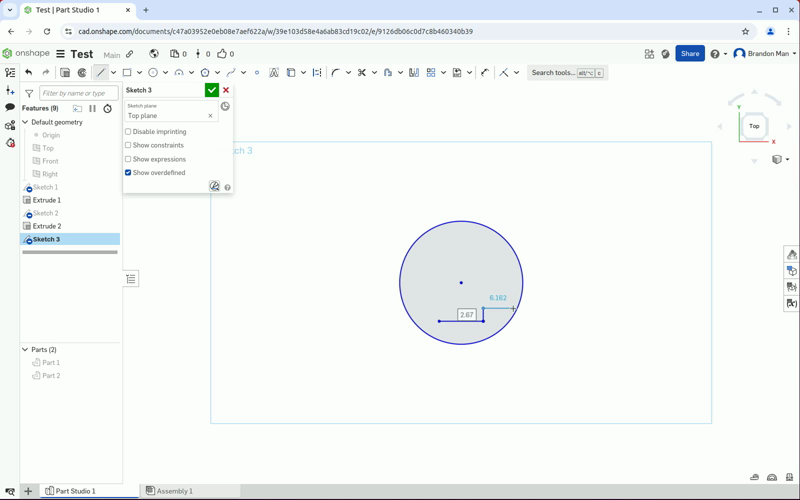
mouse_move(439, 308)
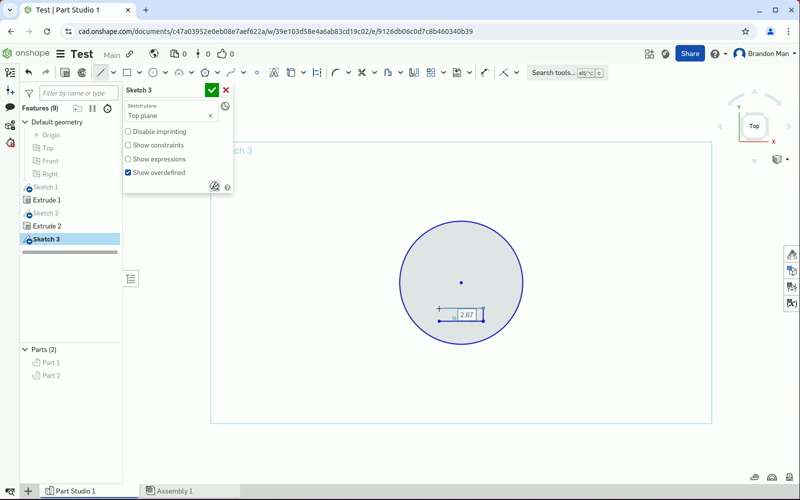
click(439, 308)
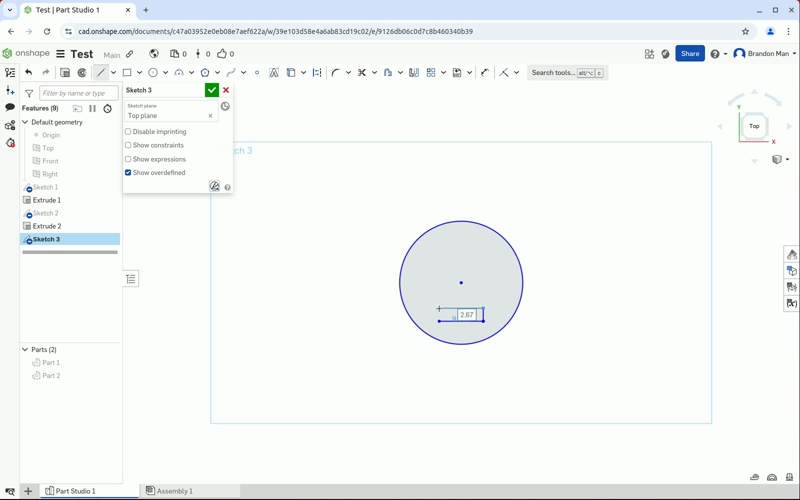
key_up(shift)
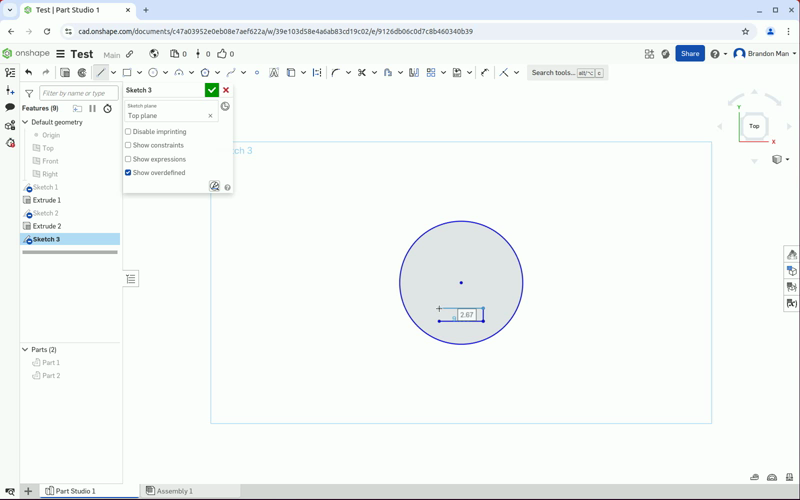
mouse_move(469, 308)
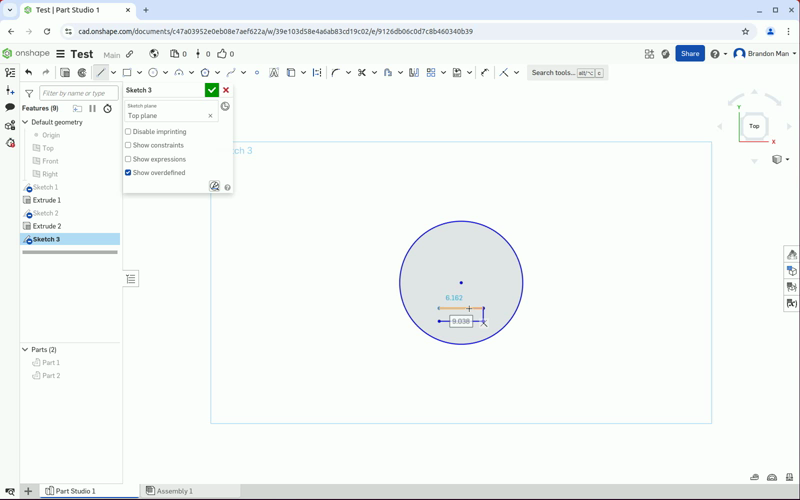
key_down(shift)
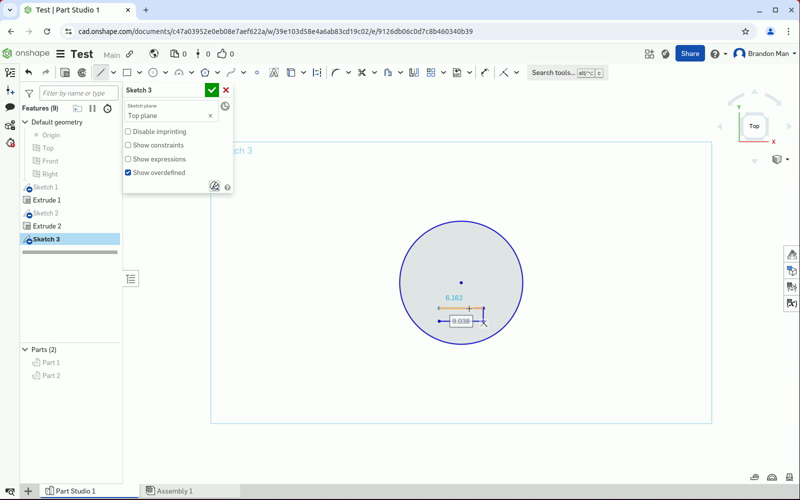
mouse_move(439, 321)
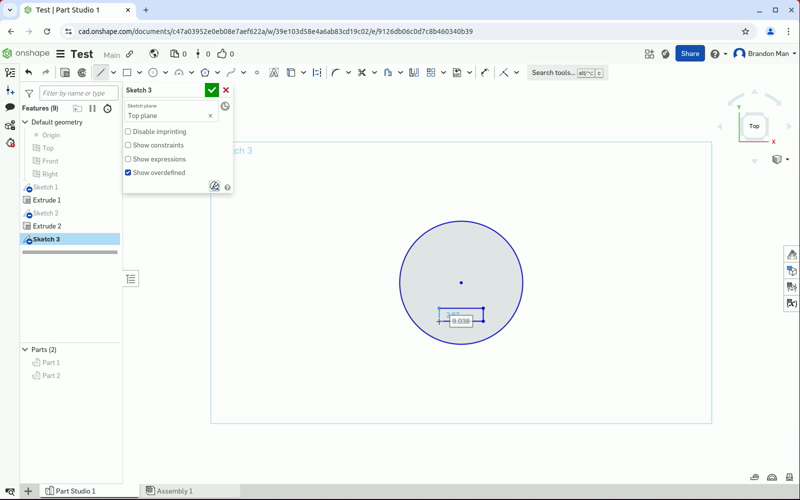
key_up(shift)
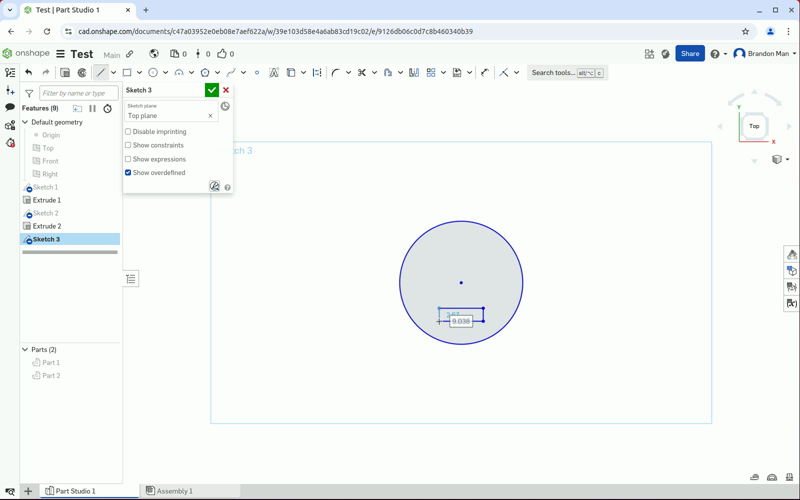
click(439, 321)
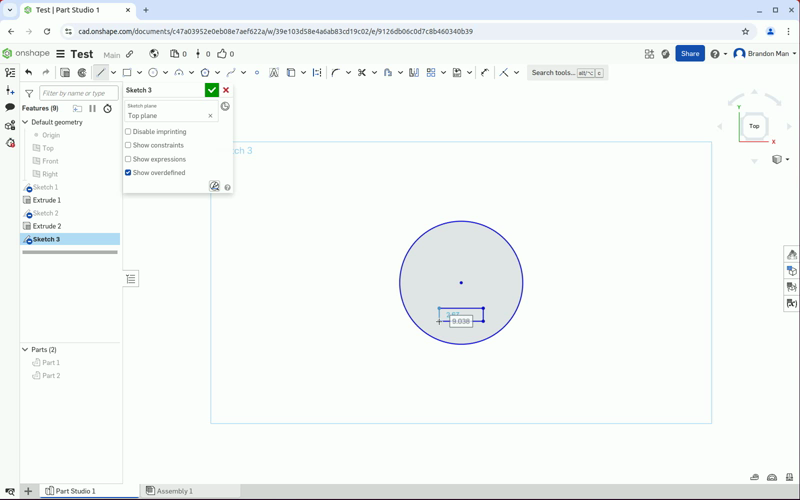
key(esc)
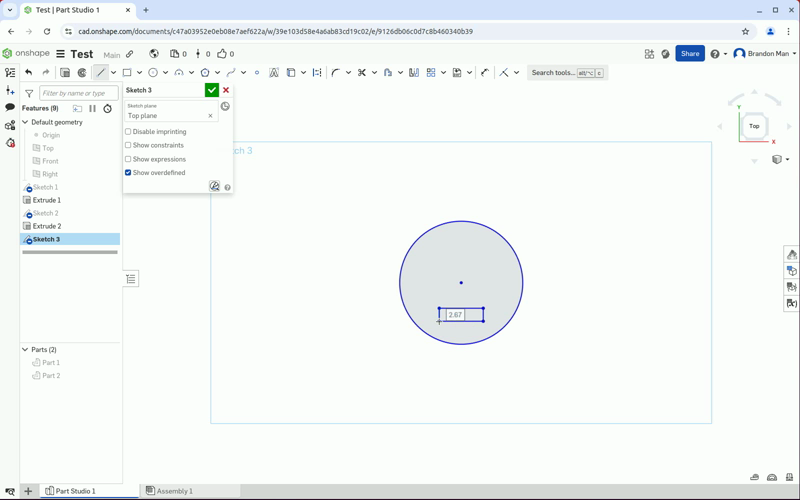
key(c)
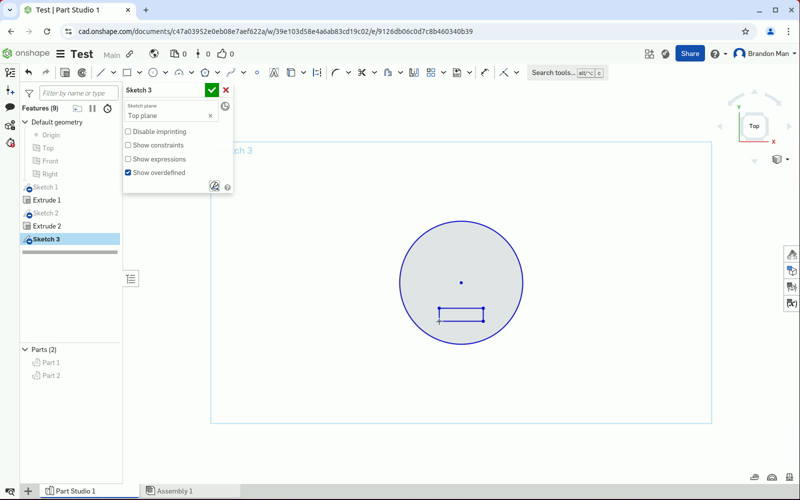
key_down(shift)
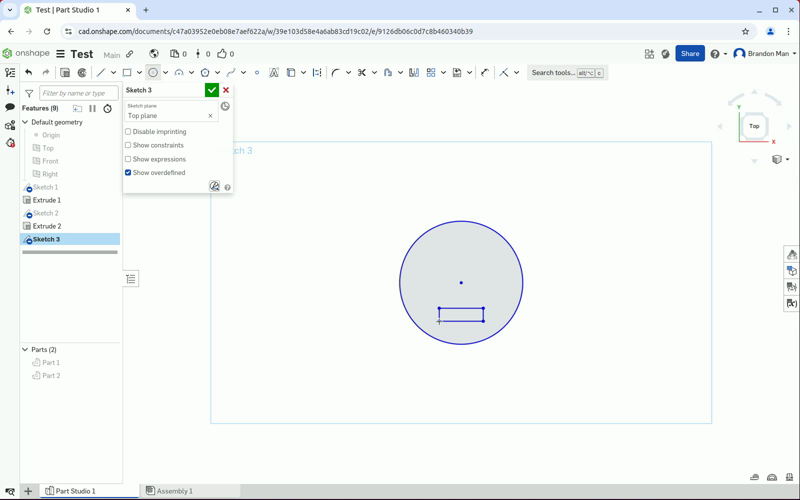
mouse_move(461, 282)
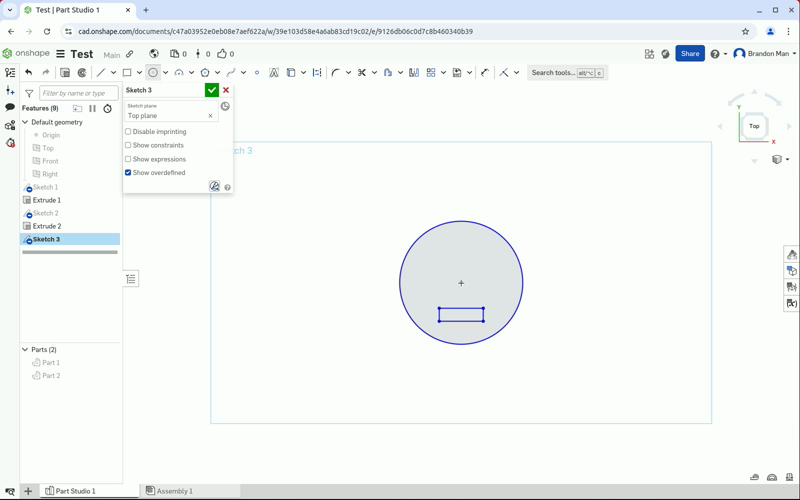
click(461, 282)
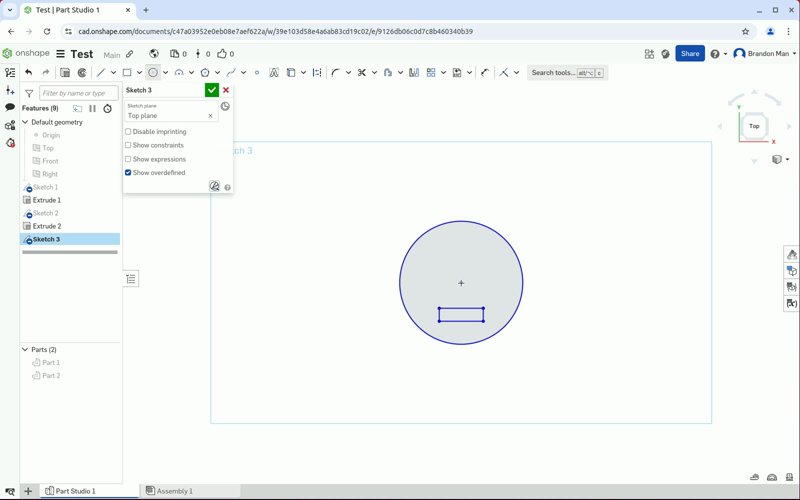
key_up(shift)
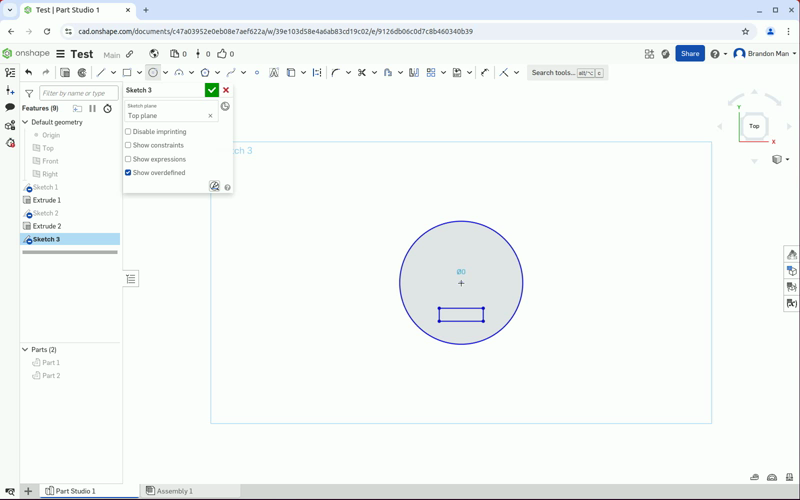
mouse_move(471, 282)
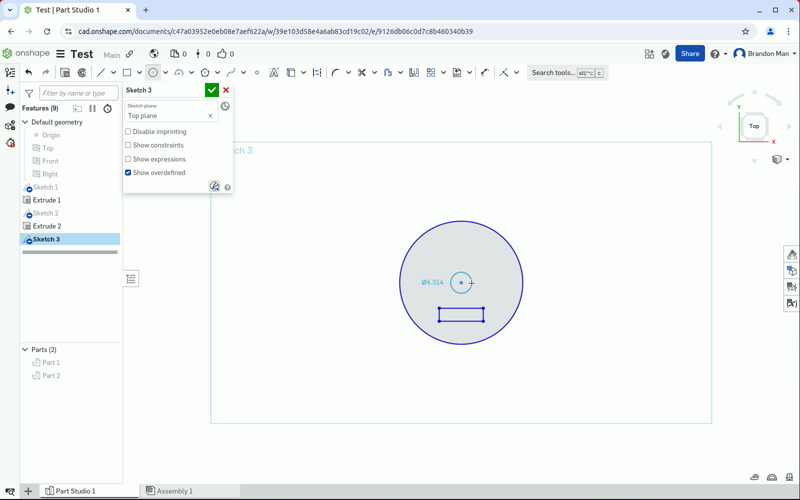
click(471, 282)
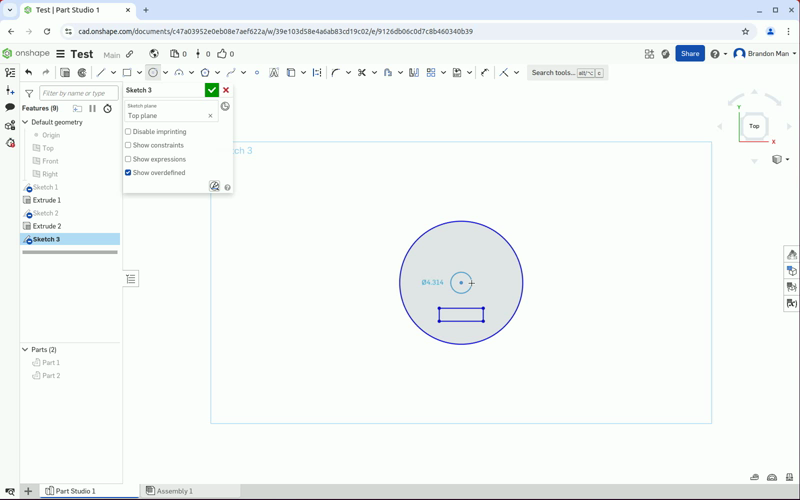
key(esc)
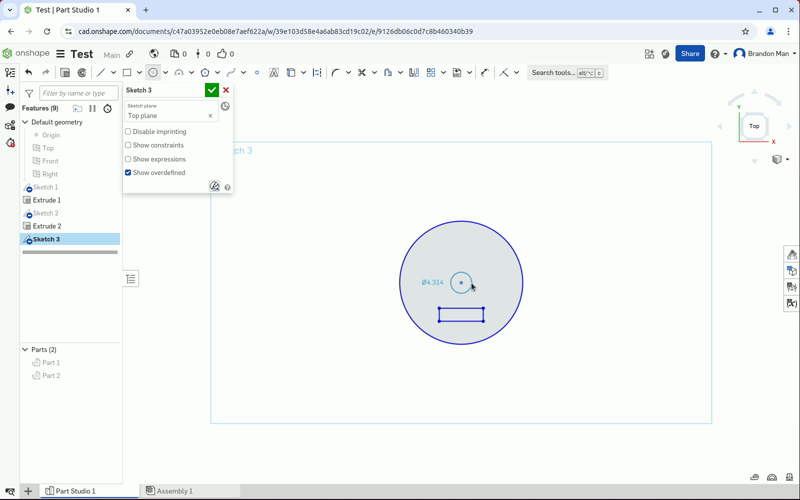
key(c)
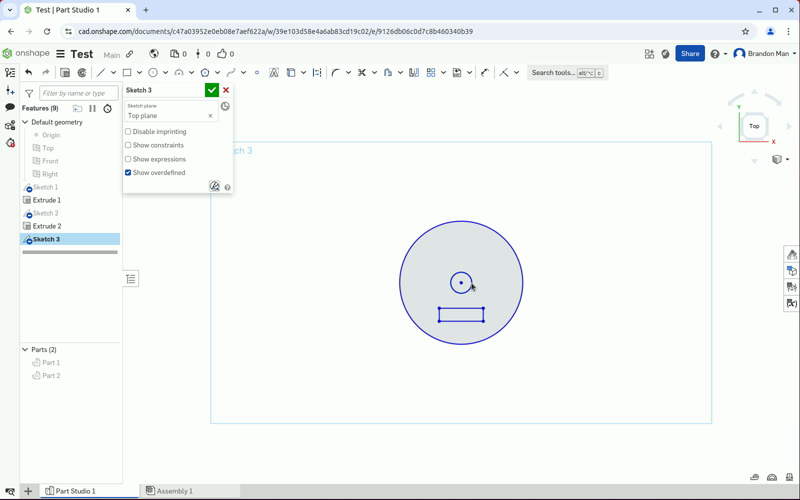
key_down(shift)
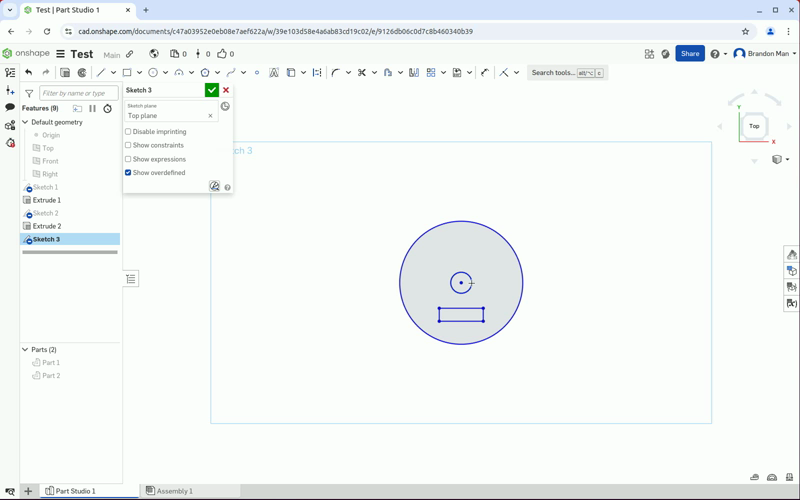
mouse_move(461, 244)
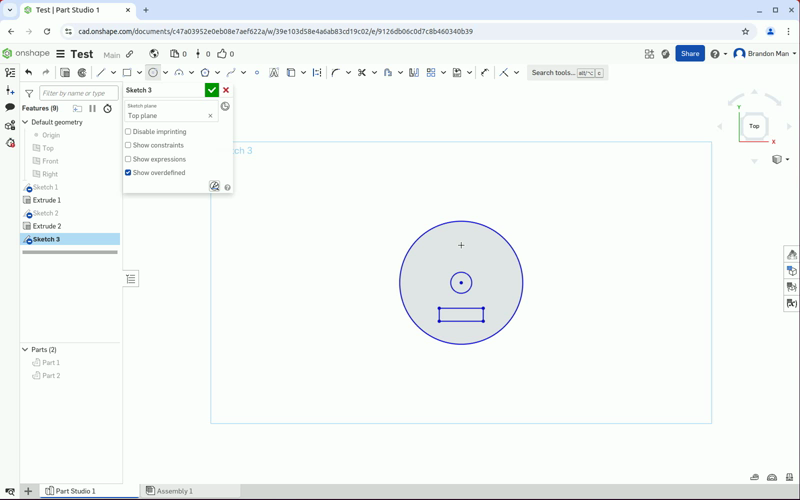
click(461, 244)
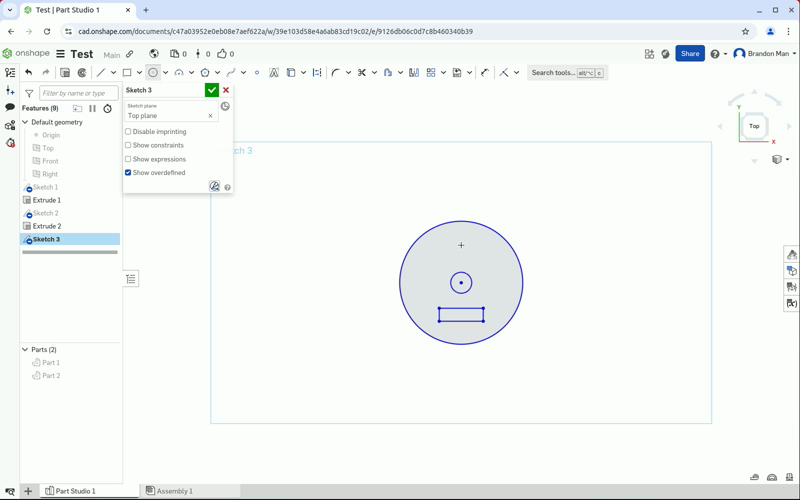
key_up(shift)
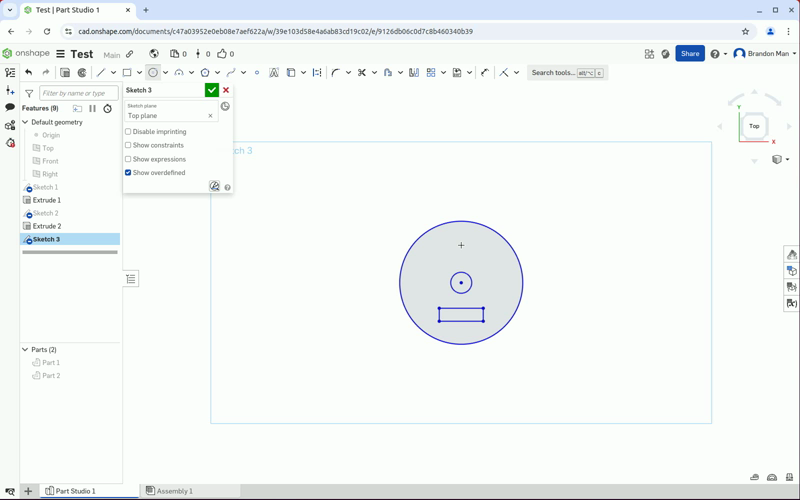
mouse_move(470, 244)
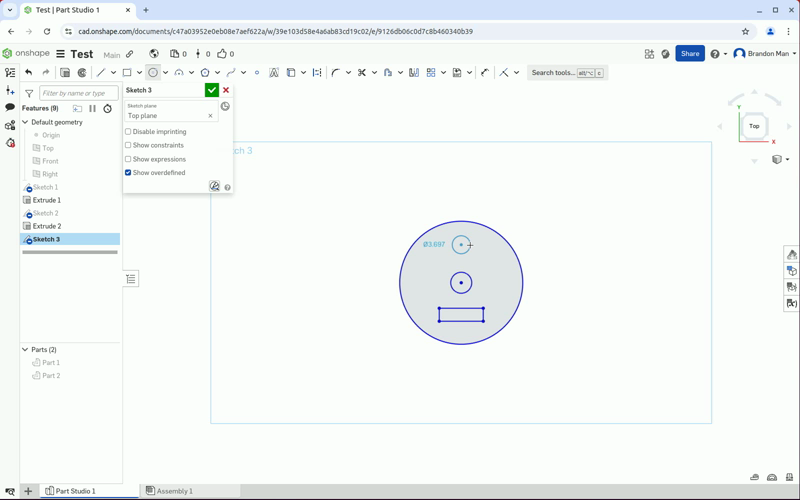
click(470, 244)
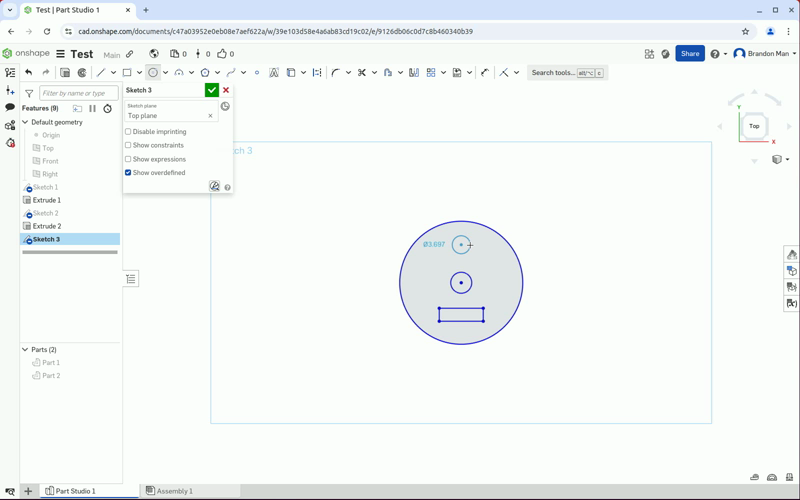
key(esc)
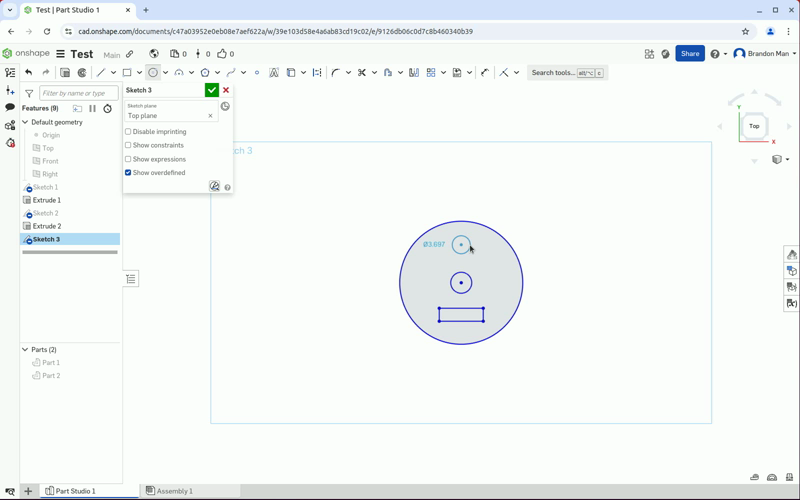
mouse_move(490, 314)
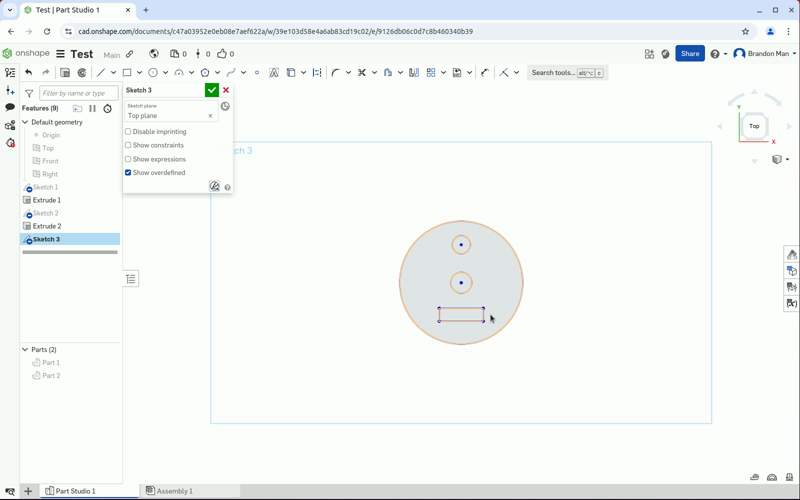
click(490, 314)
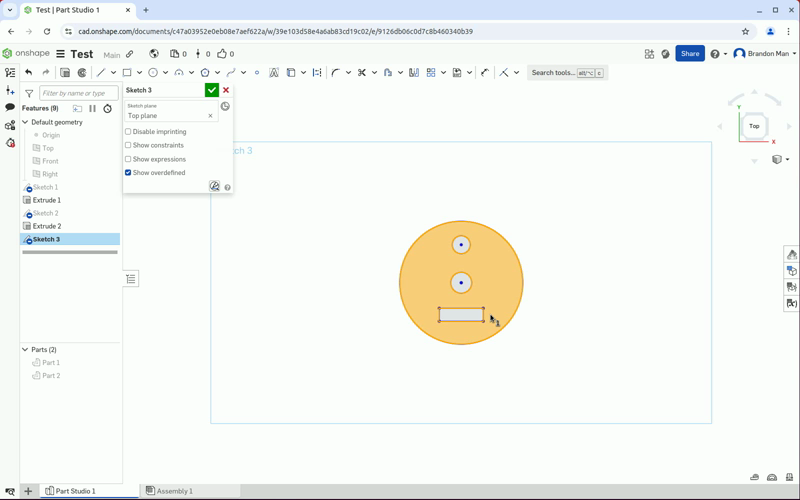
mouse_move(73, 352)
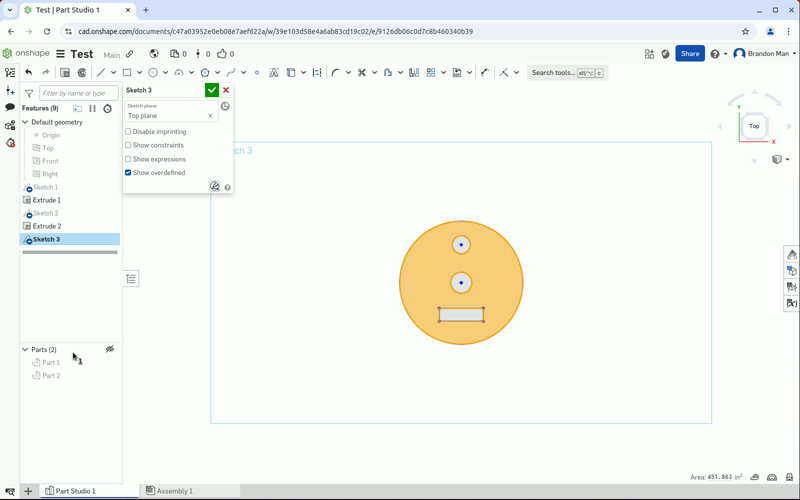
key(shift+y)
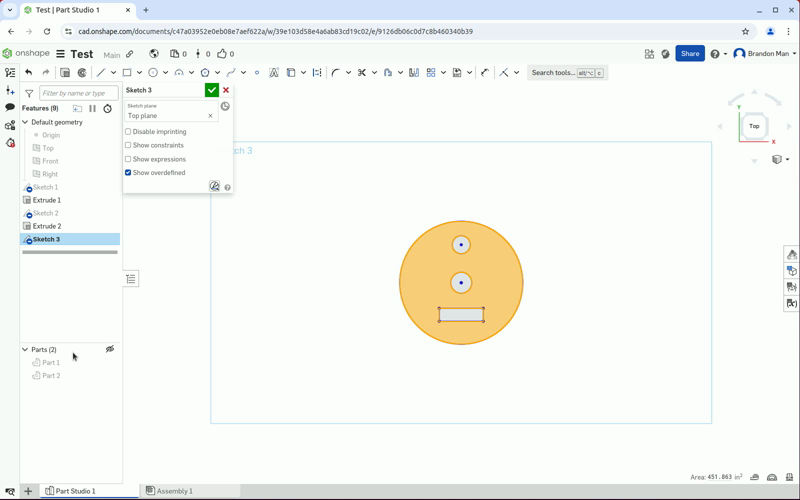
key(shift+e)
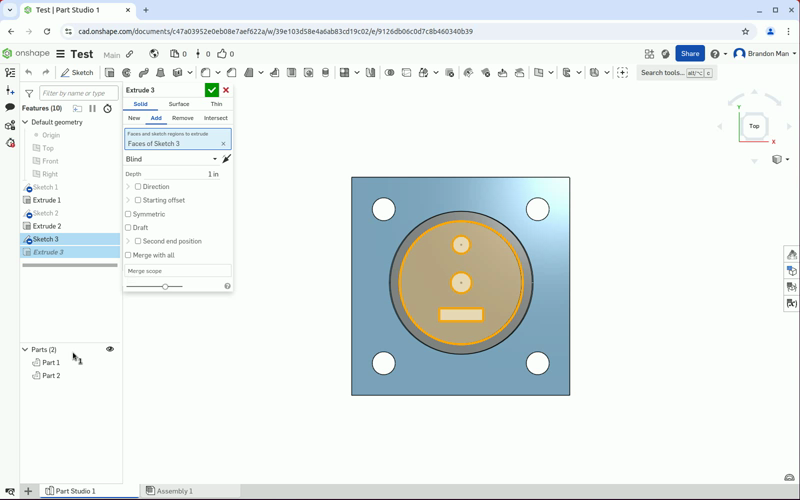
mouse_move(143, 106)
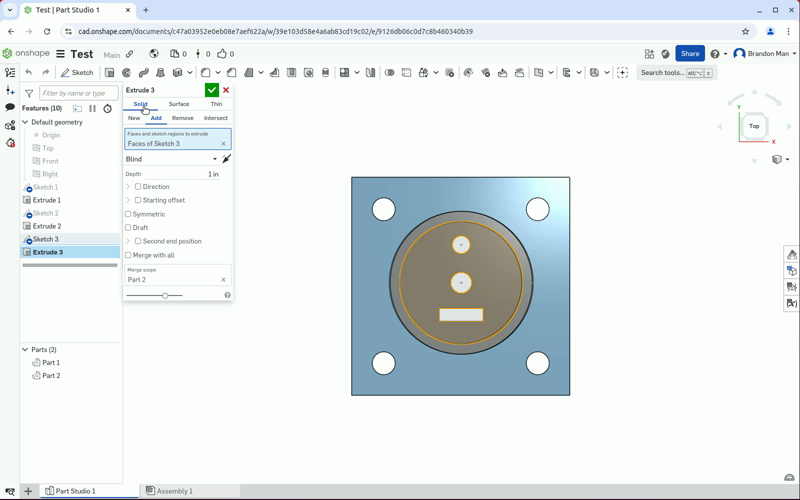
click(143, 106)
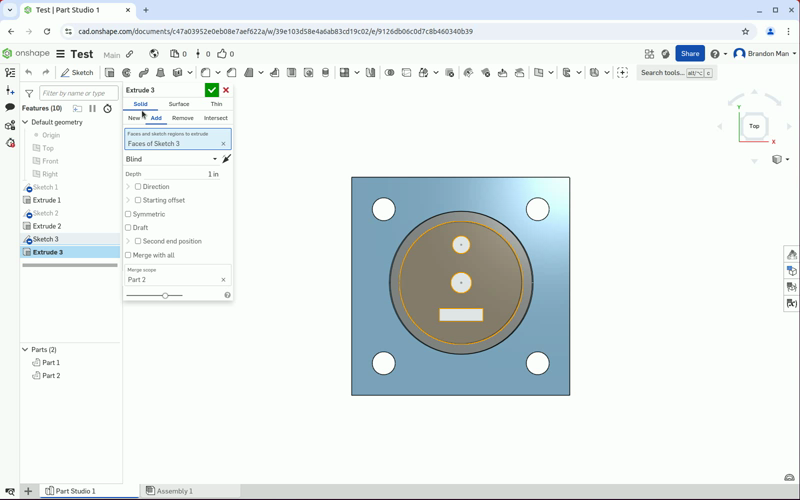
mouse_move(137, 120)
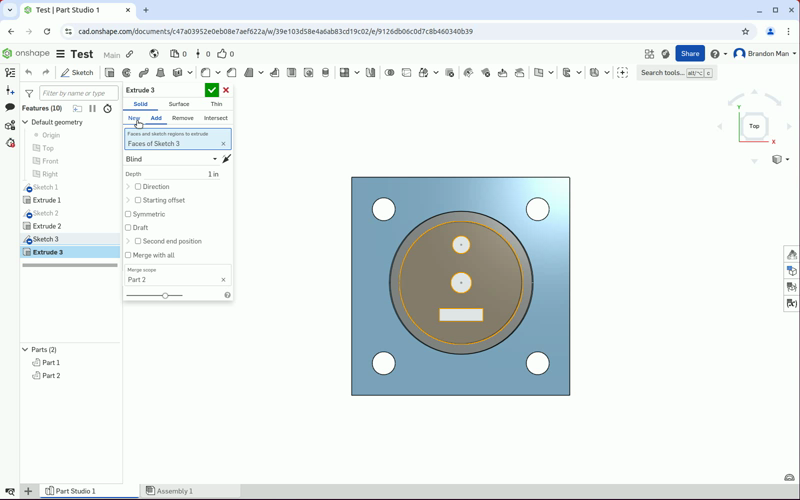
click(137, 120)
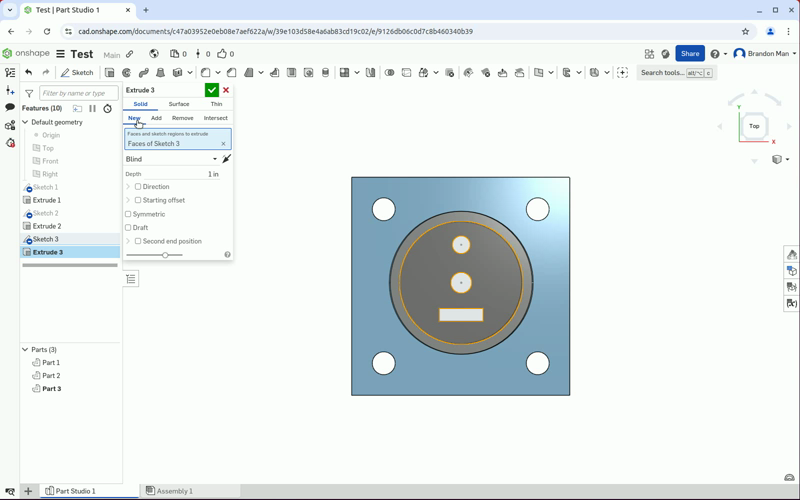
key(tab, 4)
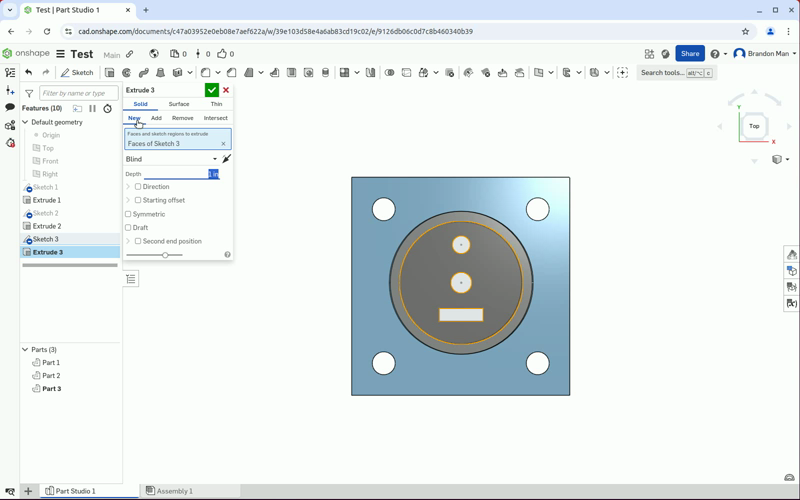
text(15.887)
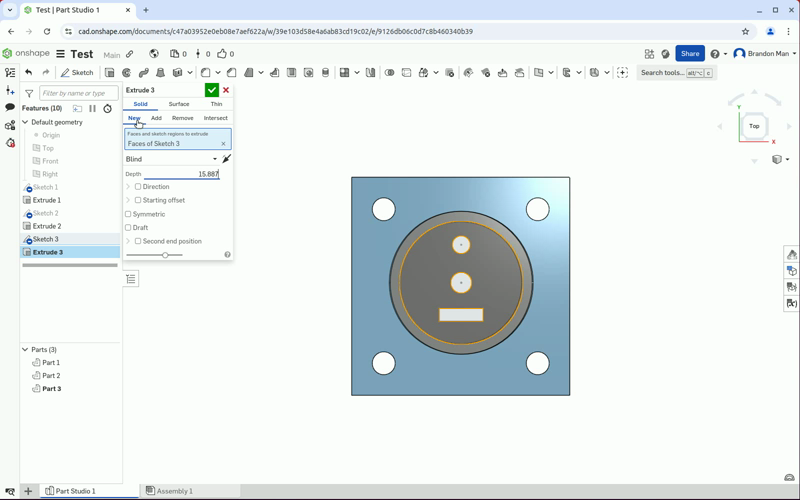
key(enter)
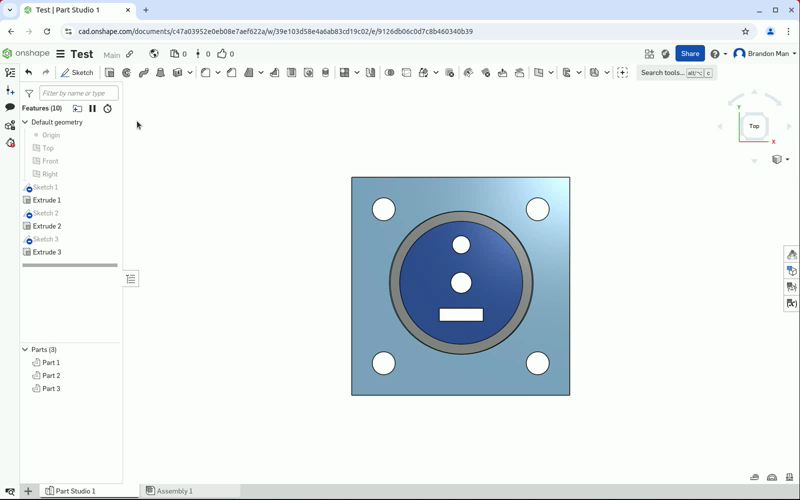
key(shift+h)
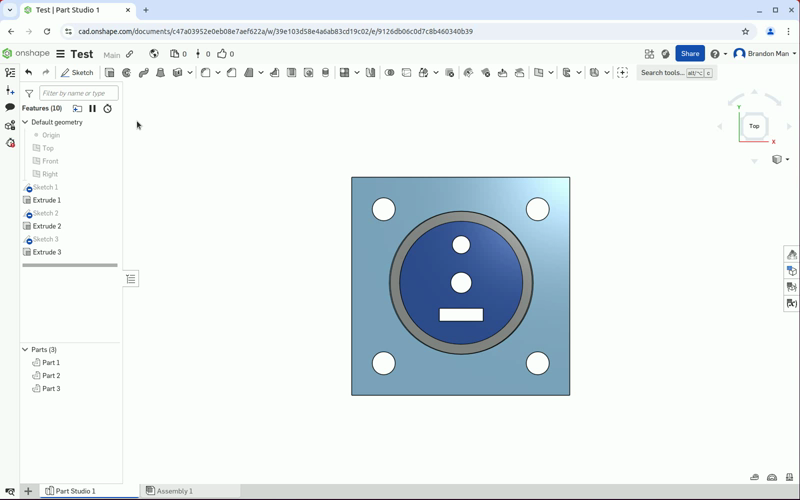
key(shift+h)
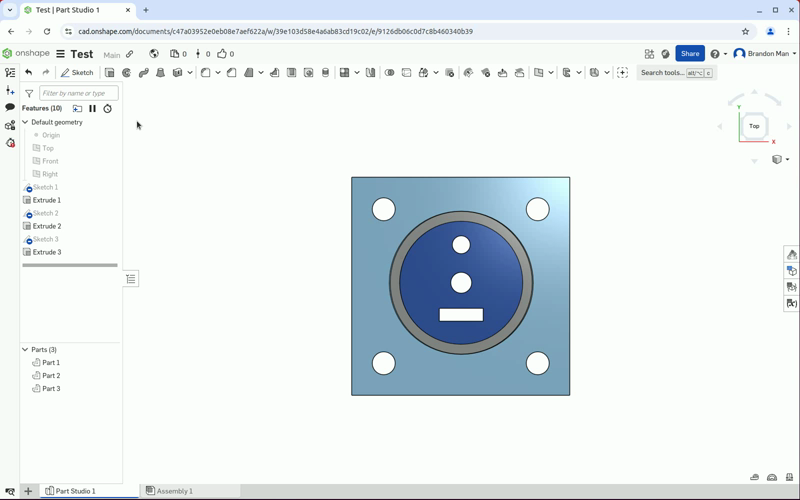
key(shift+7)
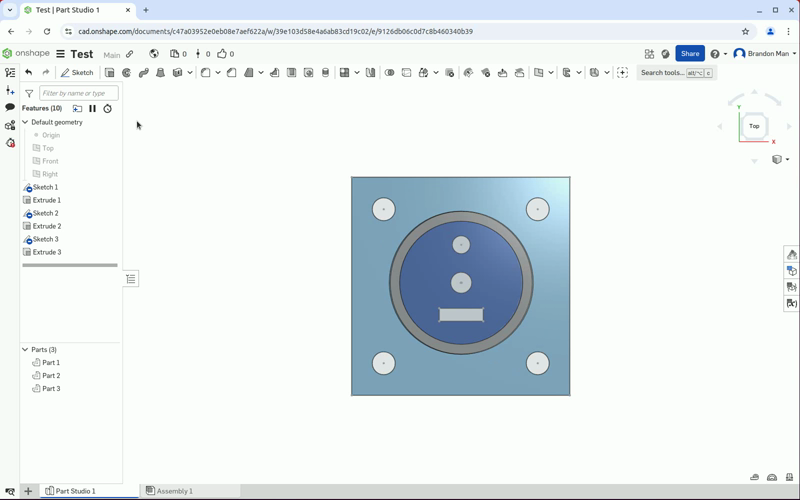
key(up, 3)
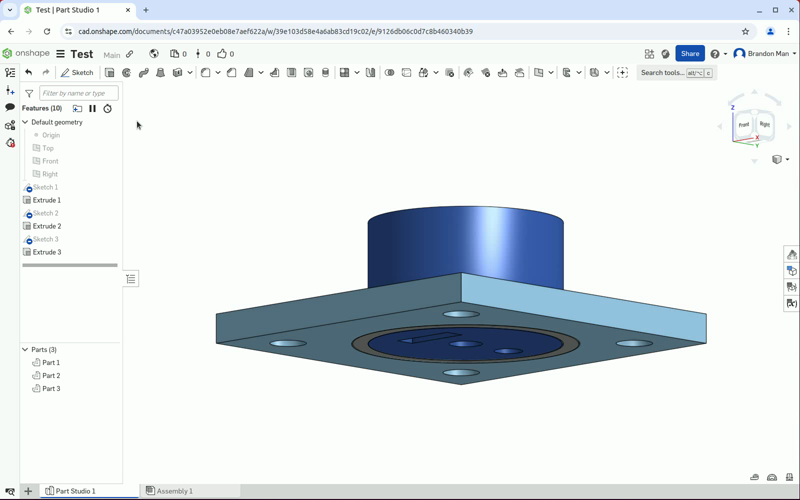
key(left, 3)
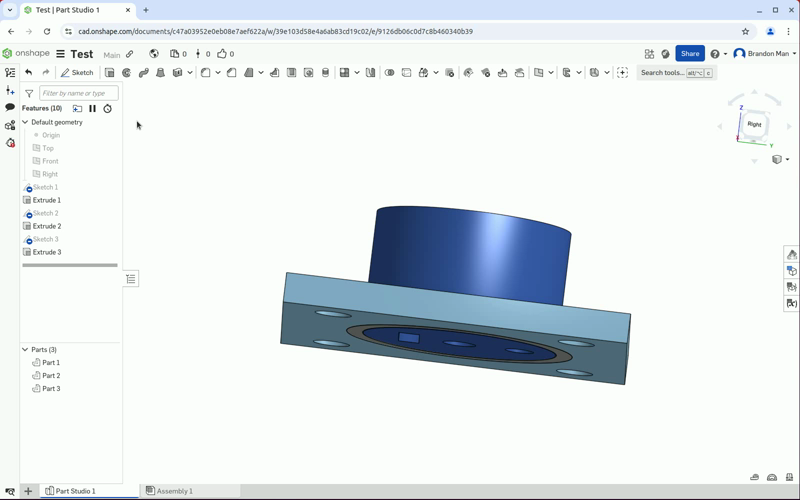
key(right, 3)
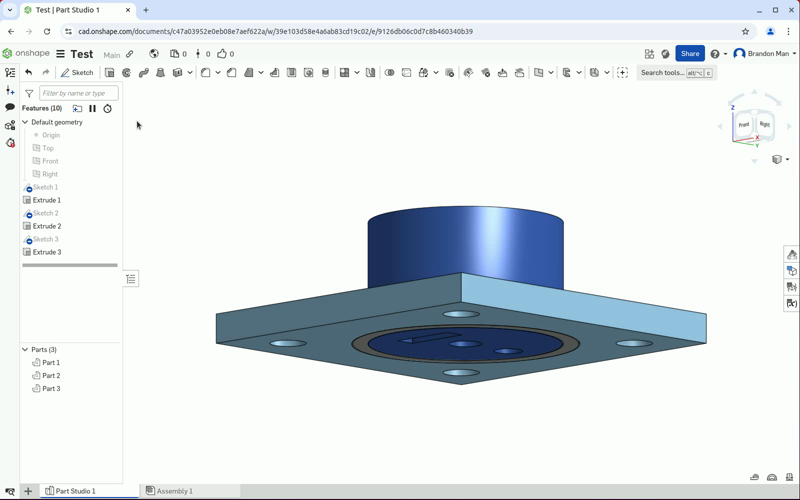
key(down, 3)
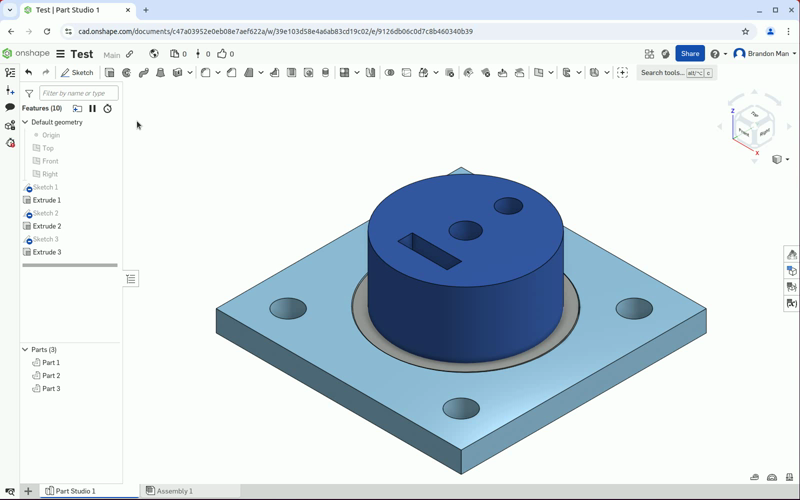
mouse_move(73, 189)
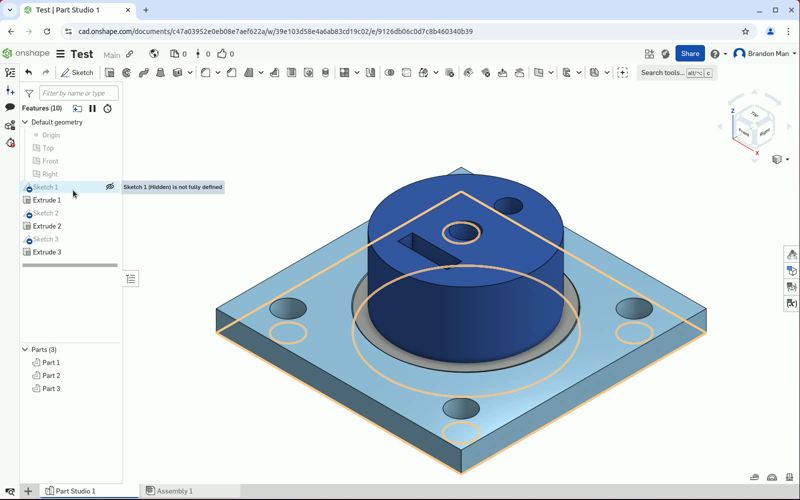
click(73, 189)